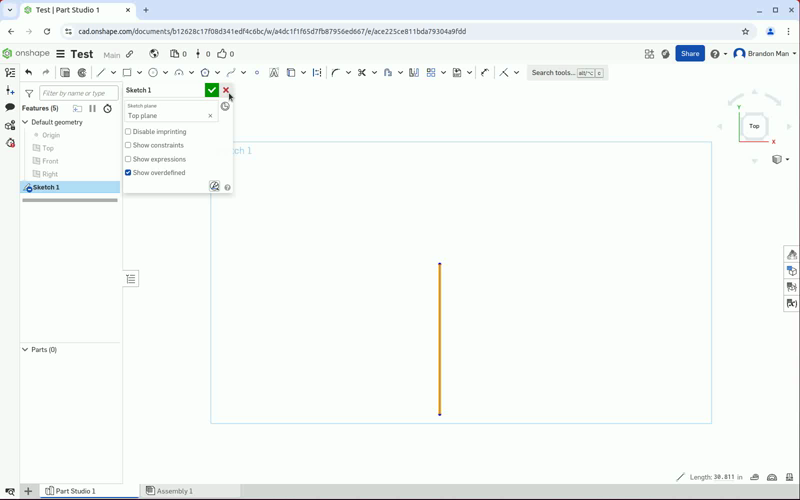
key(shift+h)
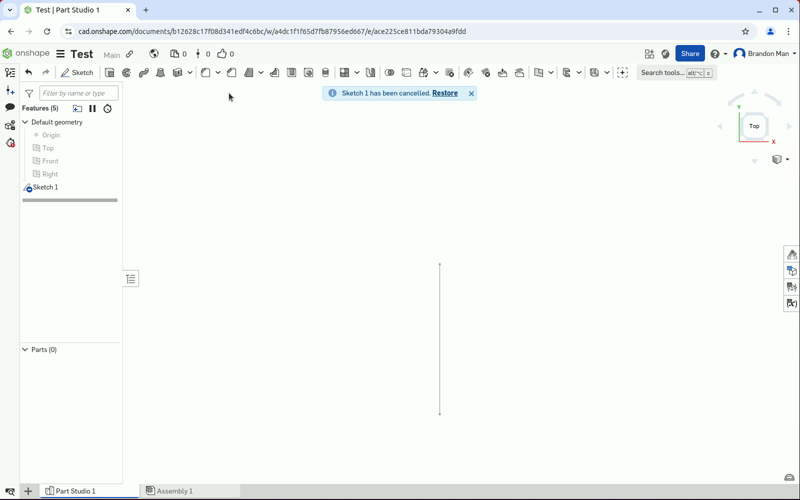
mouse_move(73, 352)
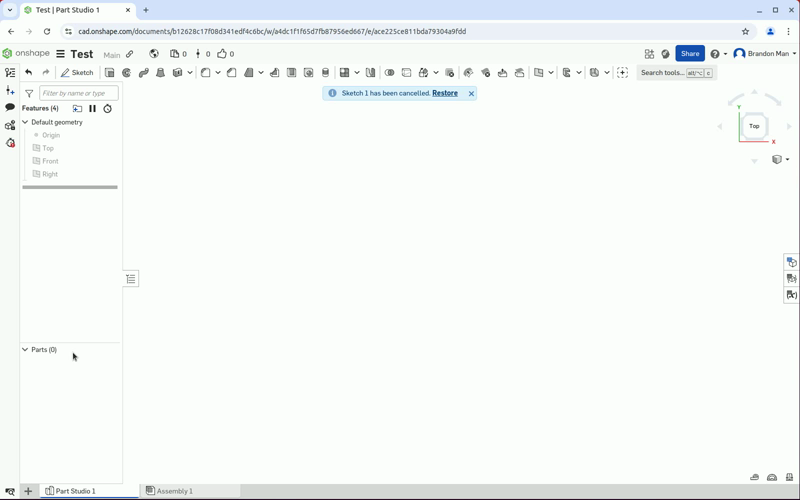
key(y)
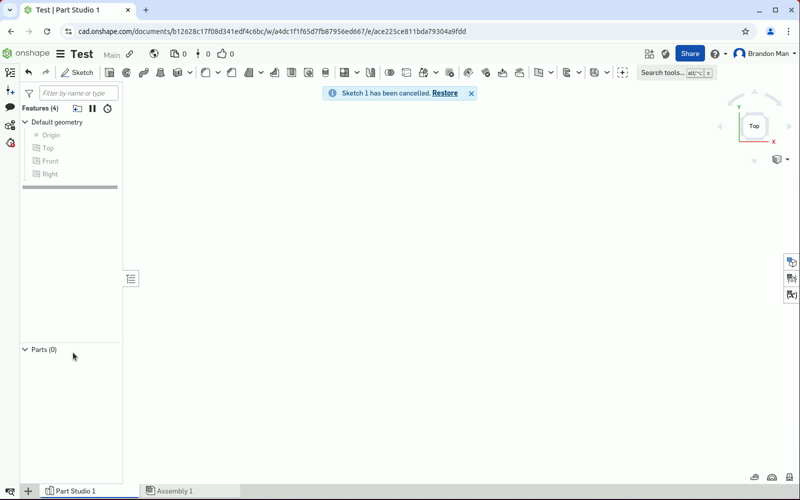
key(shift+p)
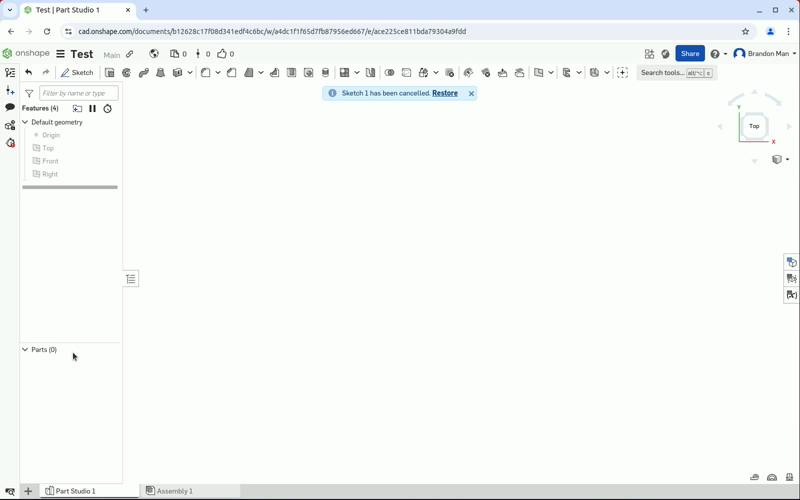
key(space)
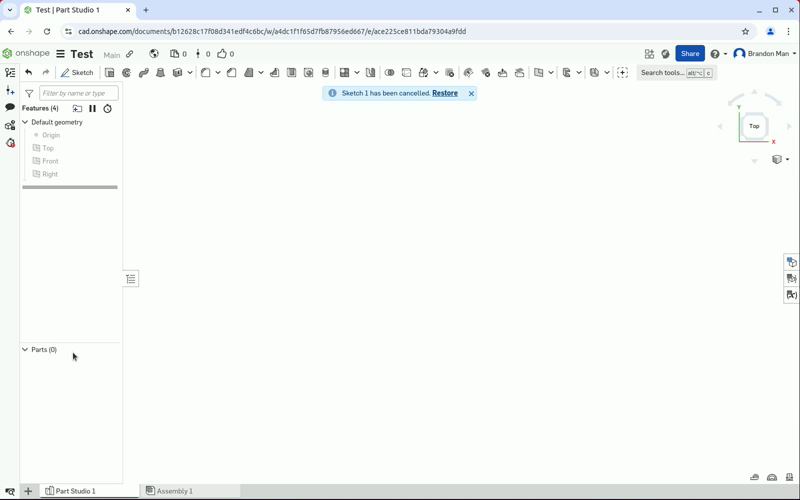
key_down(shift)
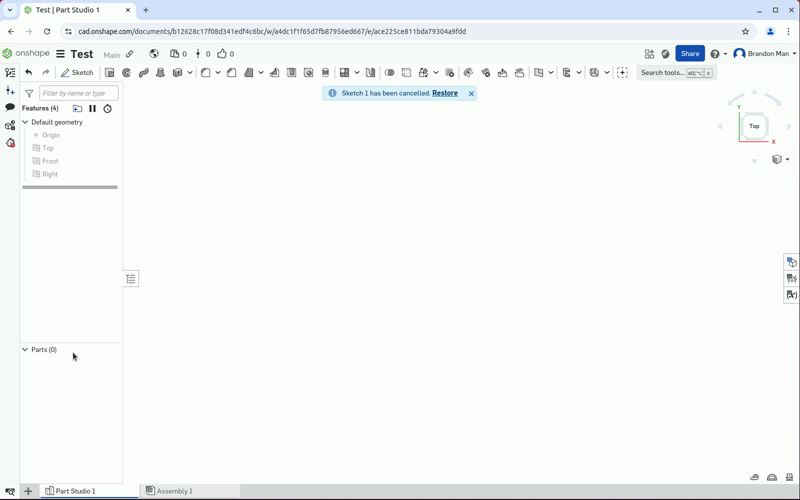
key(up)
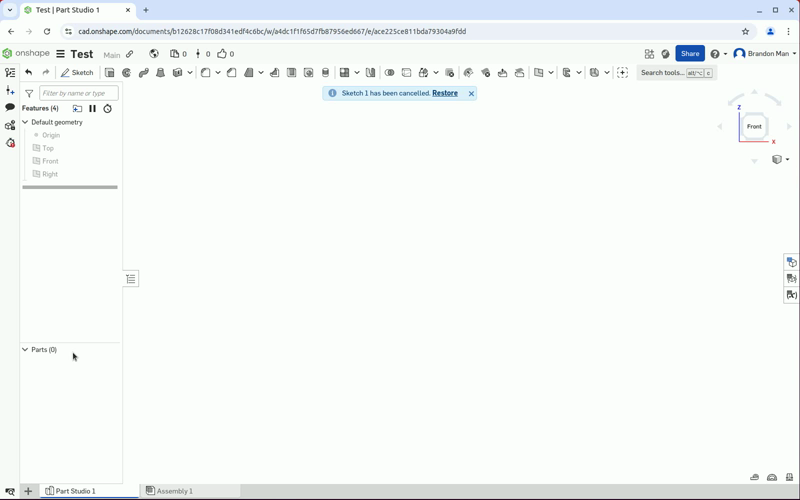
key_up(shift)
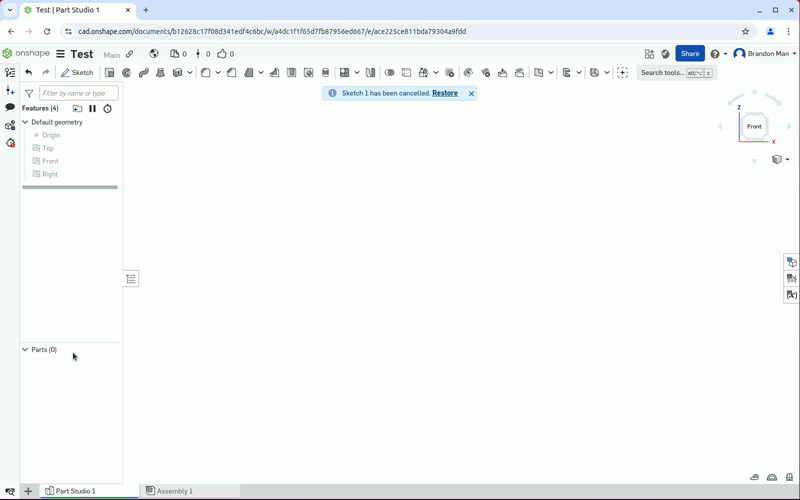
key(space)
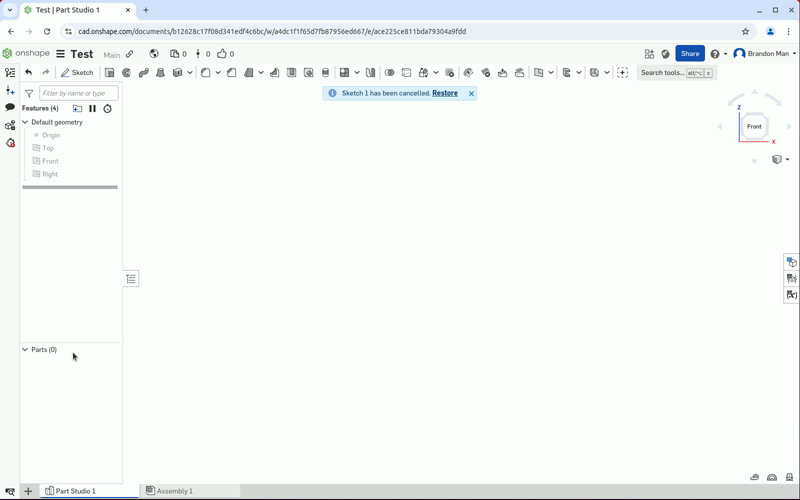
key_down(shift)
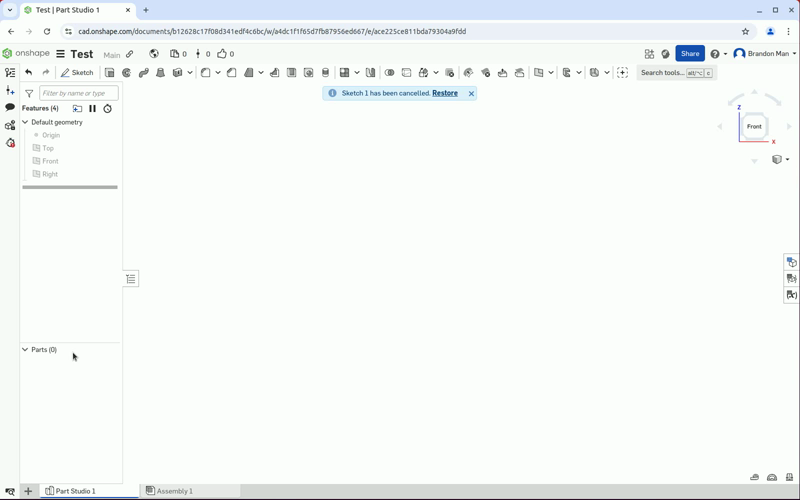
key(left)
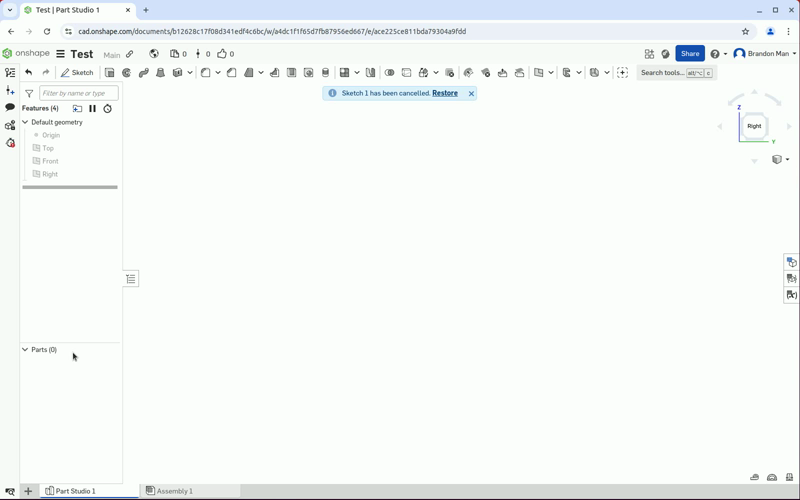
key_up(shift)
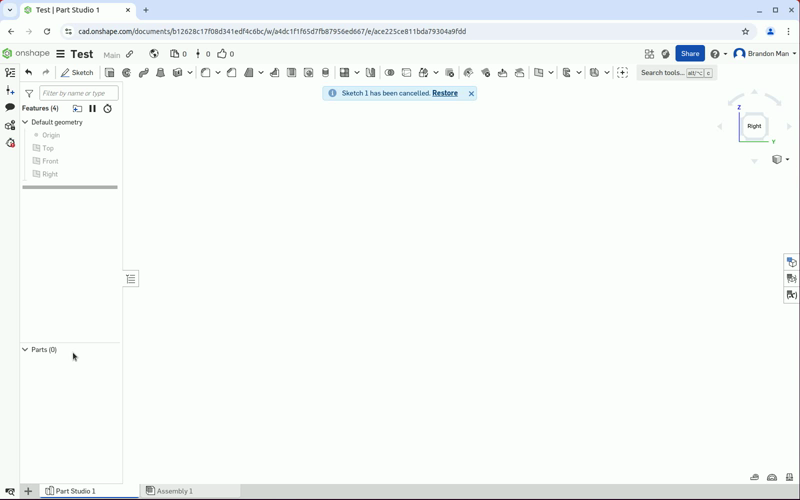
mouse_move(73, 352)
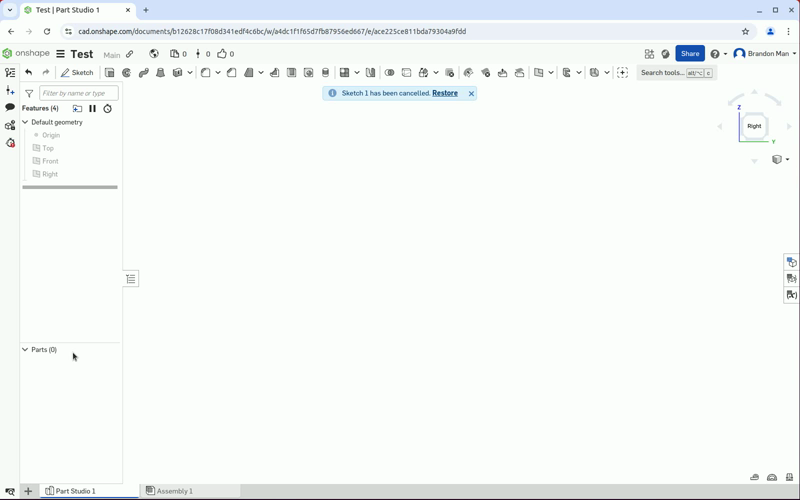
key(shift+y)
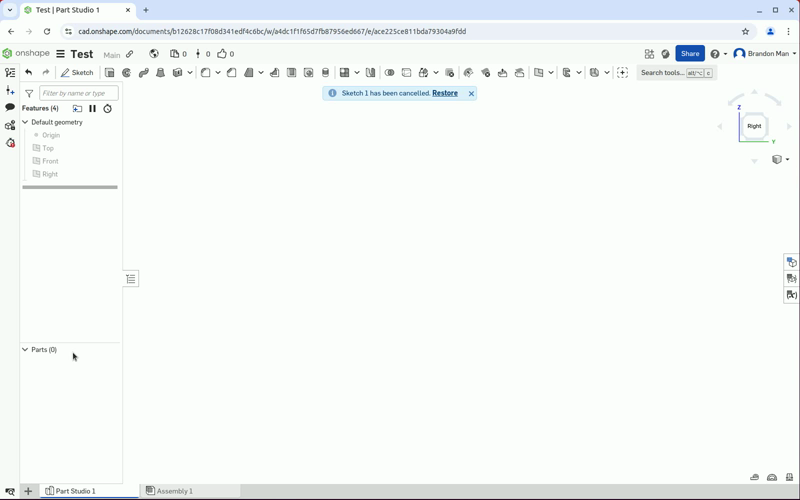
key(shift+s)
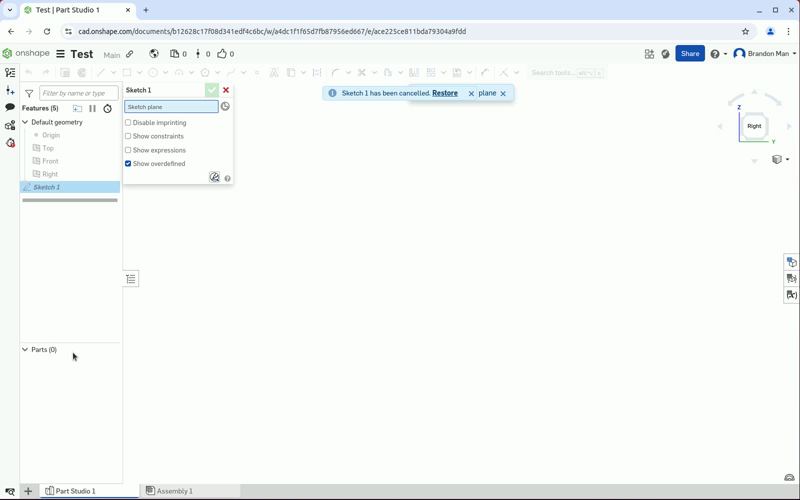
mouse_move(73, 176)
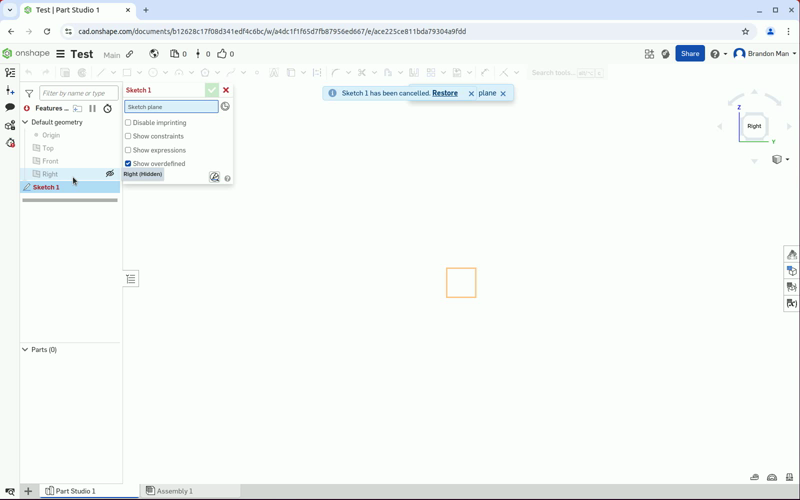
click(73, 176)
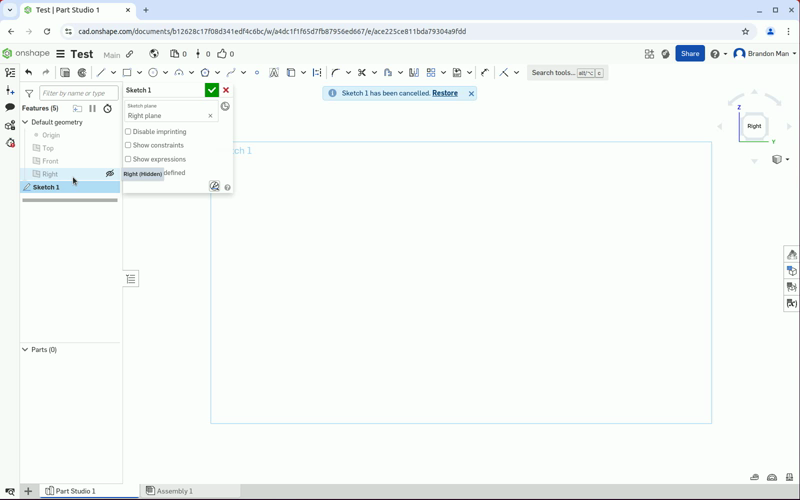
mouse_move(73, 352)
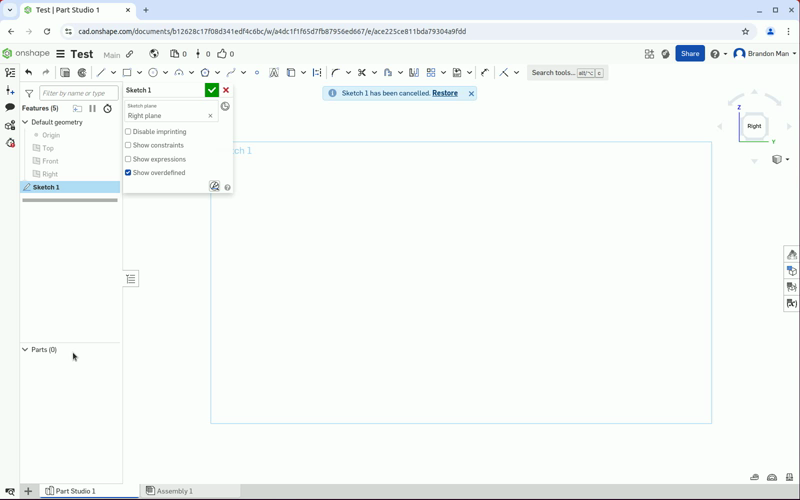
key(y)
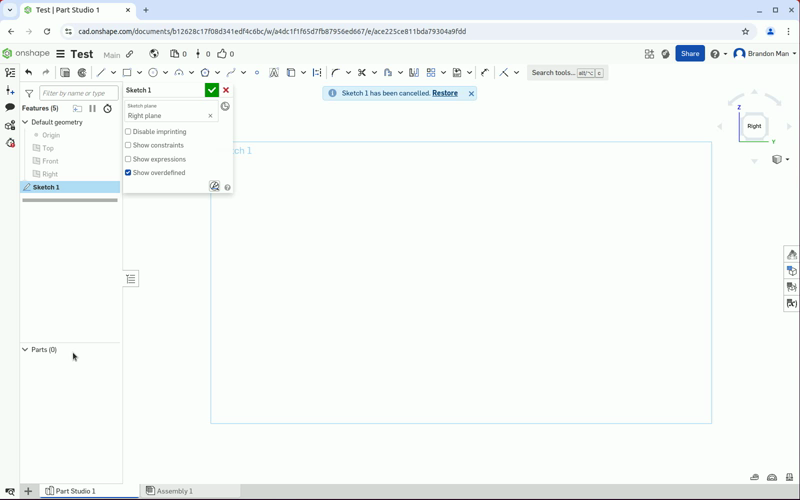
key(l)
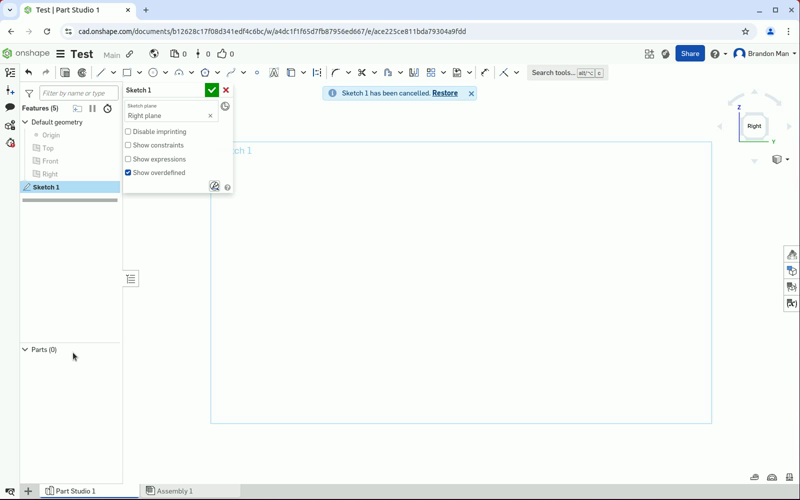
key_down(shift)
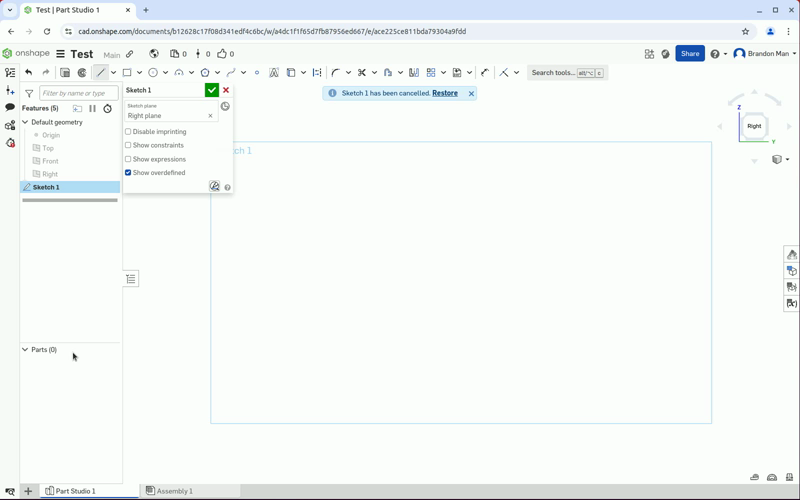
mouse_move(460, 381)
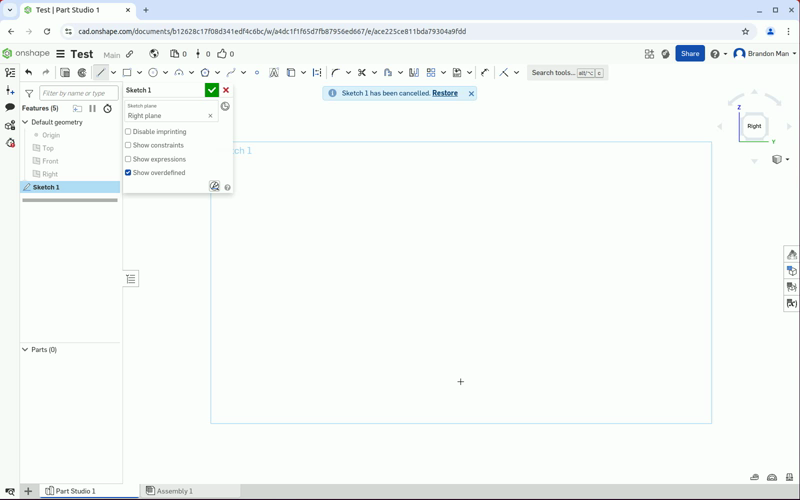
click(460, 381)
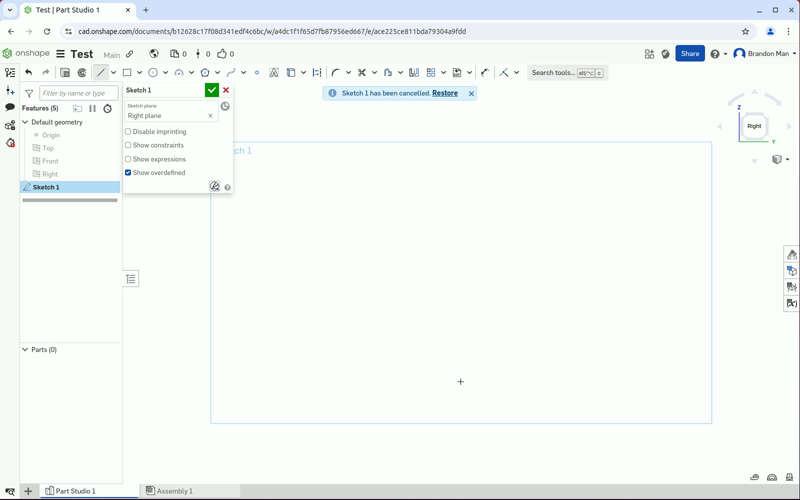
key_up(shift)
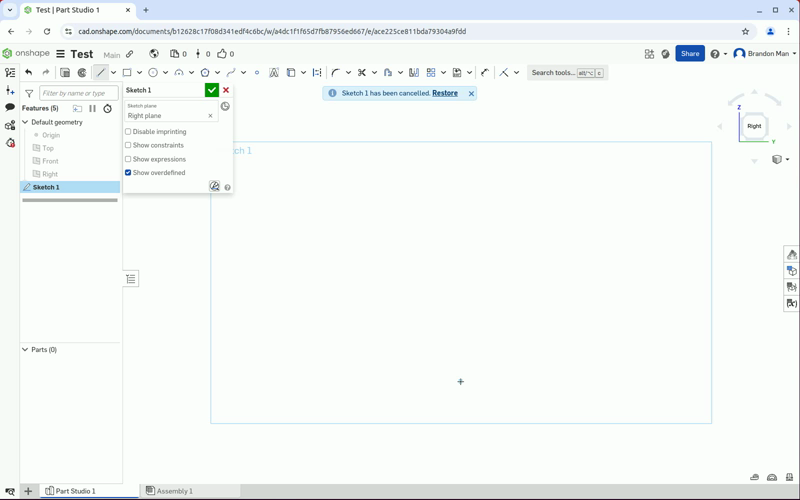
key_down(shift)
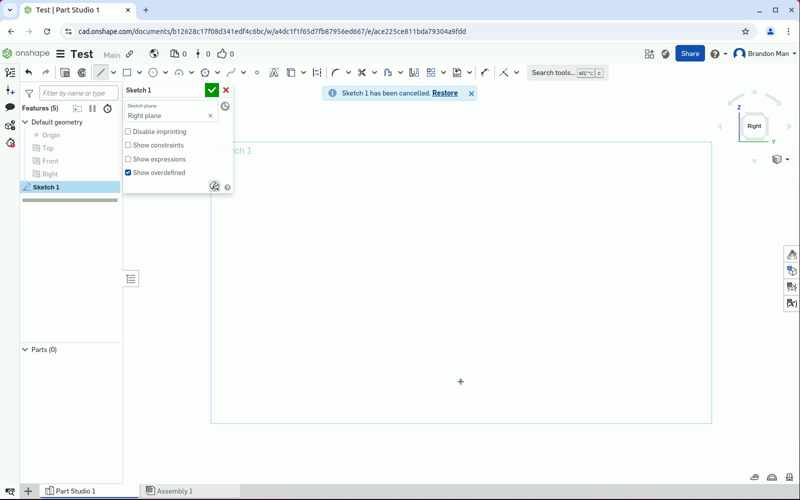
mouse_move(490, 381)
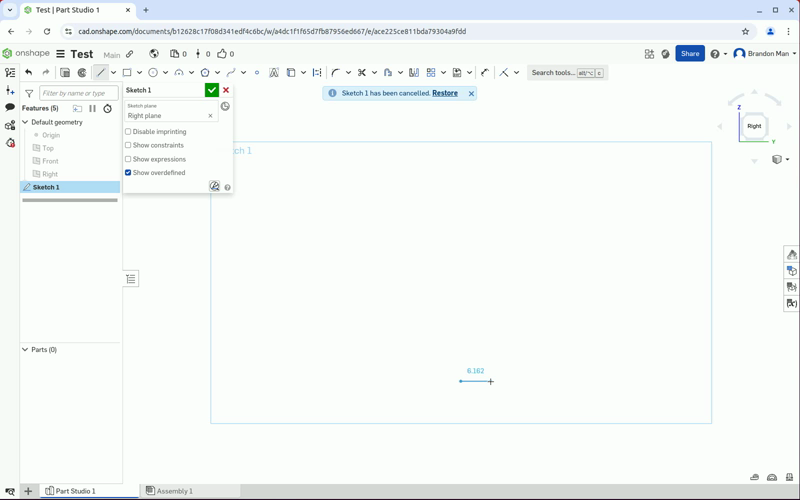
mouse_move(506, 381)
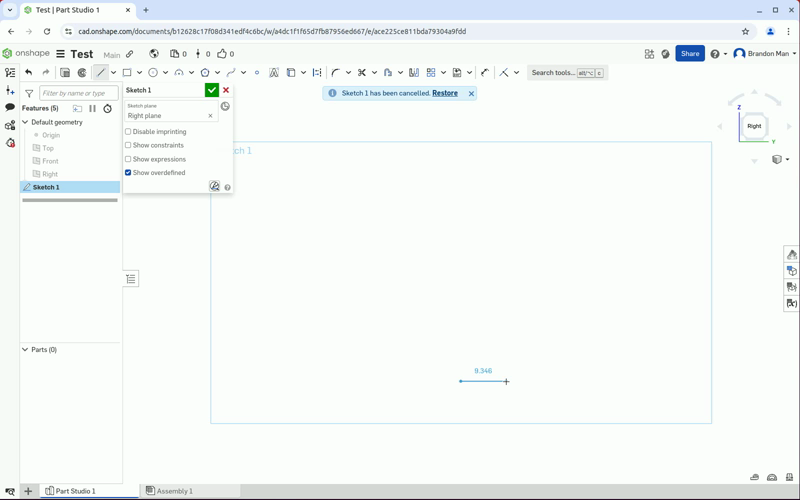
click(506, 381)
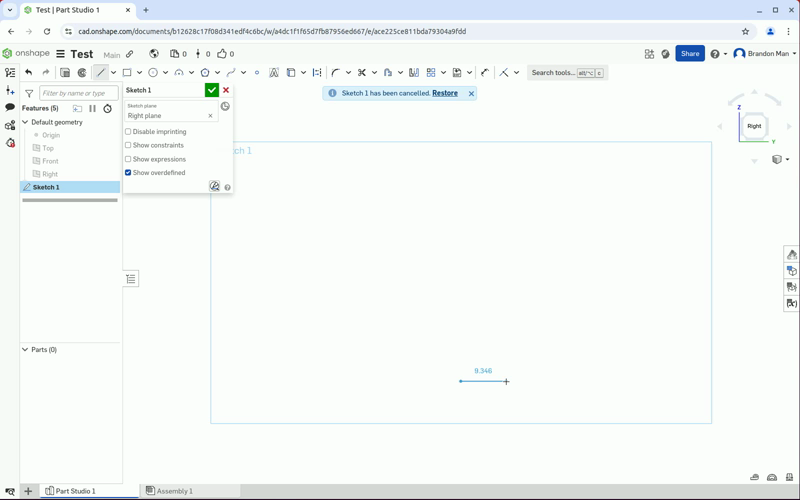
key_up(shift)
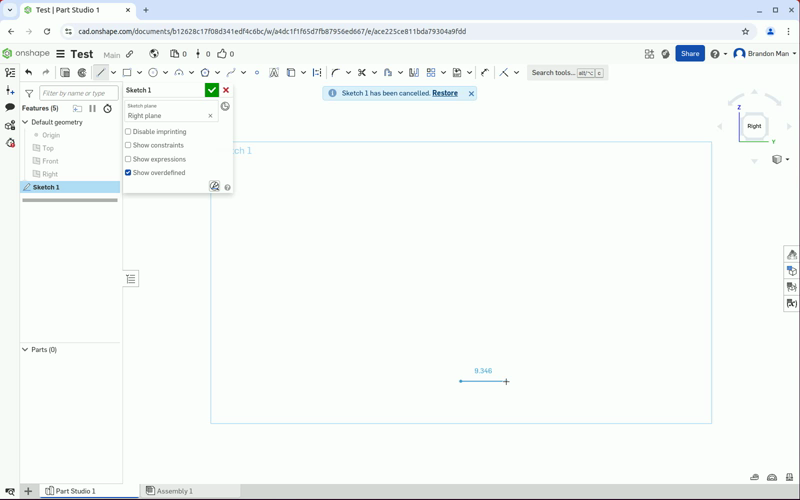
key_down(shift)
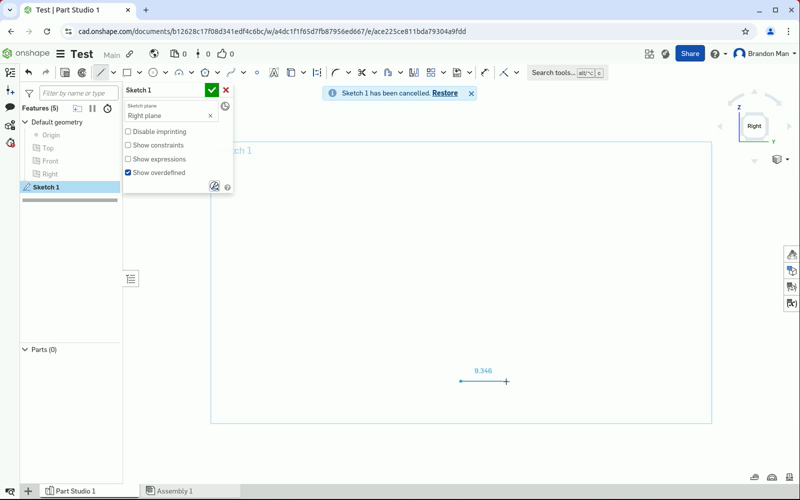
mouse_move(536, 381)
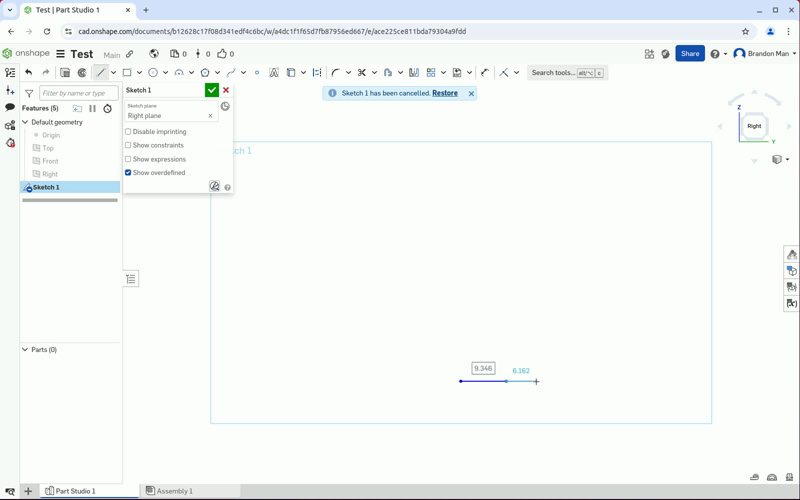
mouse_move(506, 395)
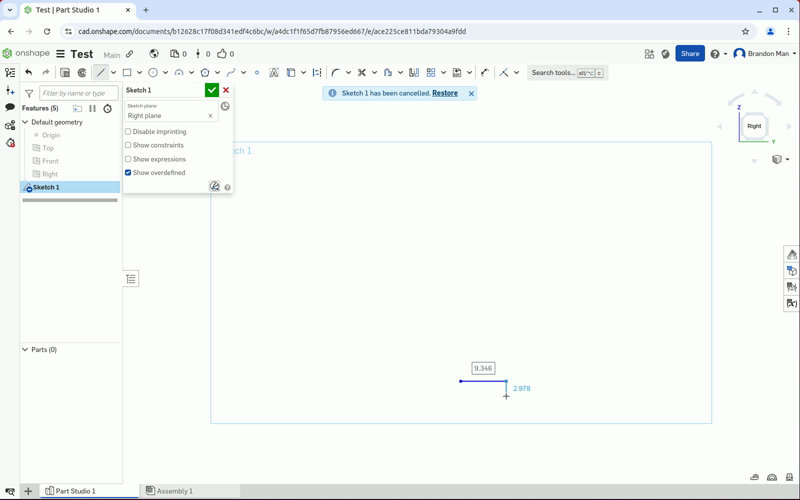
click(506, 395)
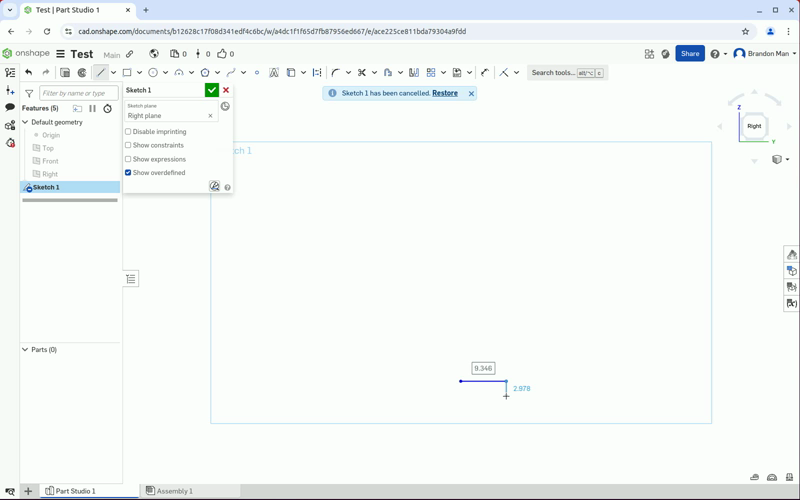
key_up(shift)
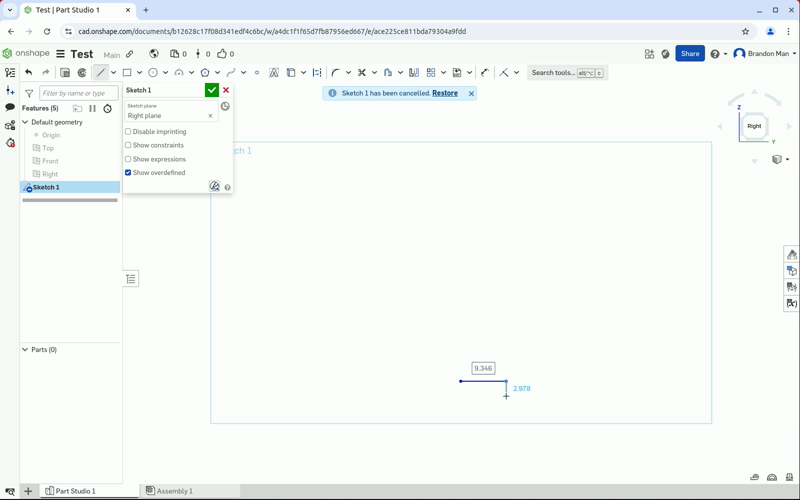
key_down(shift)
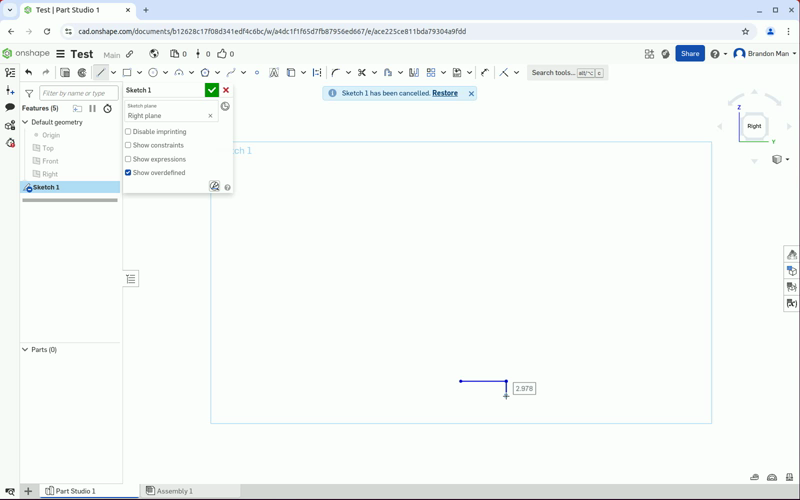
mouse_move(536, 395)
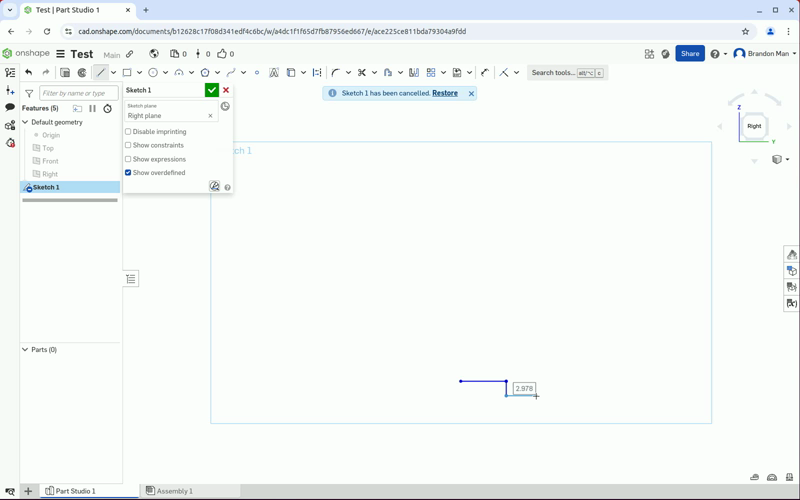
mouse_move(513, 395)
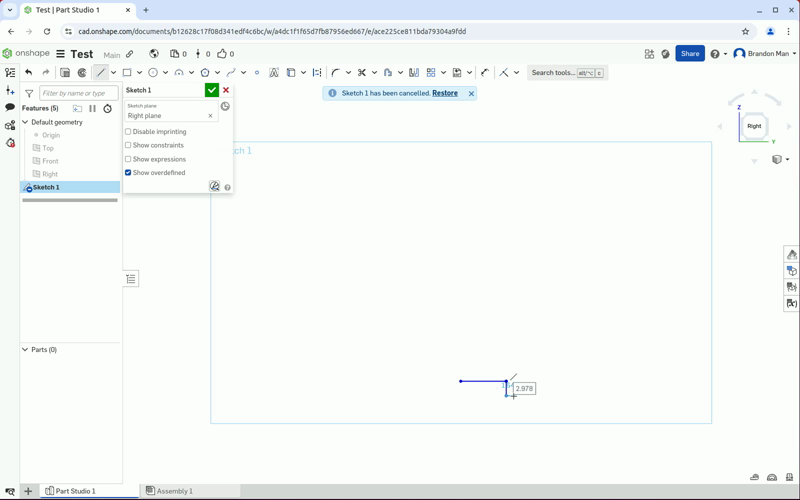
scroll(6)
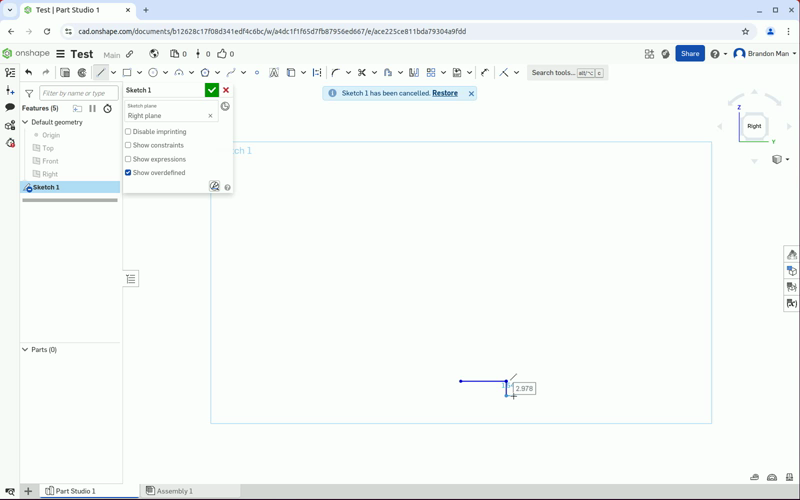
scroll(6)
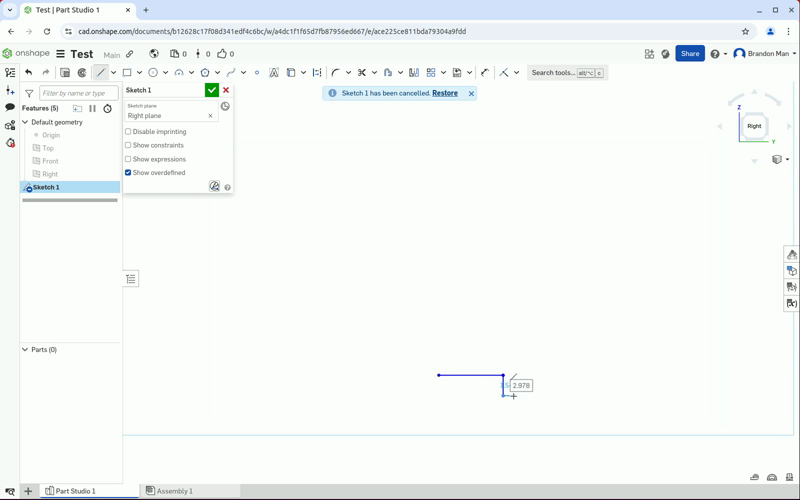
scroll(6)
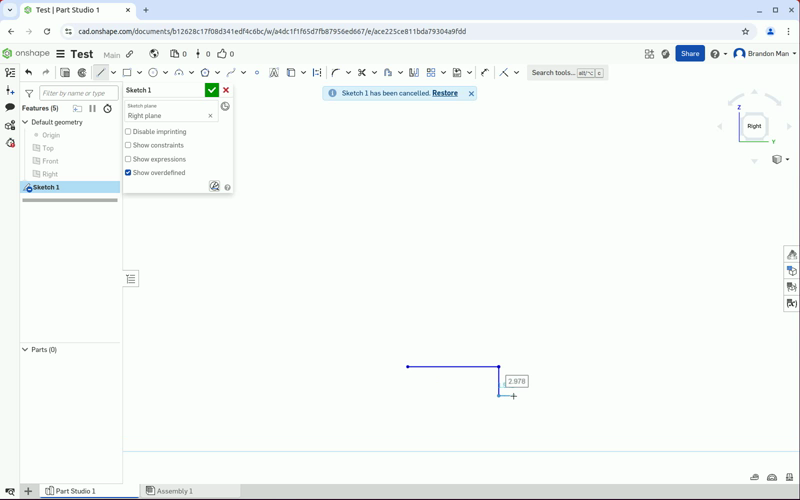
scroll(6)
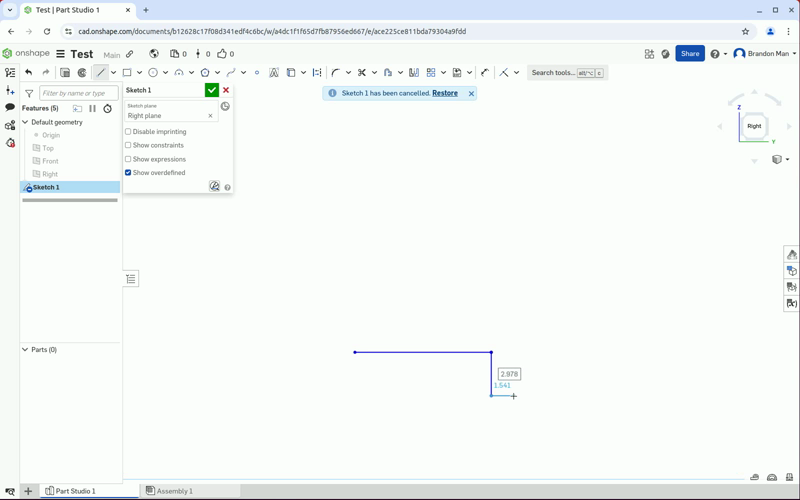
scroll(6)
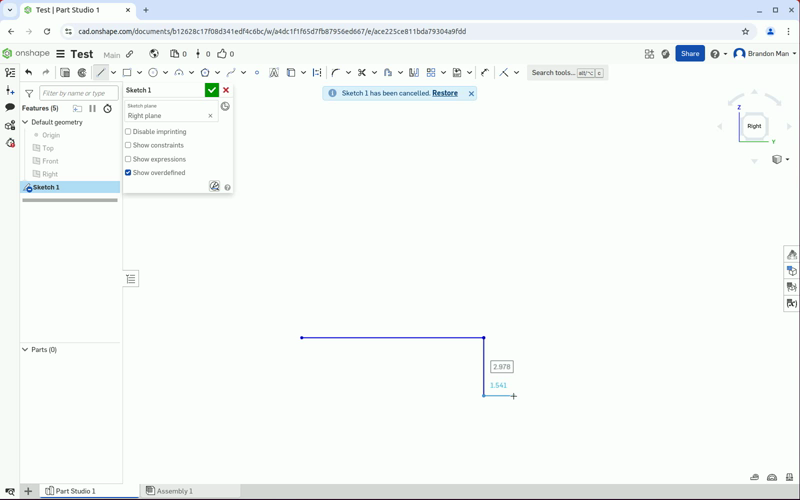
scroll(6)
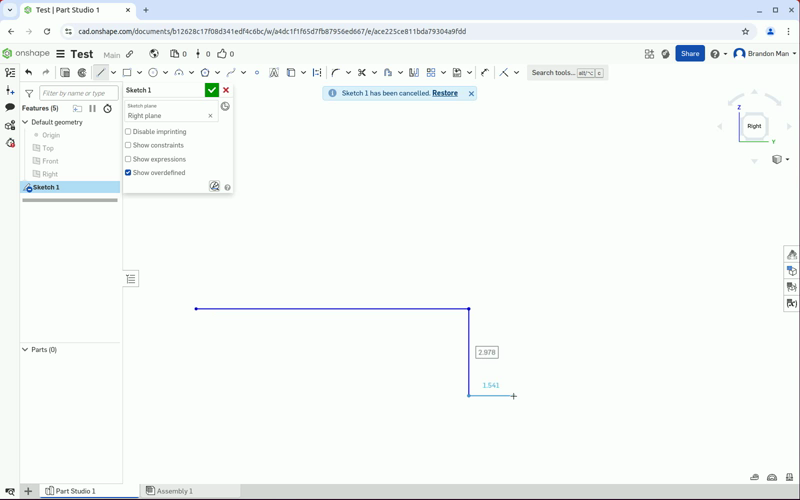
scroll(6)
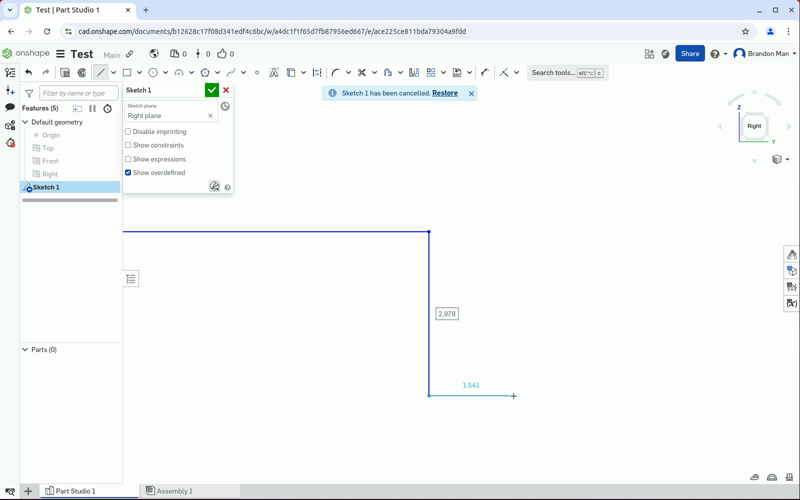
click(513, 395)
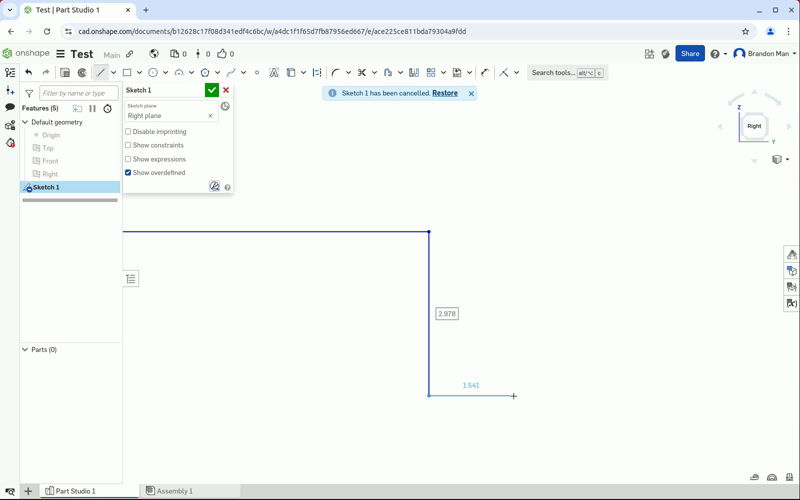
scroll(-6)
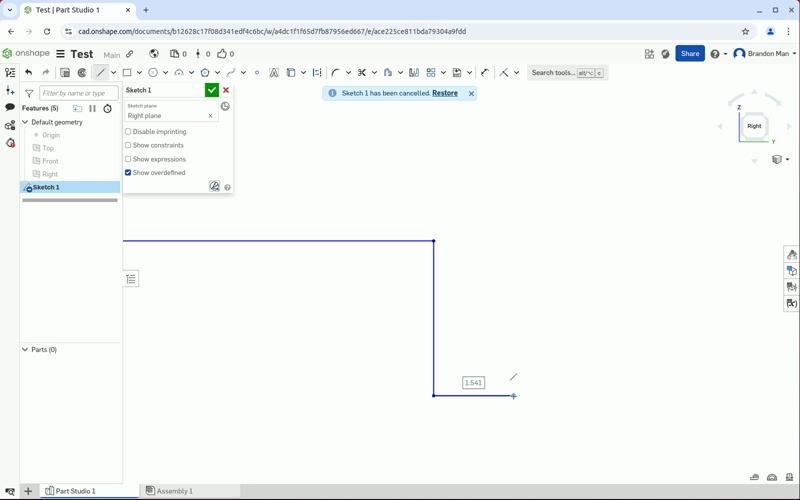
scroll(-6)
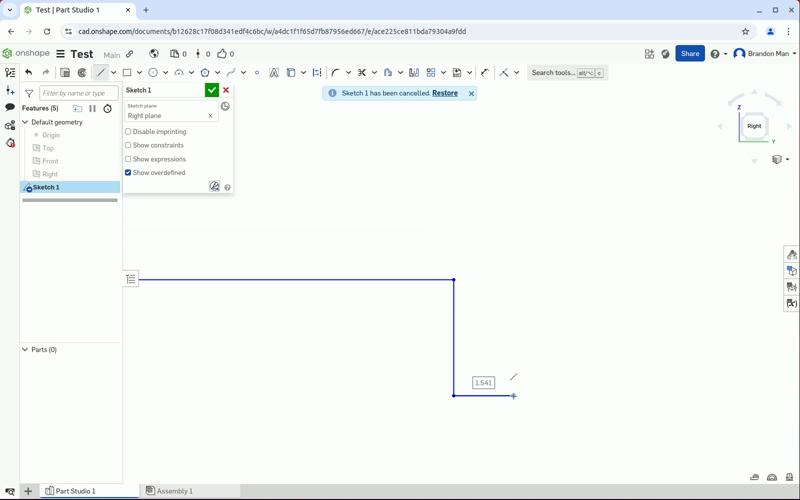
scroll(-6)
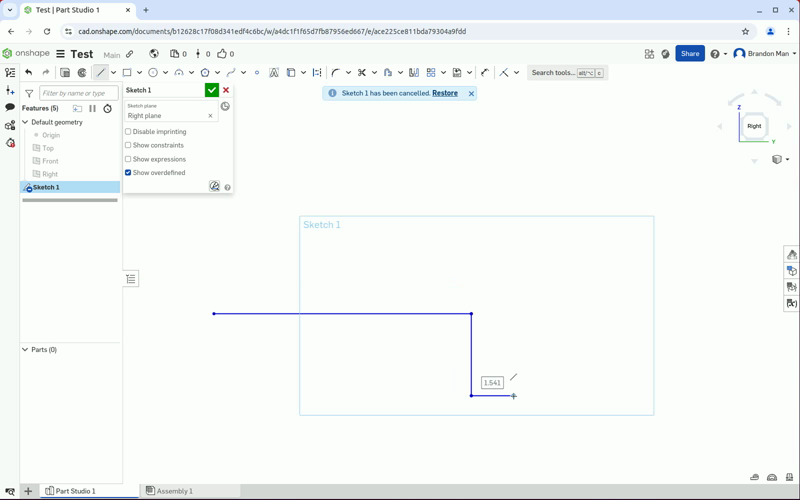
scroll(-6)
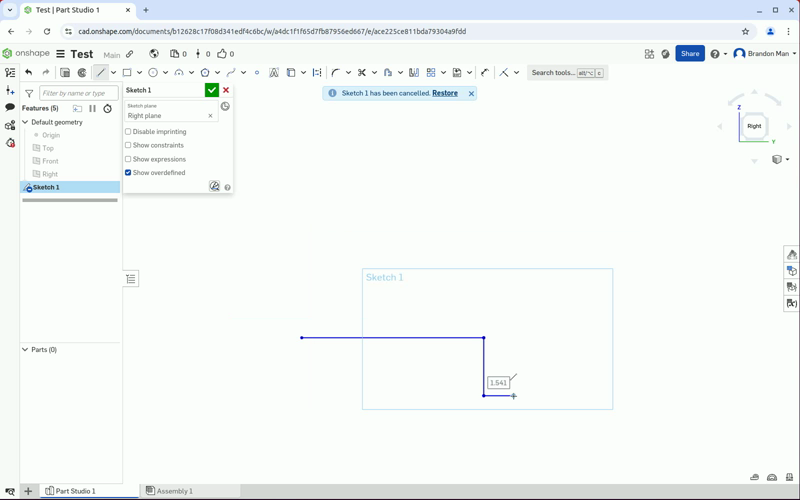
scroll(-6)
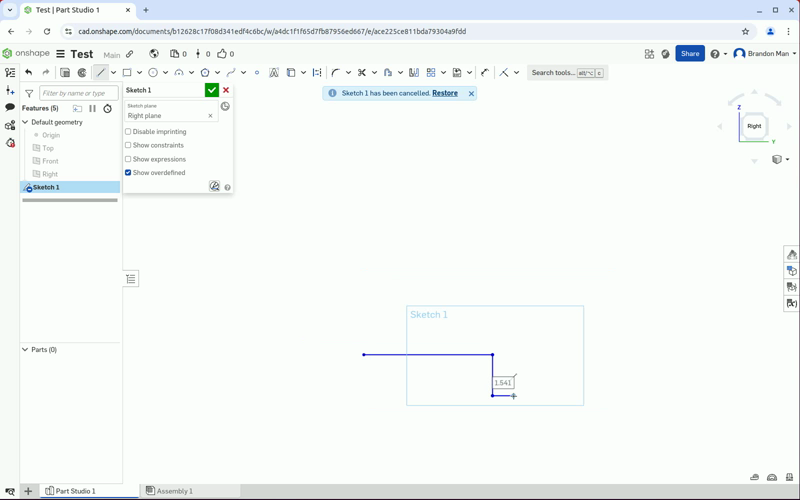
scroll(-6)
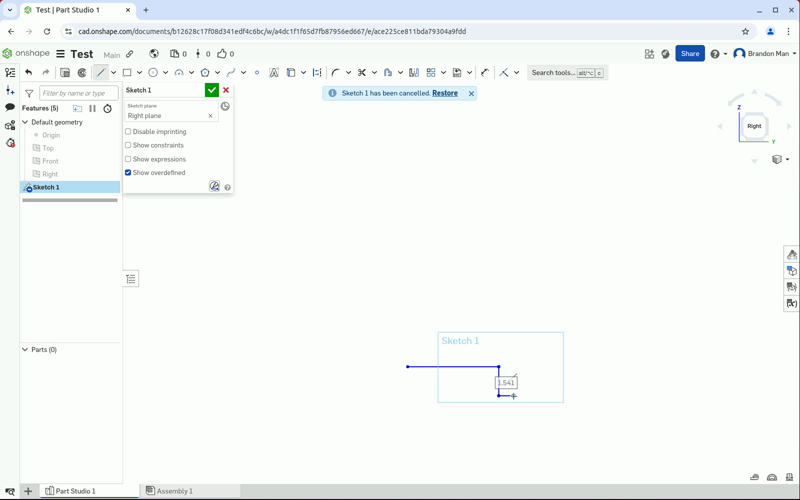
scroll(-6)
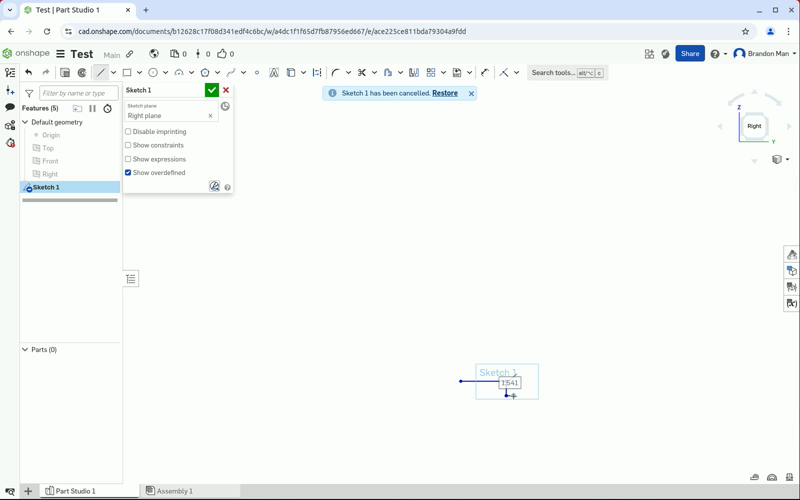
key_up(shift)
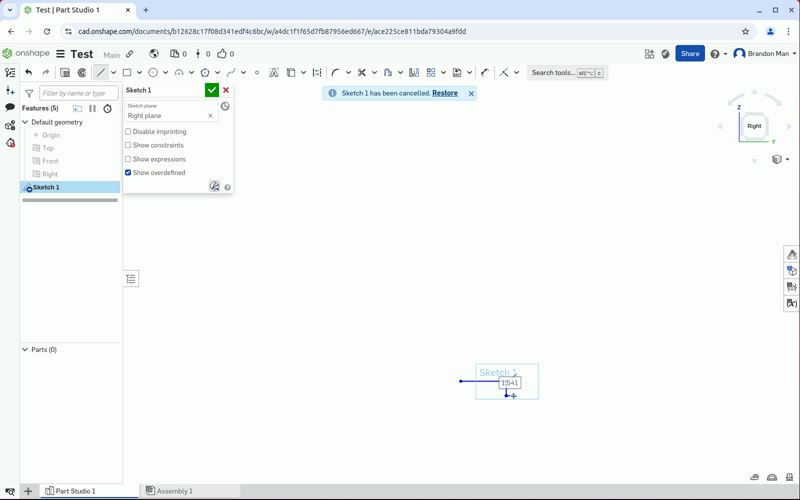
key_down(shift)
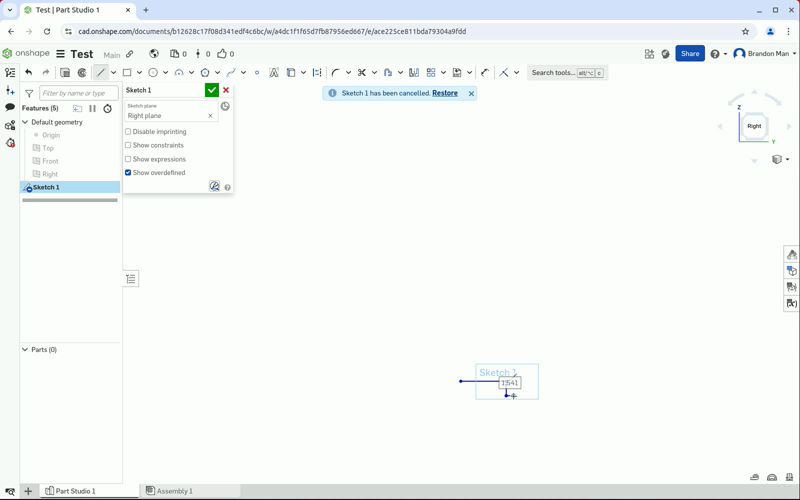
mouse_move(543, 395)
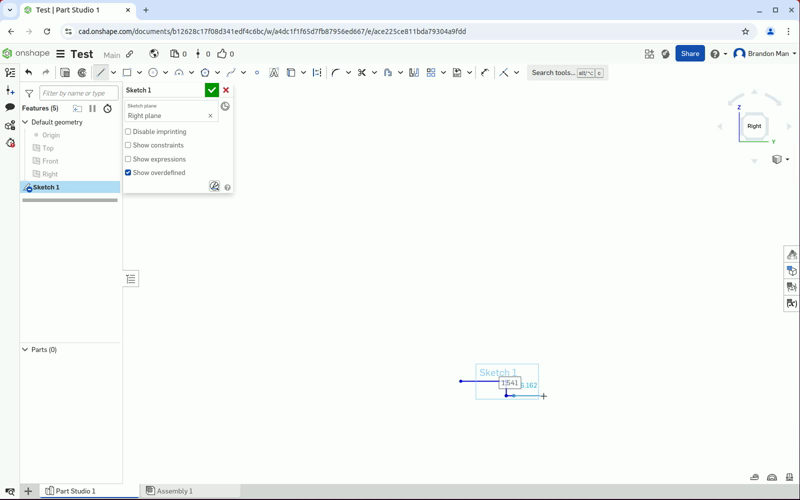
mouse_move(513, 381)
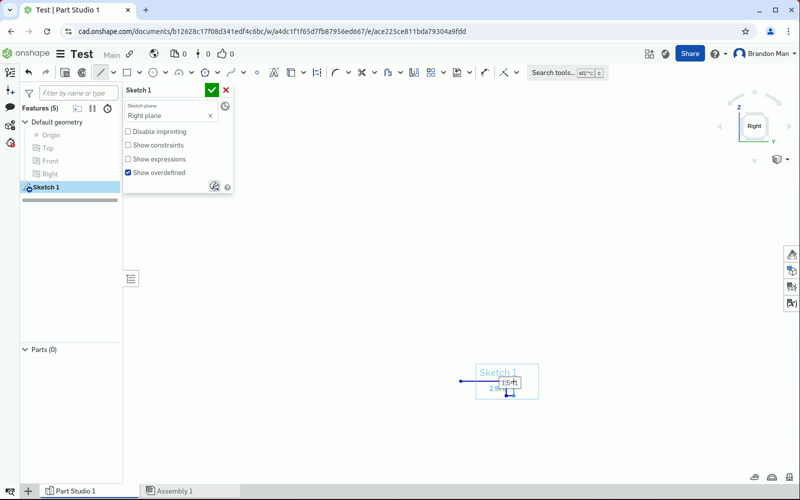
click(513, 381)
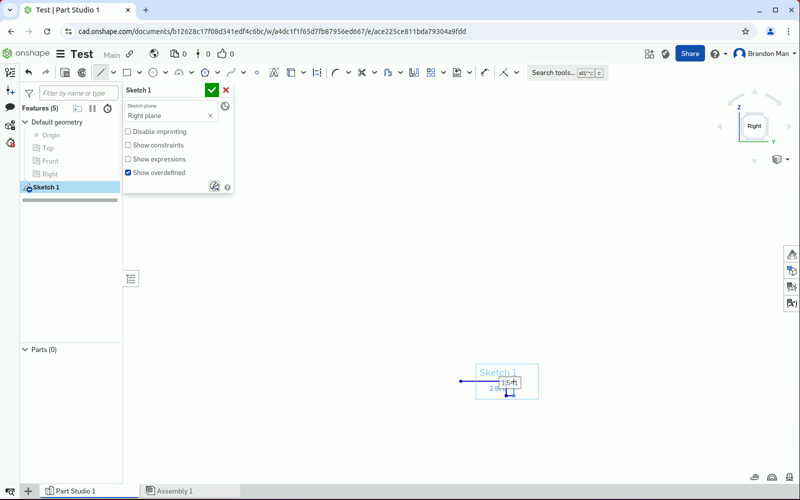
key_up(shift)
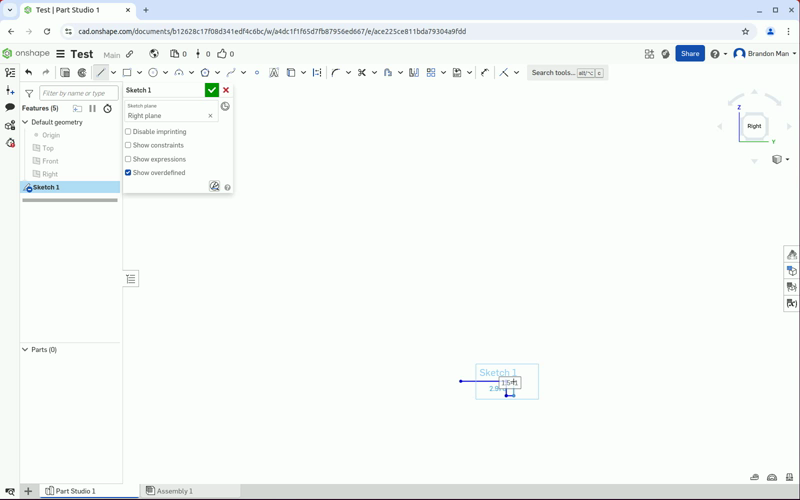
key_down(shift)
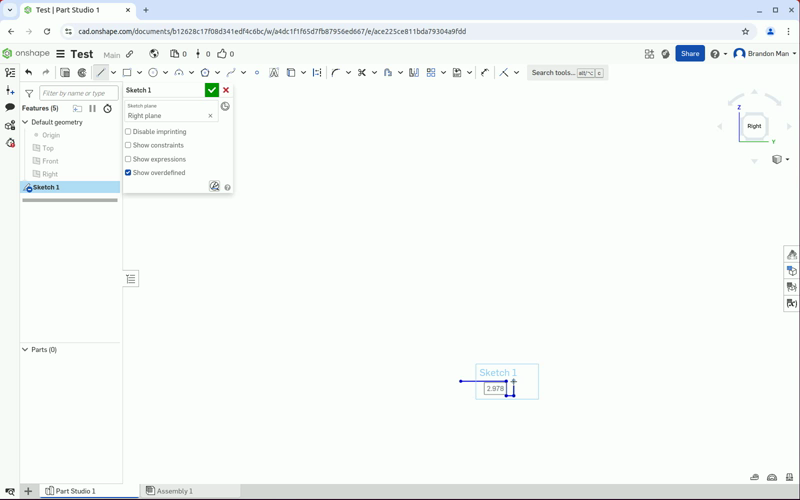
mouse_move(543, 381)
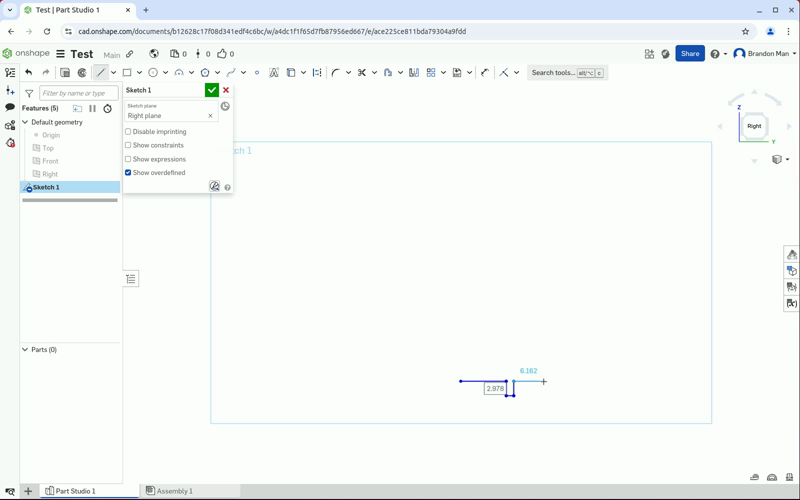
mouse_move(544, 381)
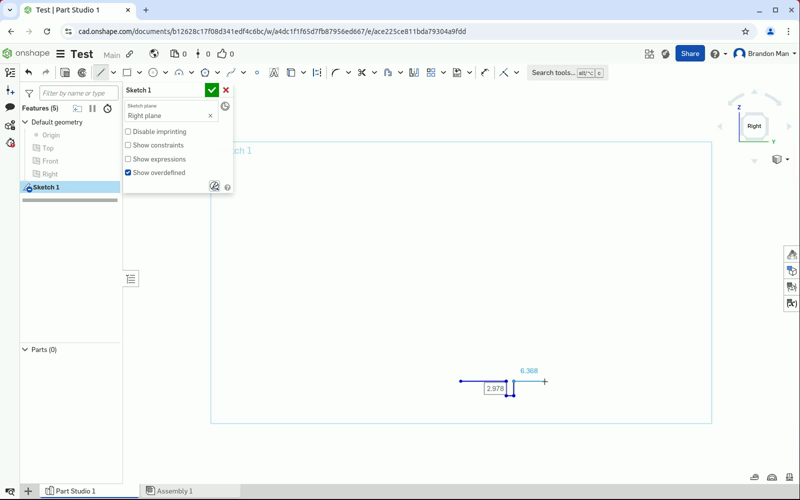
click(544, 381)
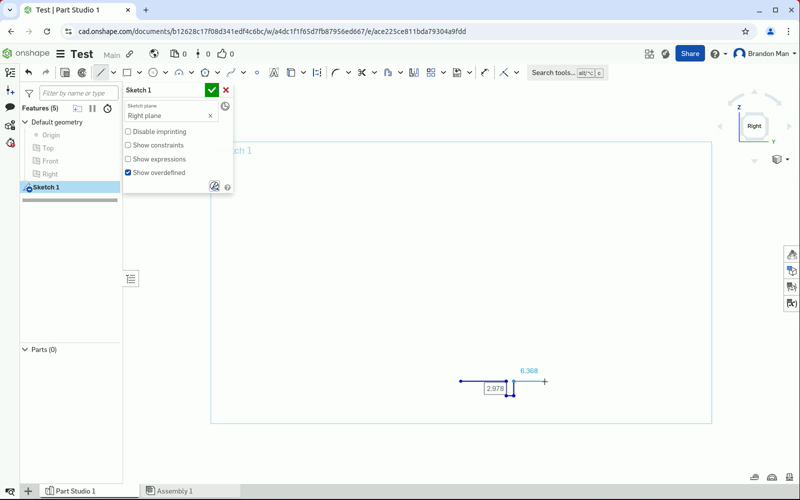
key_up(shift)
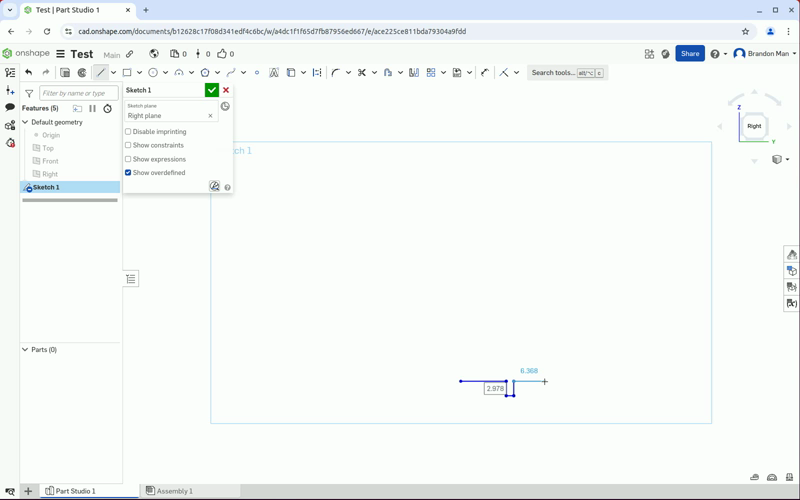
key_down(shift)
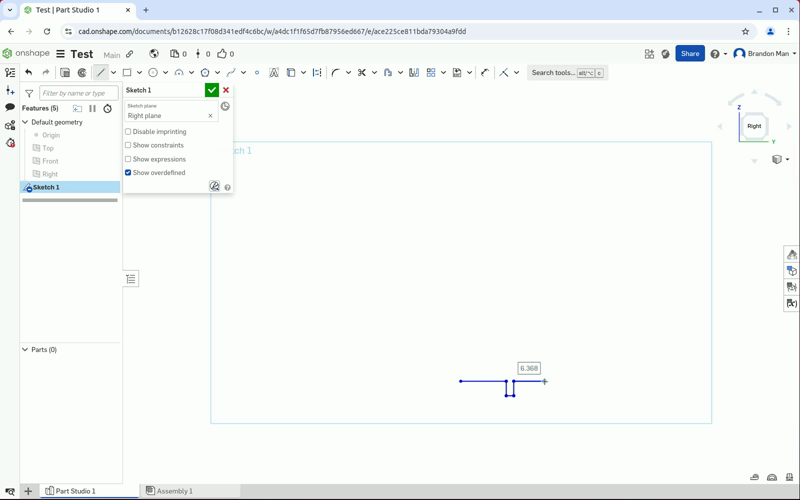
mouse_move(544, 282)
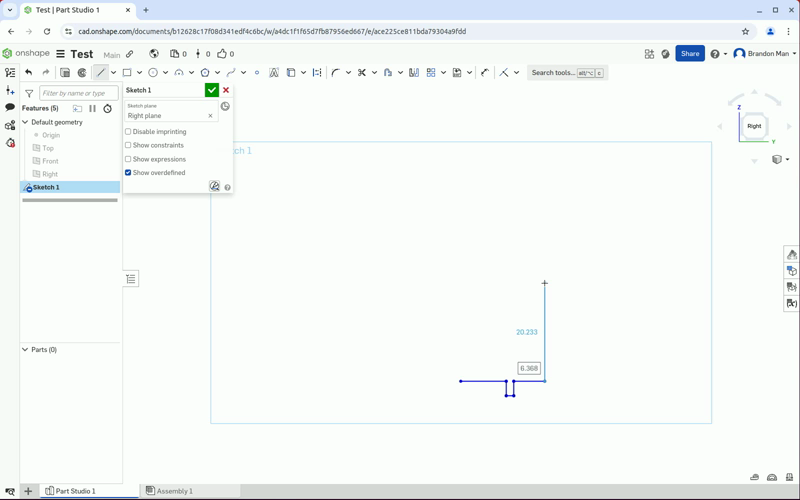
click(544, 282)
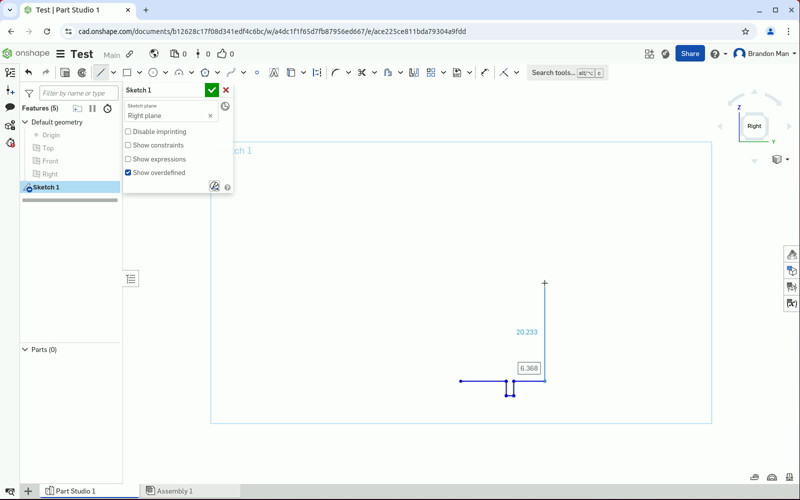
key_up(shift)
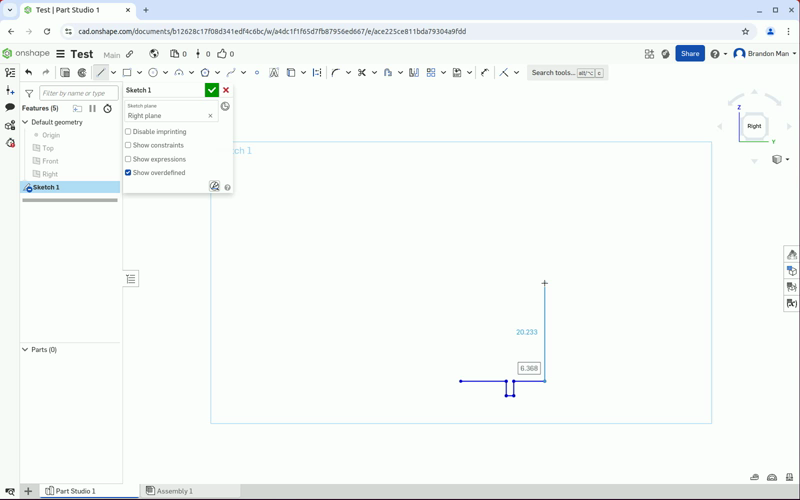
key_down(shift)
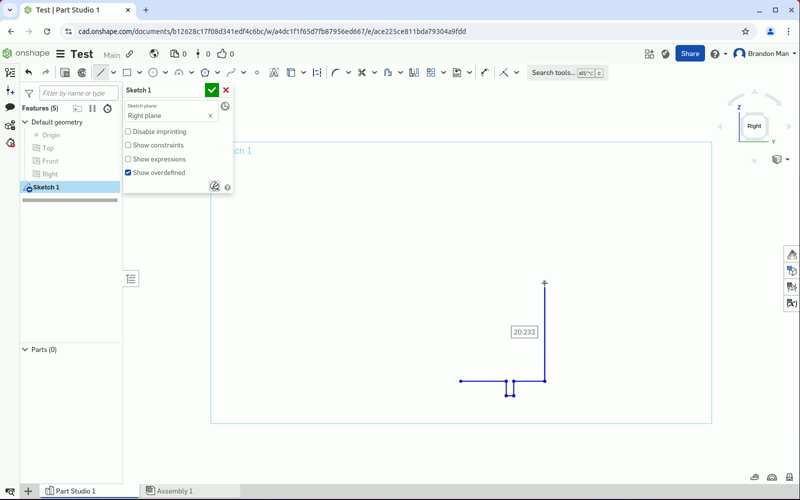
mouse_move(460, 282)
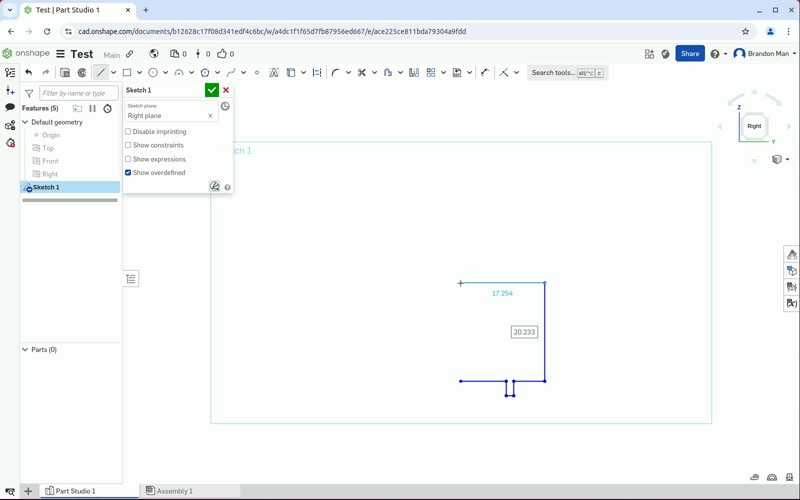
click(460, 282)
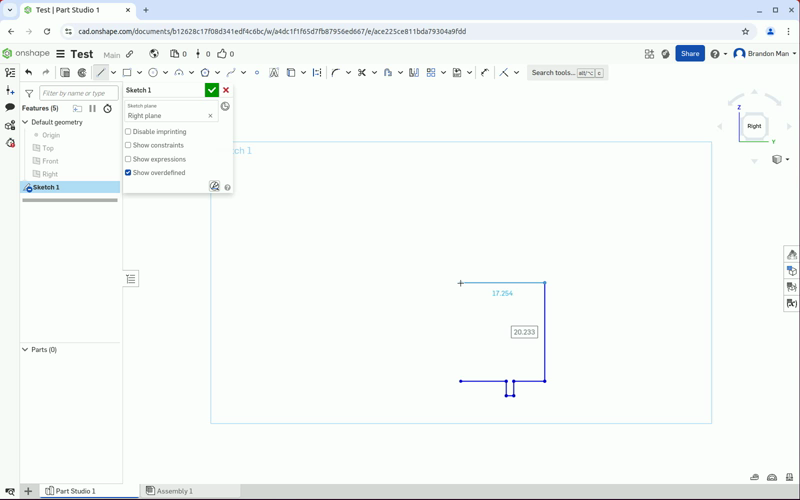
key_up(shift)
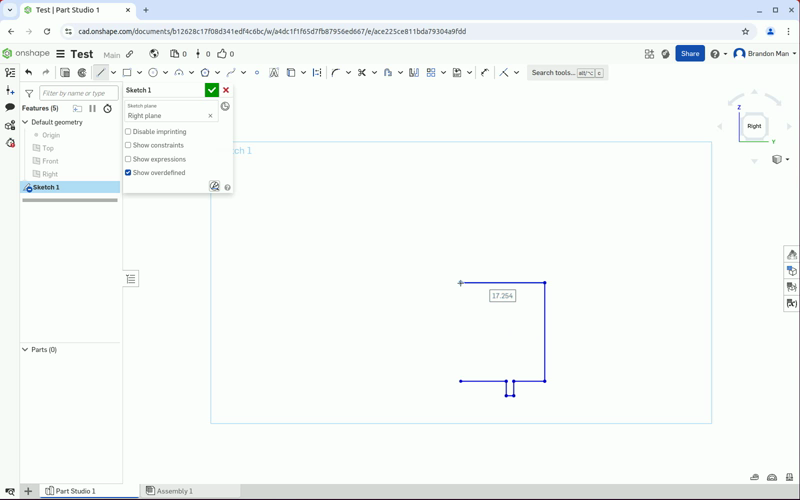
key_down(shift)
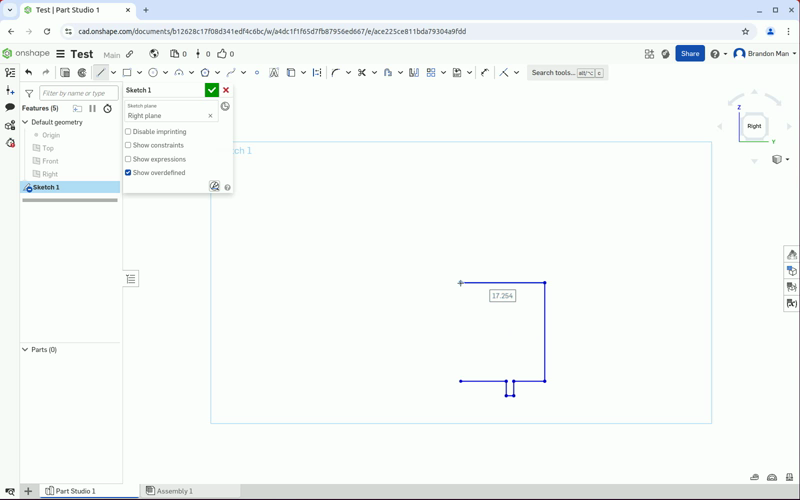
mouse_move(460, 381)
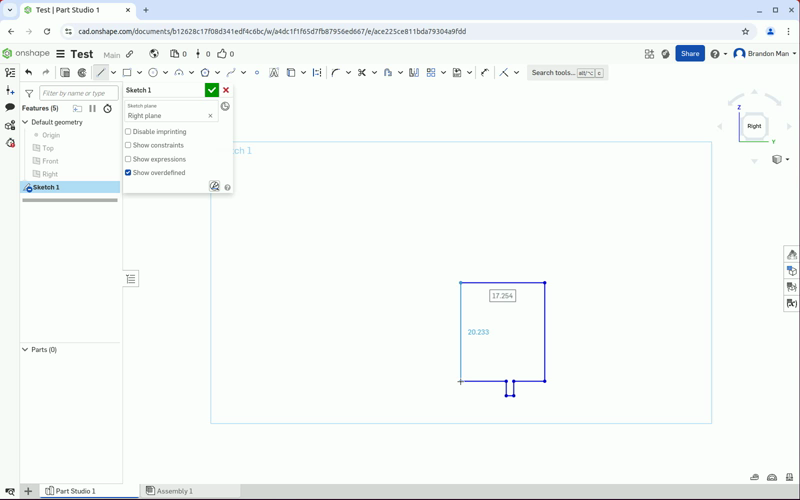
key_up(shift)
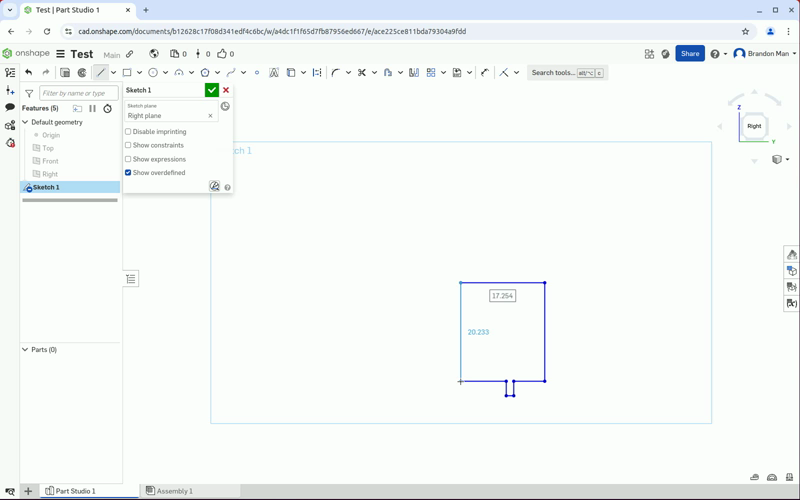
click(460, 381)
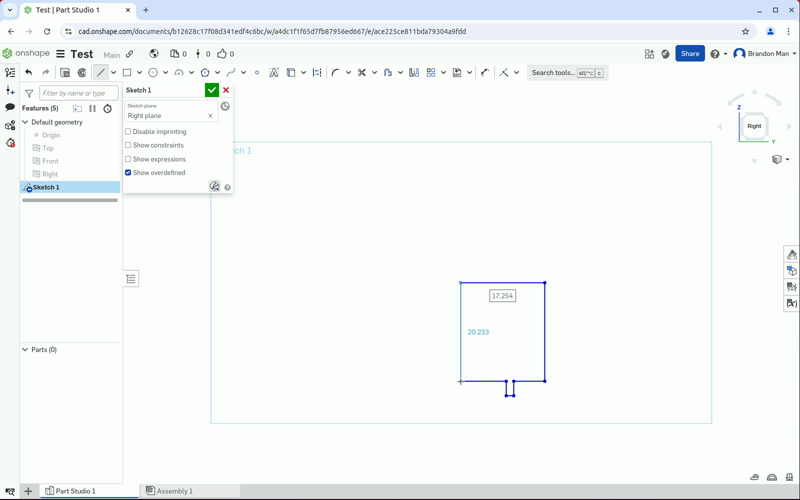
key(esc)
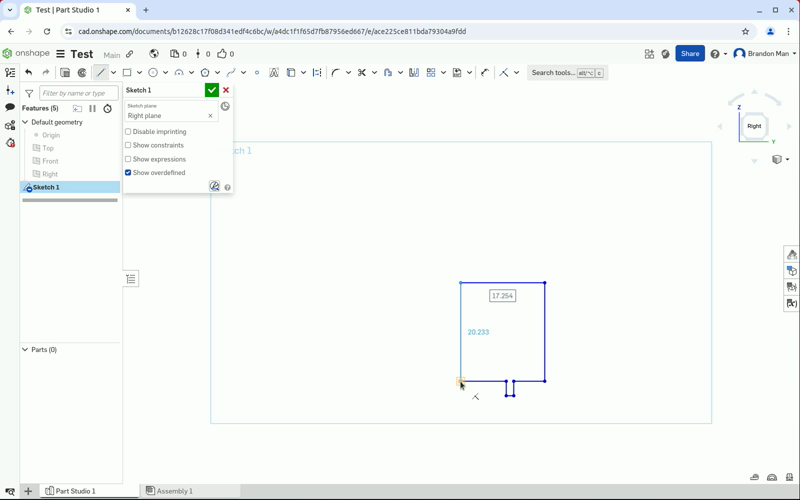
mouse_move(504, 297)
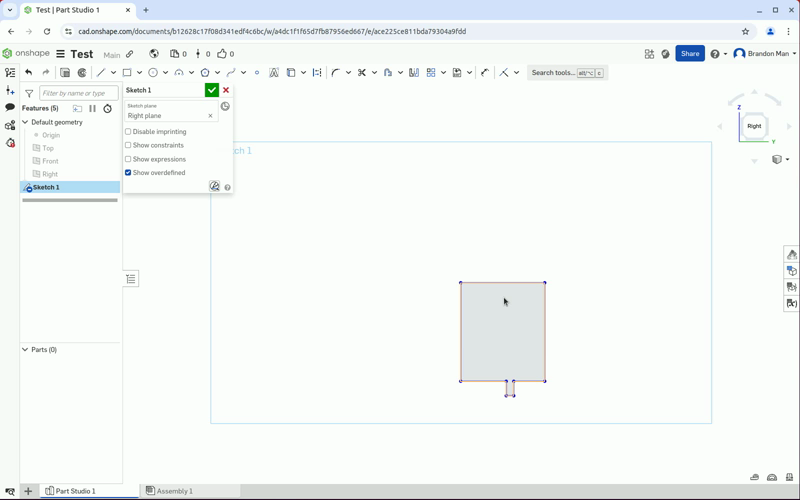
click(504, 297)
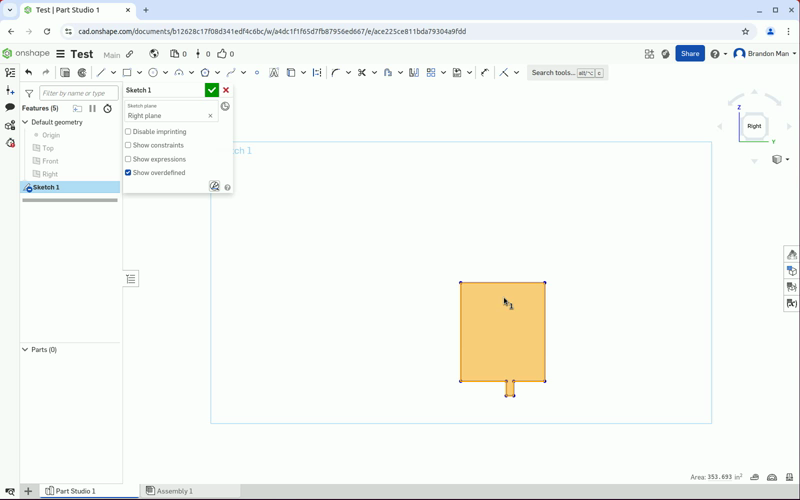
mouse_move(73, 352)
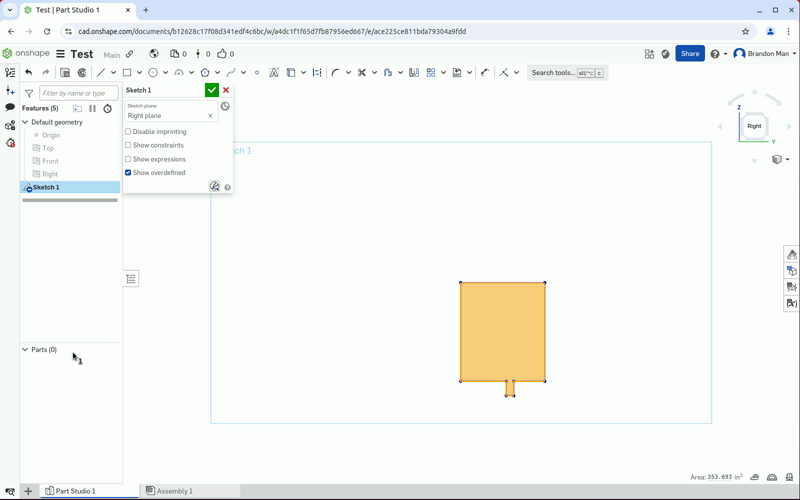
key(shift+y)
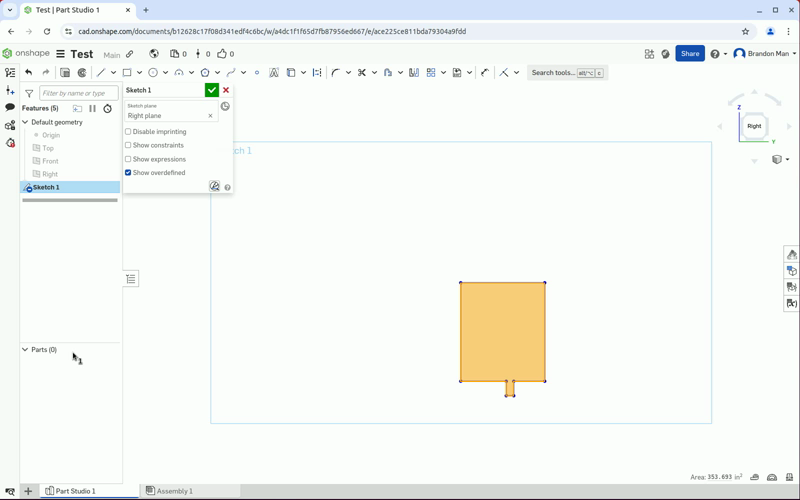
key(shift+e)
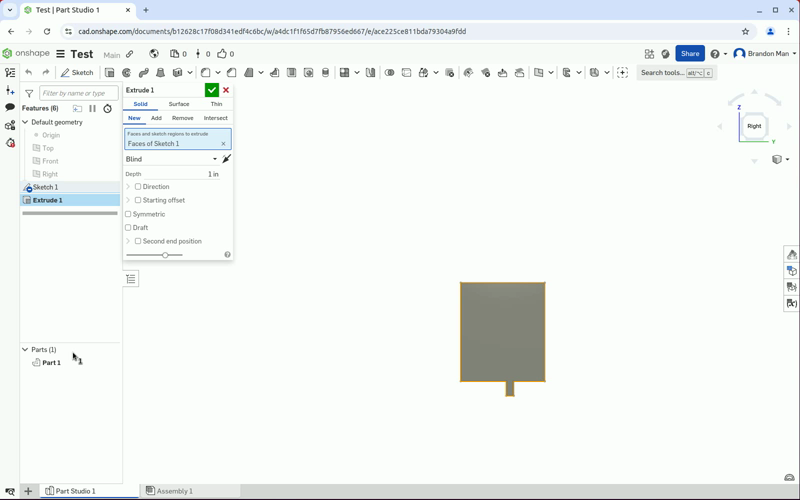
mouse_move(143, 106)
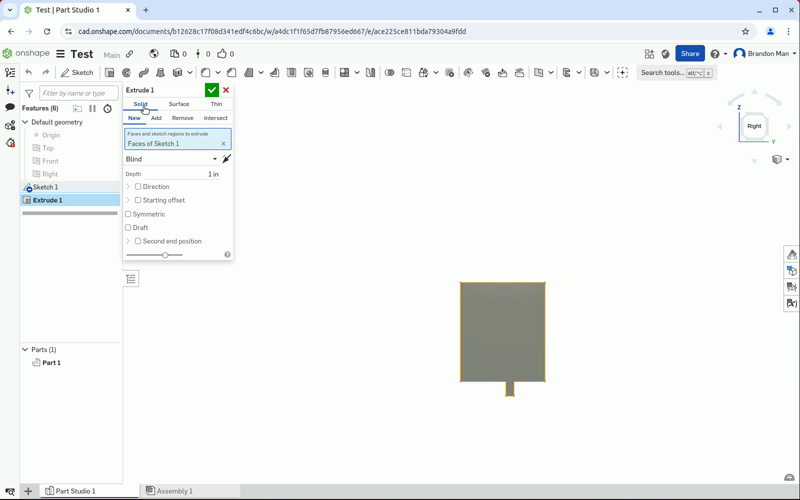
click(143, 106)
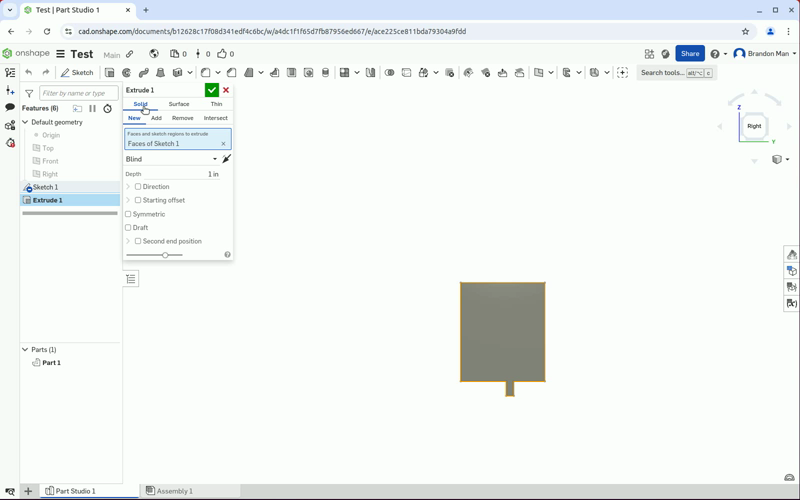
mouse_move(137, 120)
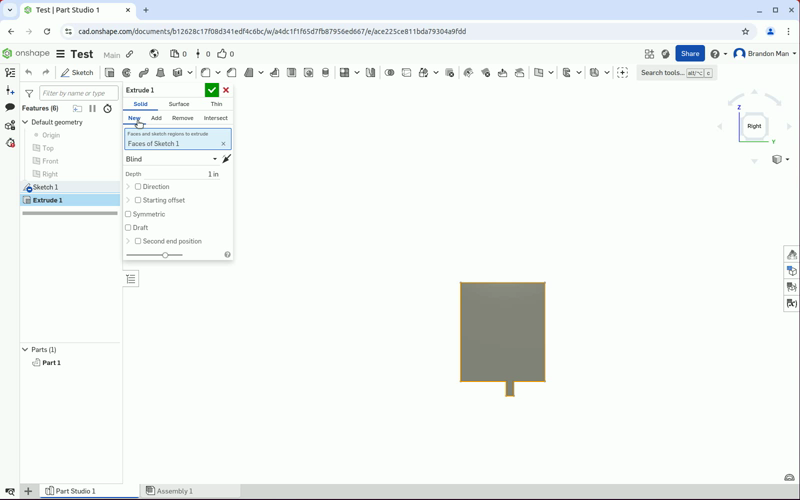
click(137, 120)
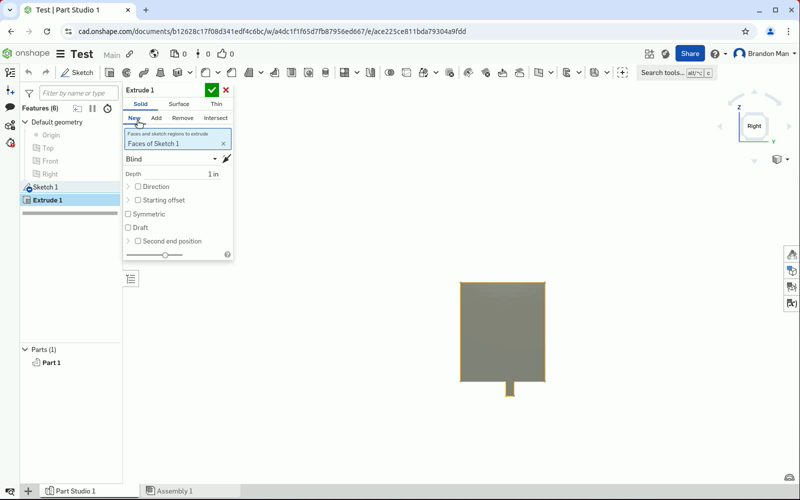
key(tab, 4)
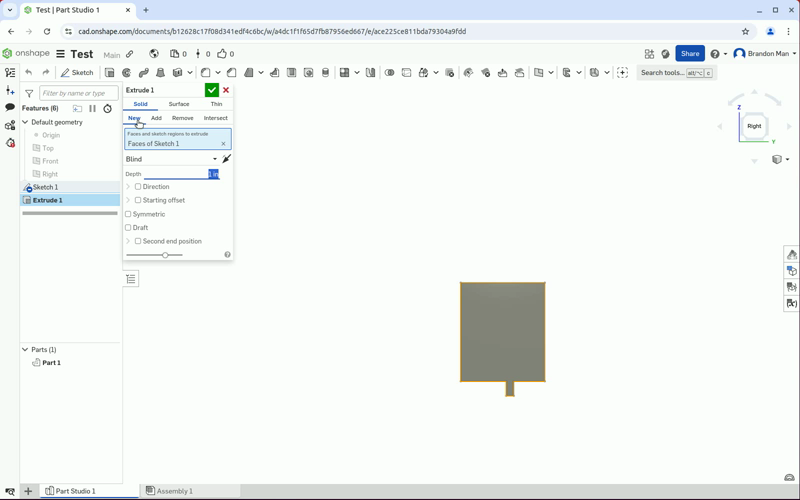
text(1.444)
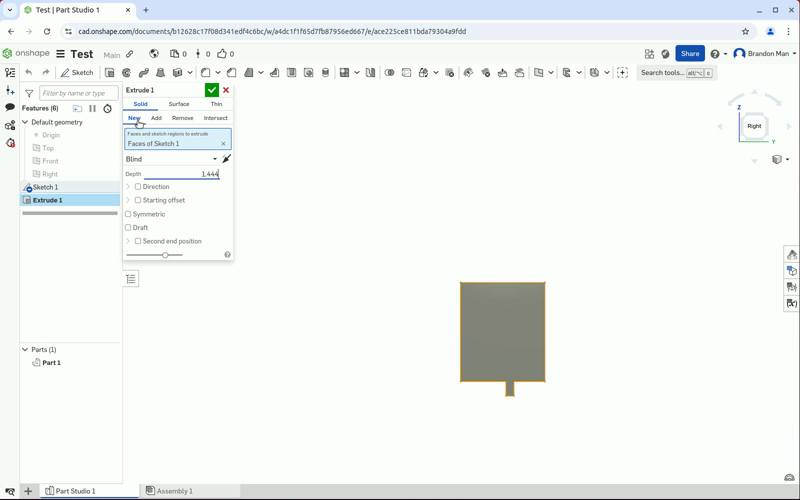
key(enter)
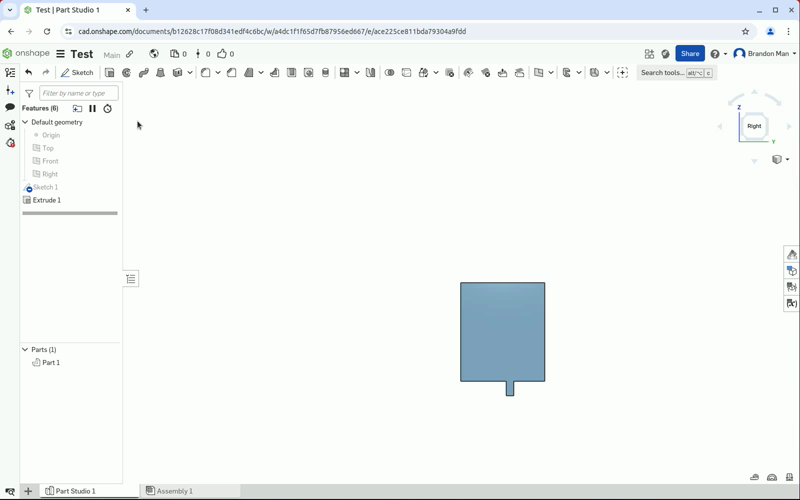
key(shift+h)
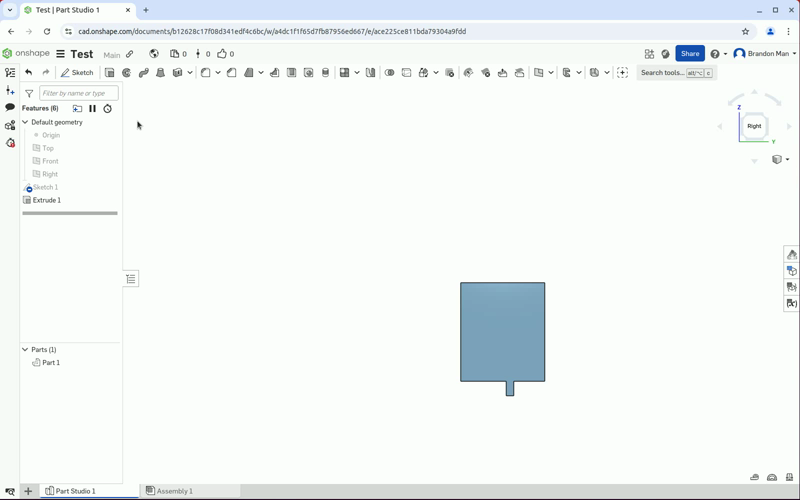
key(shift+h)
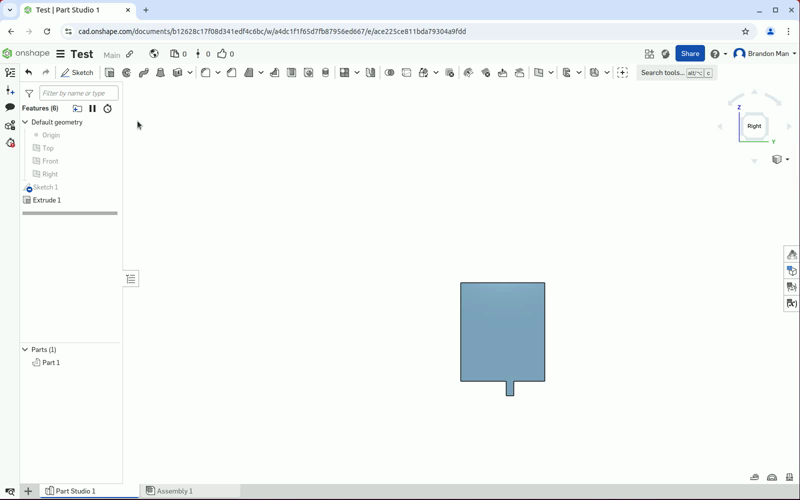
mouse_move(73, 189)
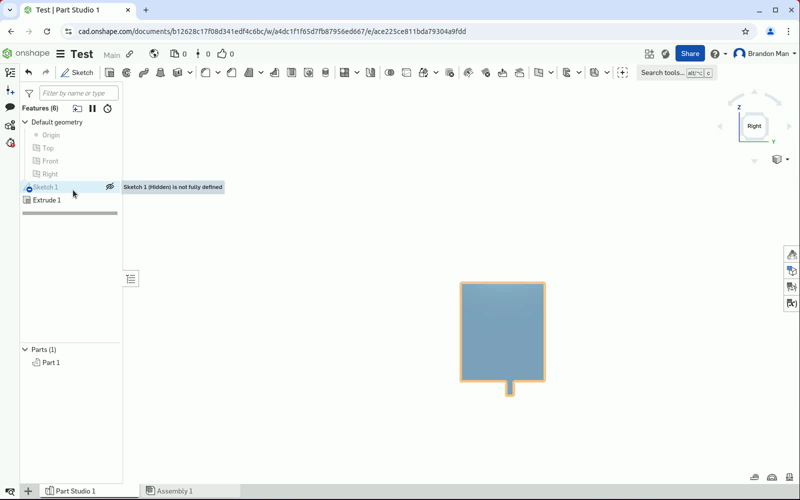
click(73, 189)
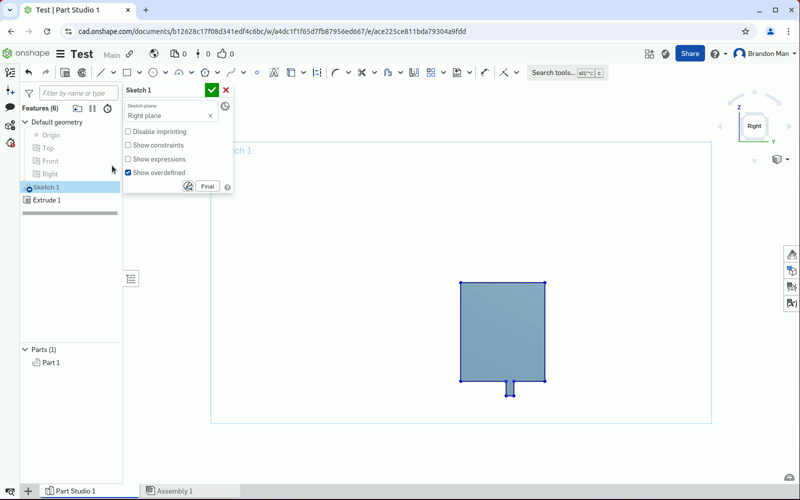
mouse_move(229, 92)
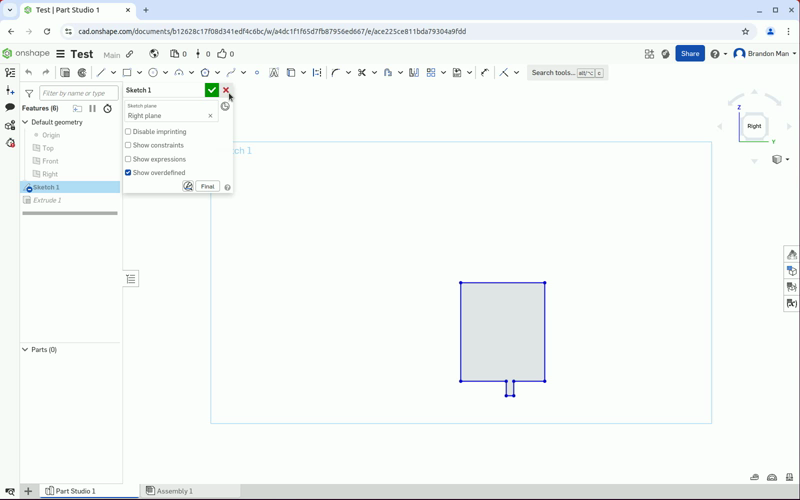
click(229, 92)
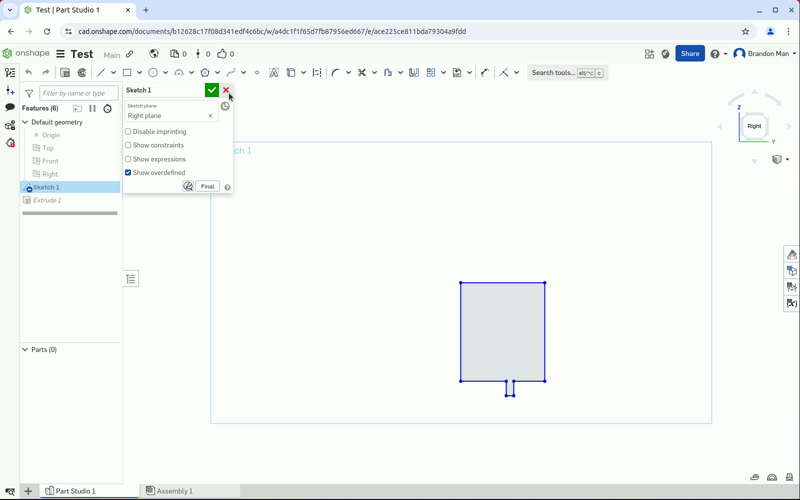
key(shift+s)
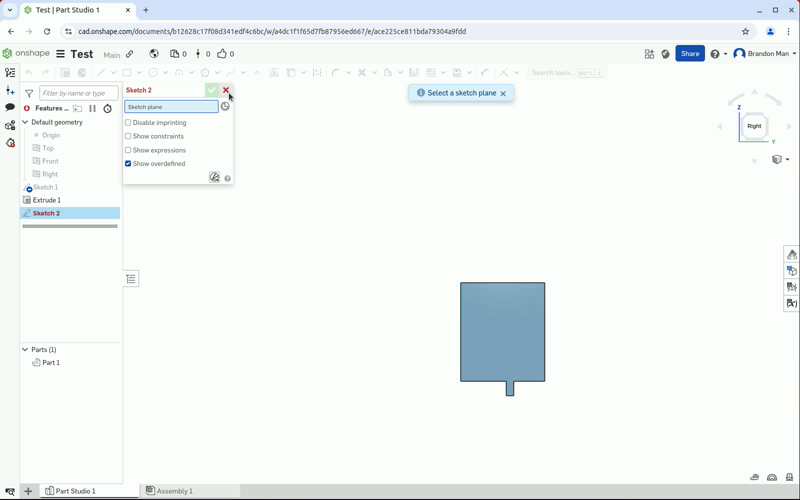
mouse_move(73, 176)
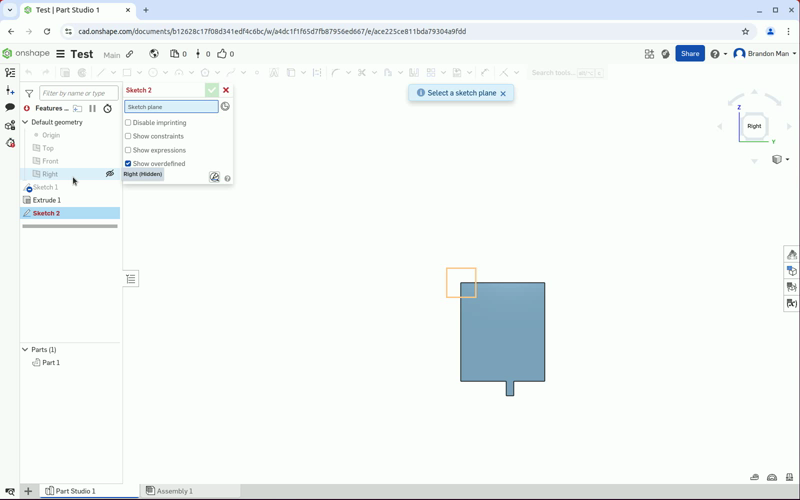
click(73, 176)
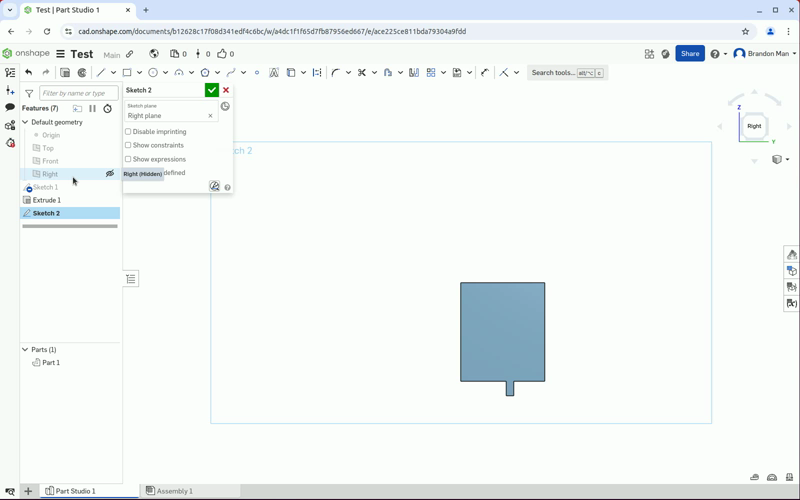
mouse_move(73, 352)
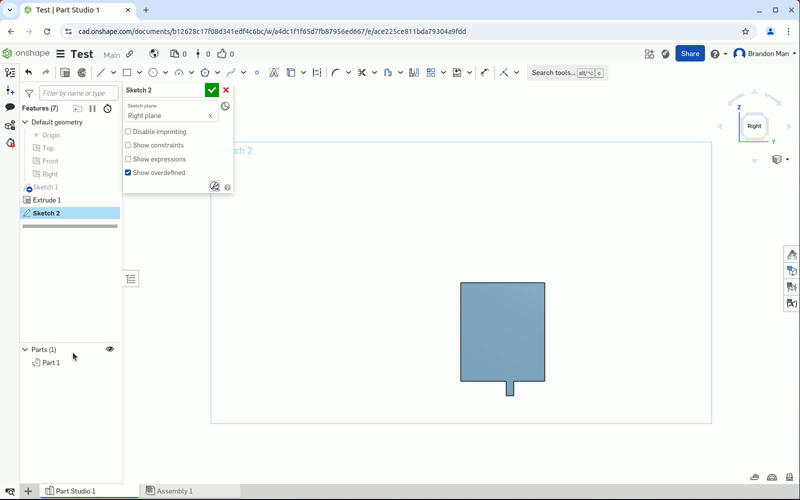
key(y)
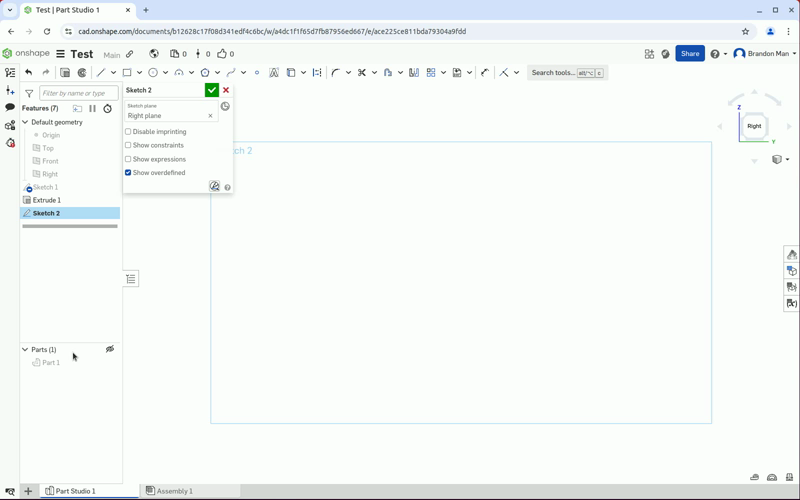
key(l)
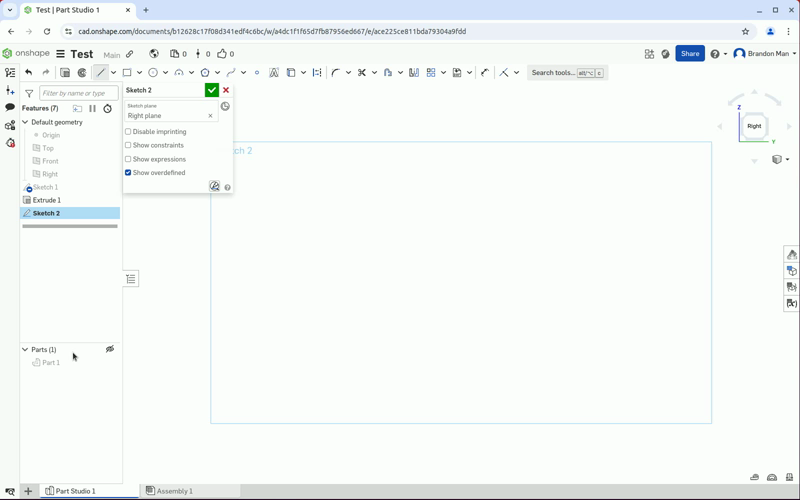
key_down(shift)
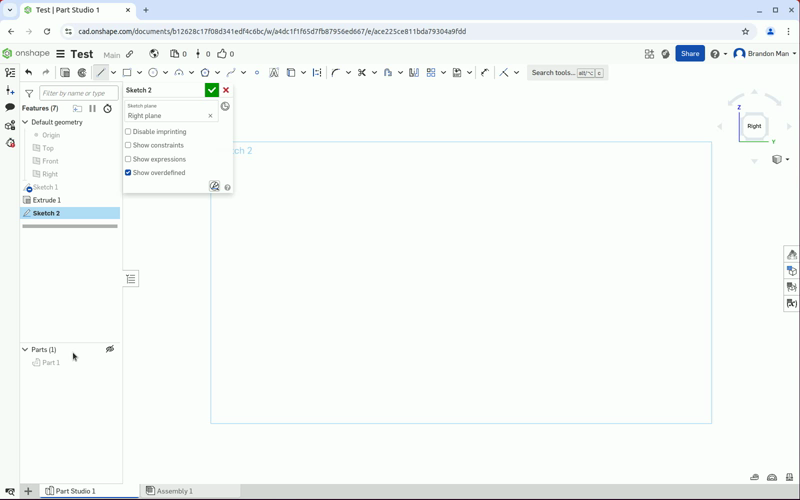
mouse_move(516, 270)
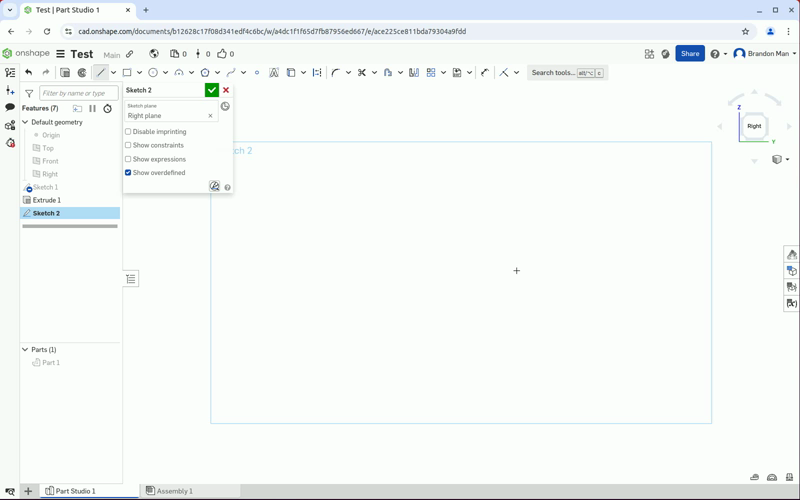
click(516, 270)
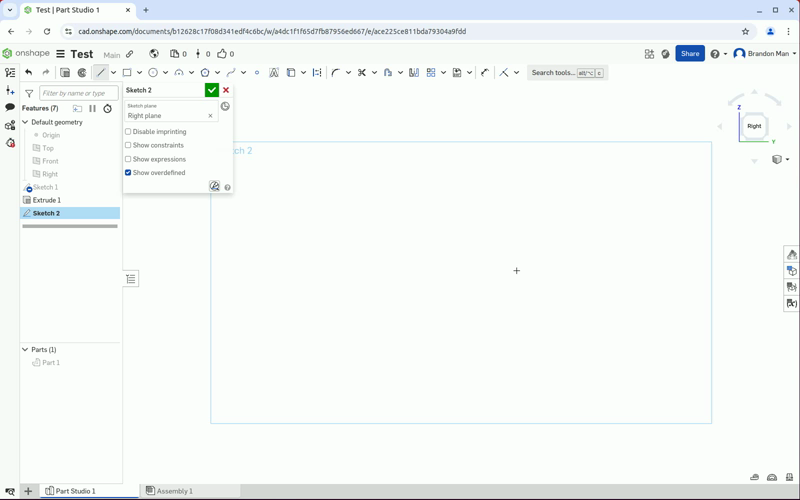
key_up(shift)
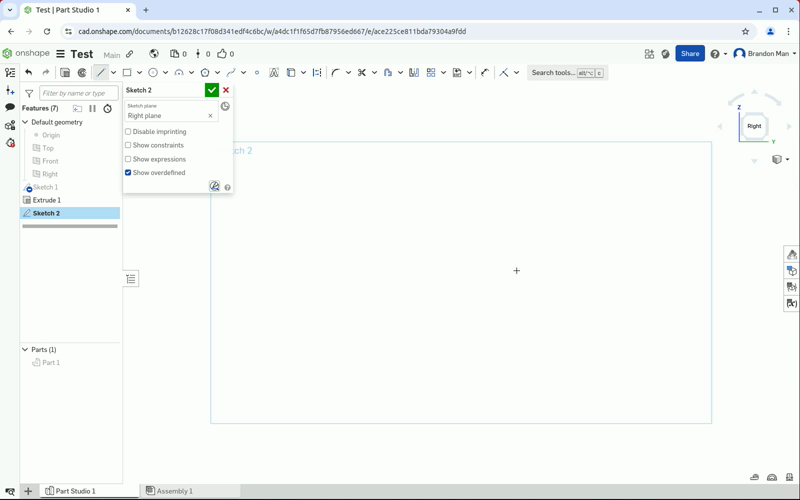
key_down(shift)
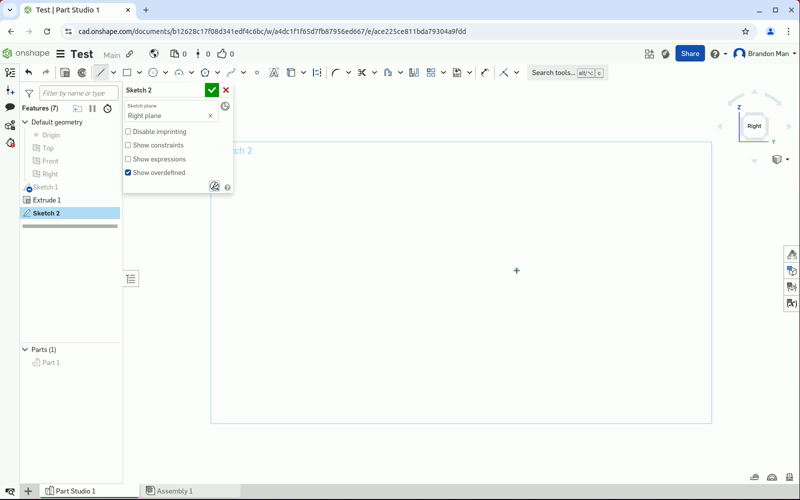
mouse_move(546, 270)
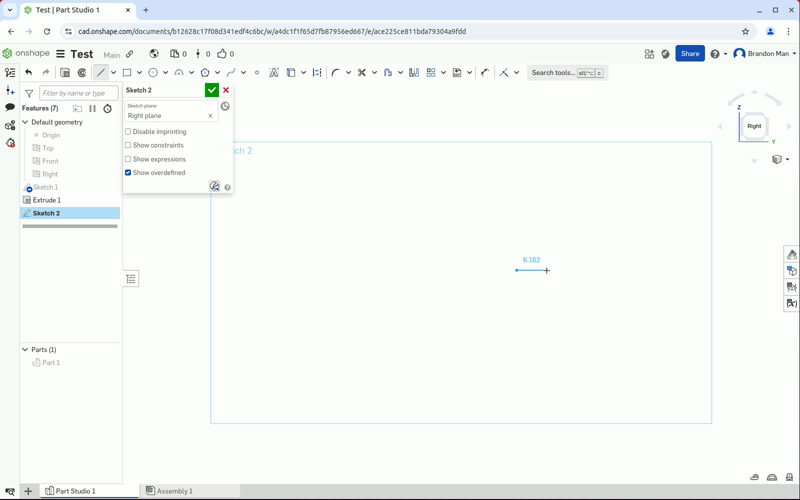
mouse_move(520, 270)
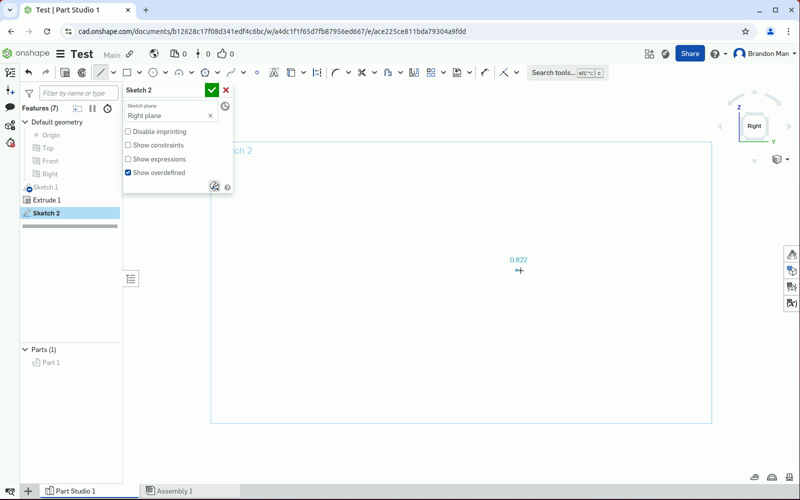
scroll(6)
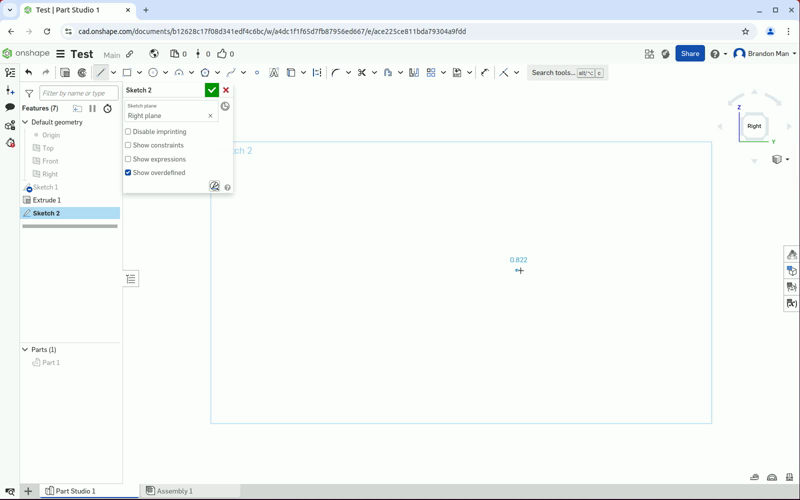
scroll(6)
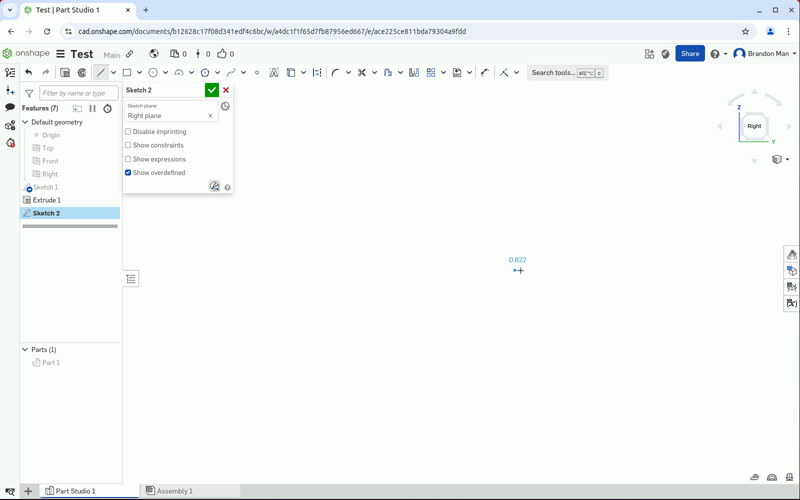
scroll(6)
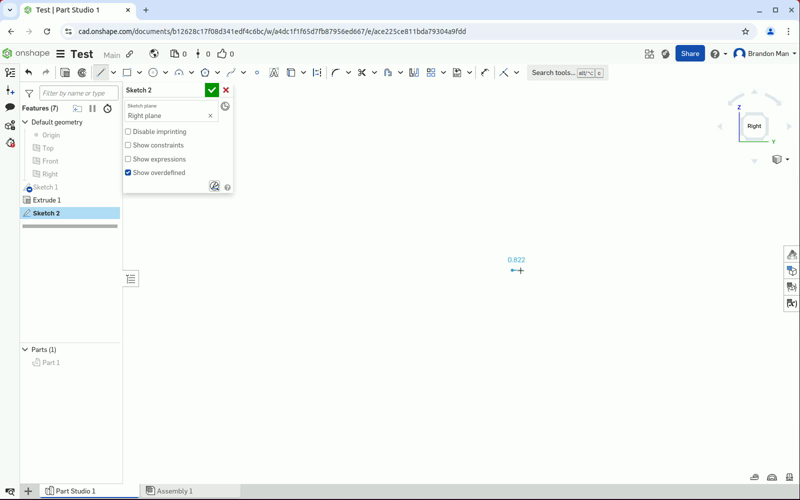
scroll(6)
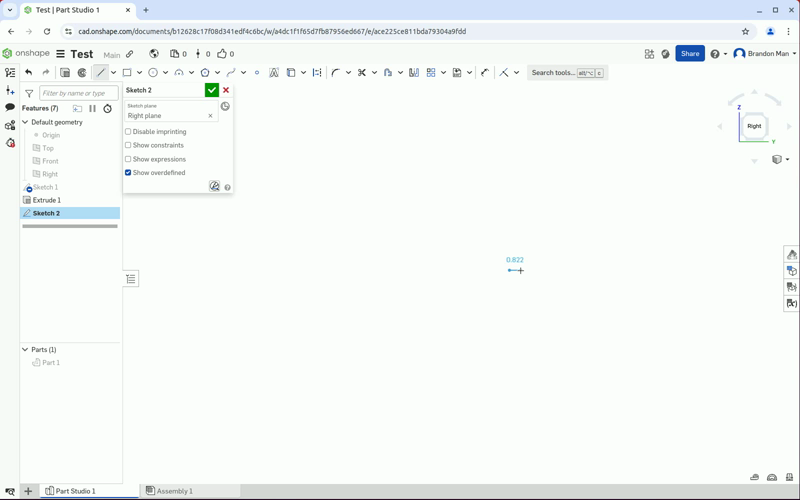
scroll(6)
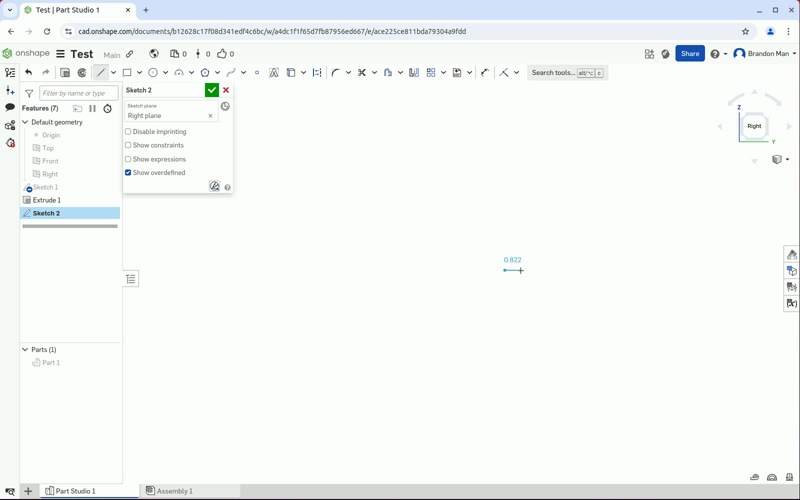
scroll(6)
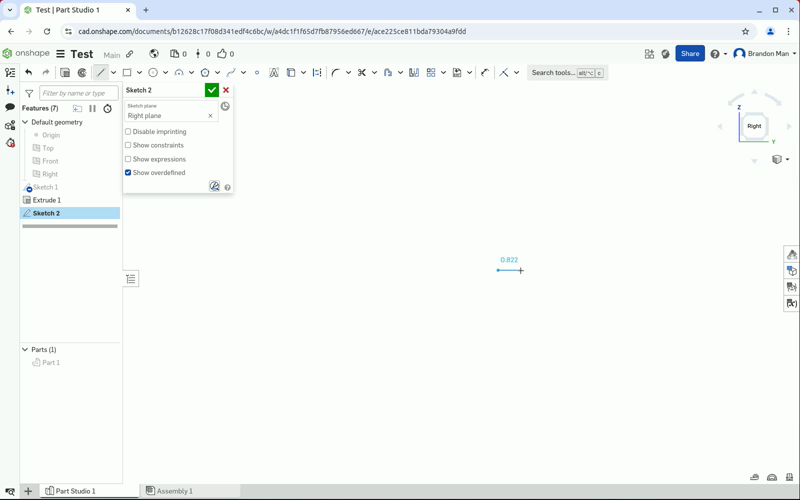
scroll(6)
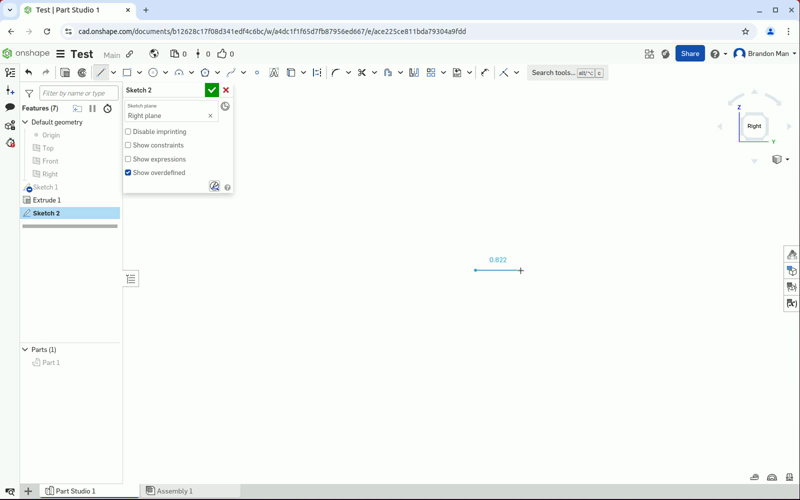
click(520, 270)
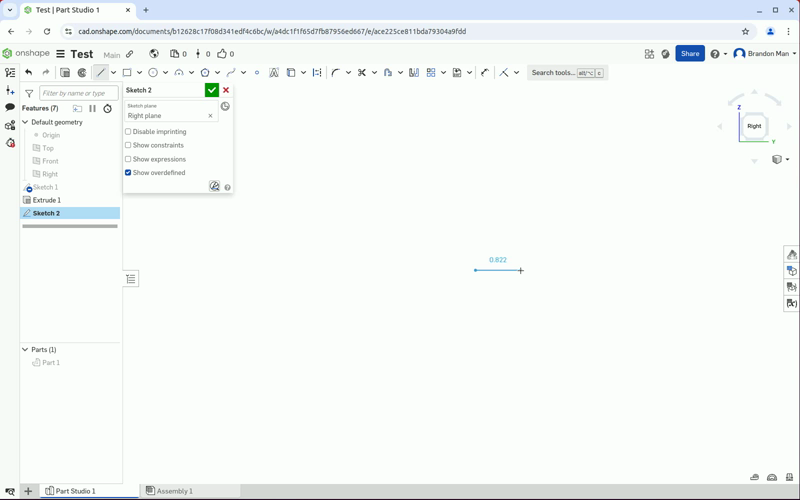
scroll(-6)
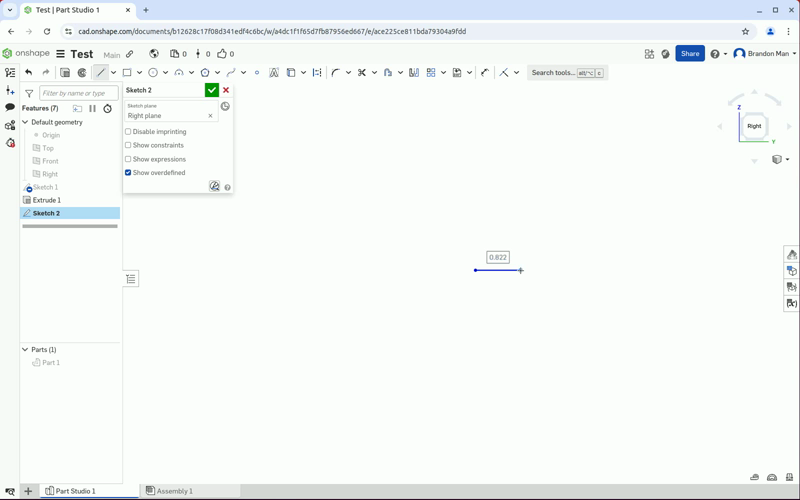
scroll(-6)
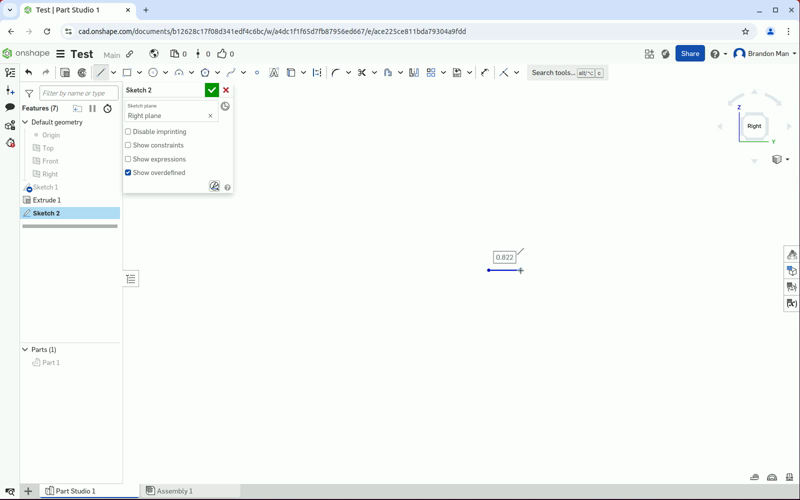
scroll(-6)
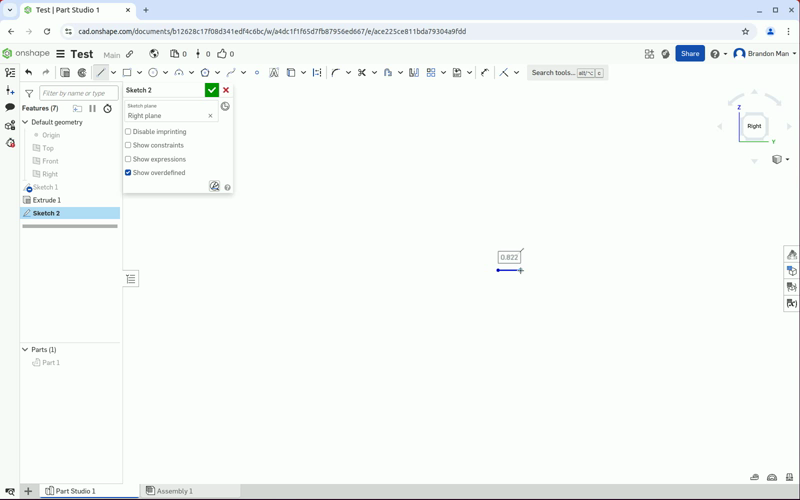
scroll(-6)
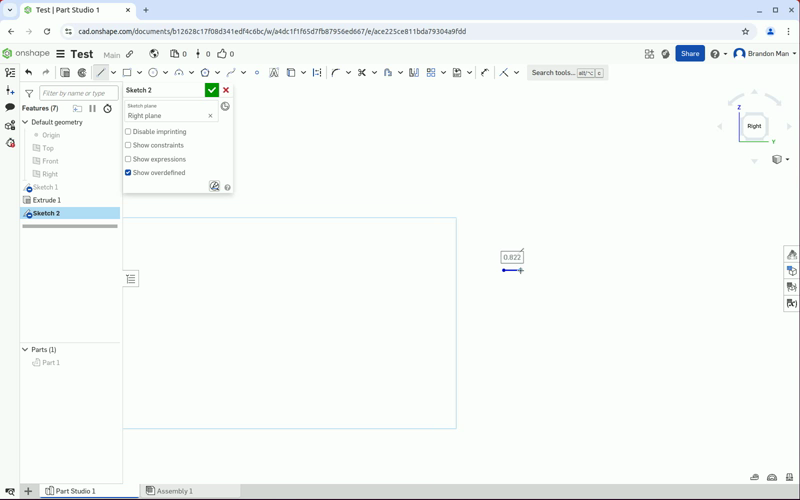
scroll(-6)
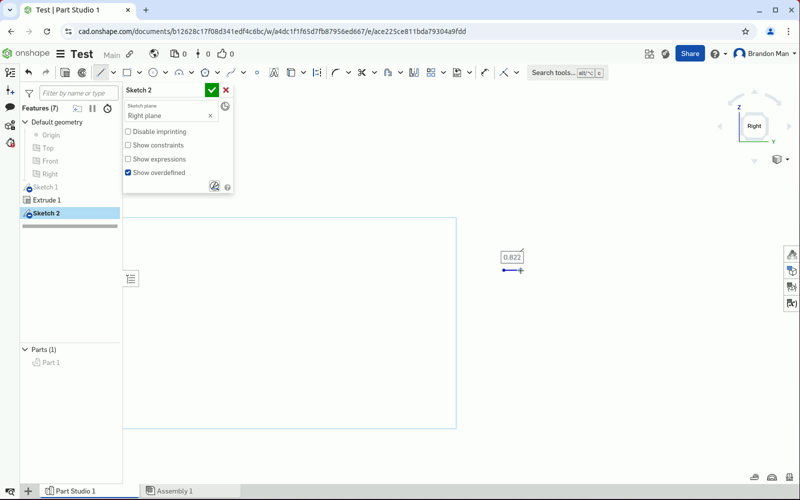
scroll(-6)
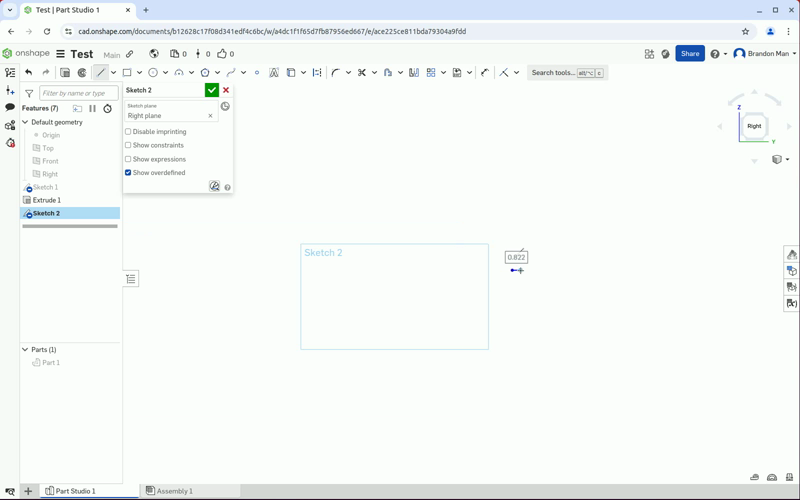
scroll(-6)
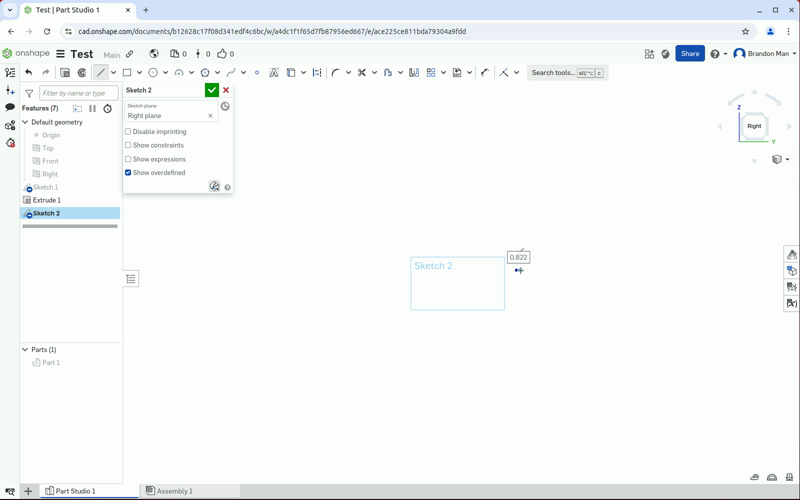
key_up(shift)
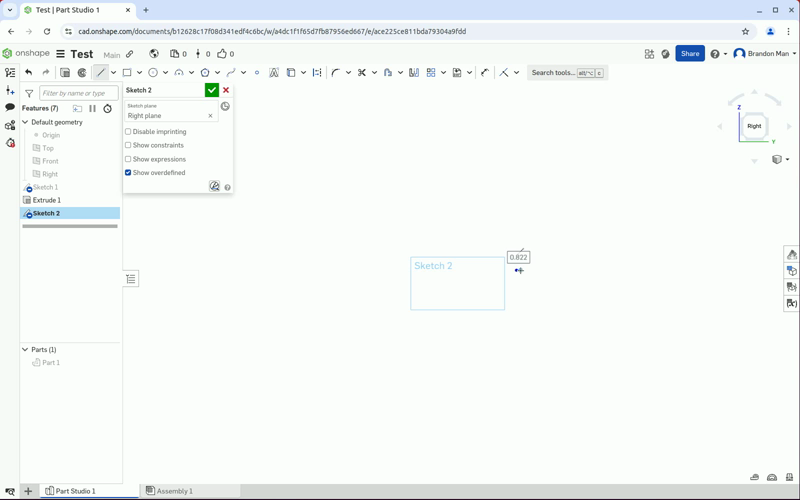
key_down(shift)
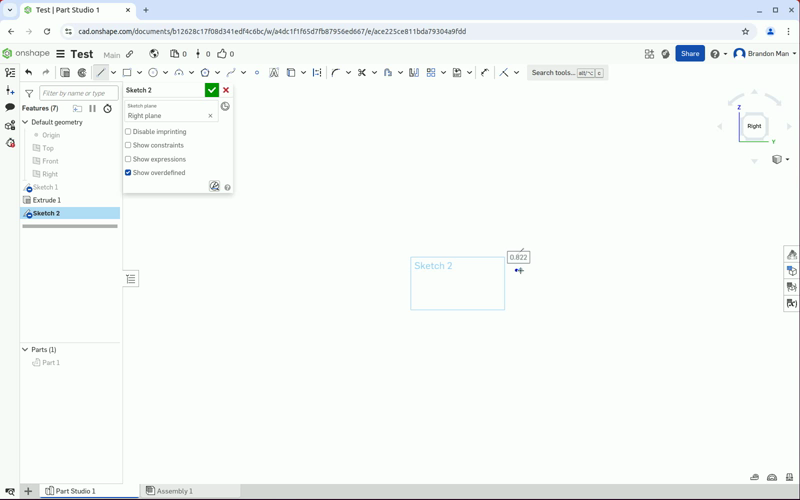
mouse_move(550, 270)
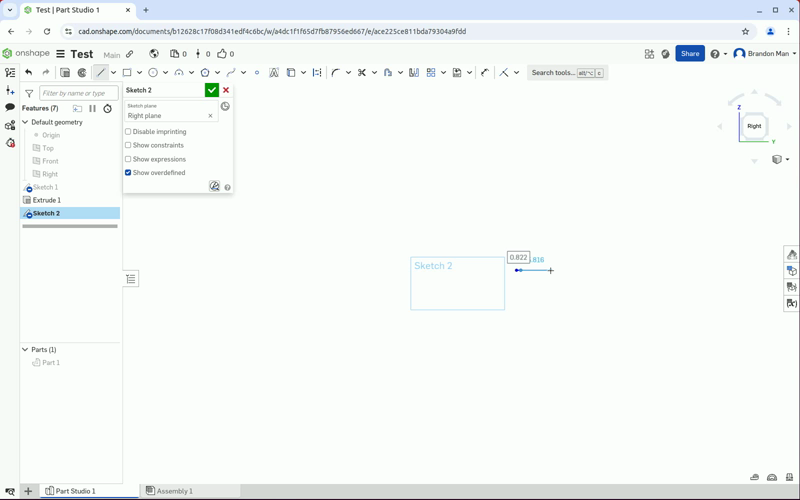
mouse_move(546, 270)
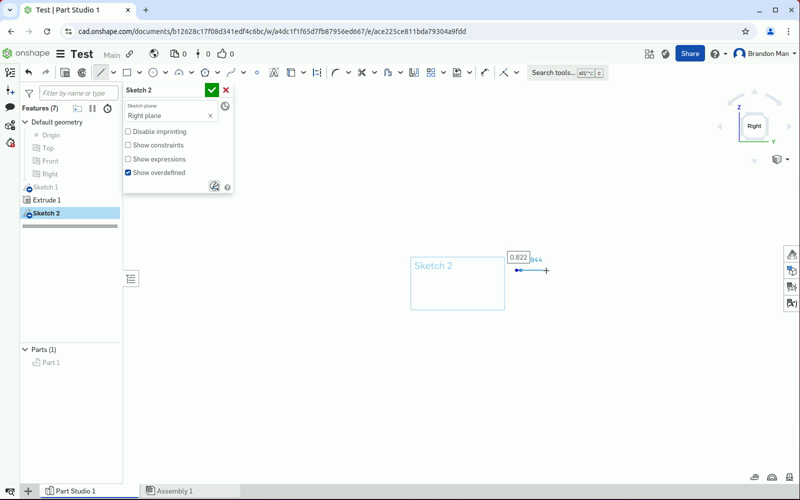
click(546, 270)
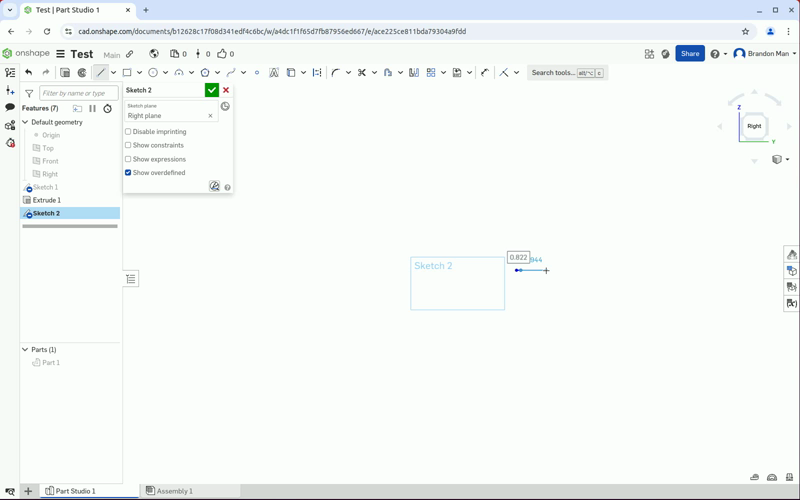
key_up(shift)
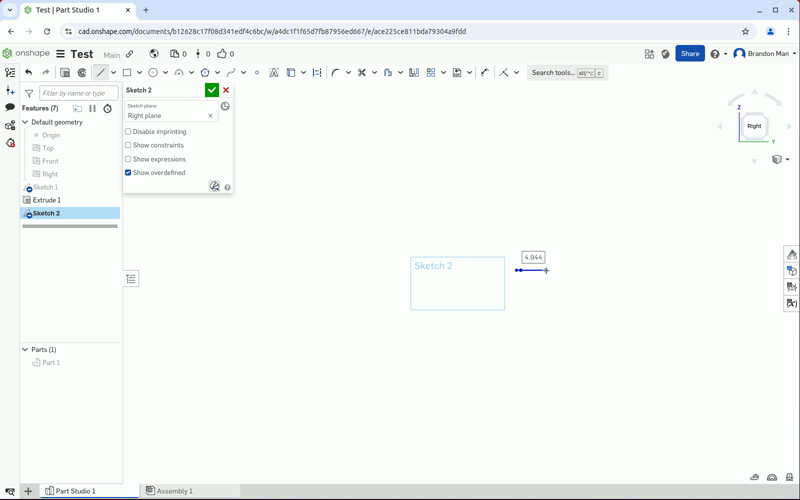
key_down(shift)
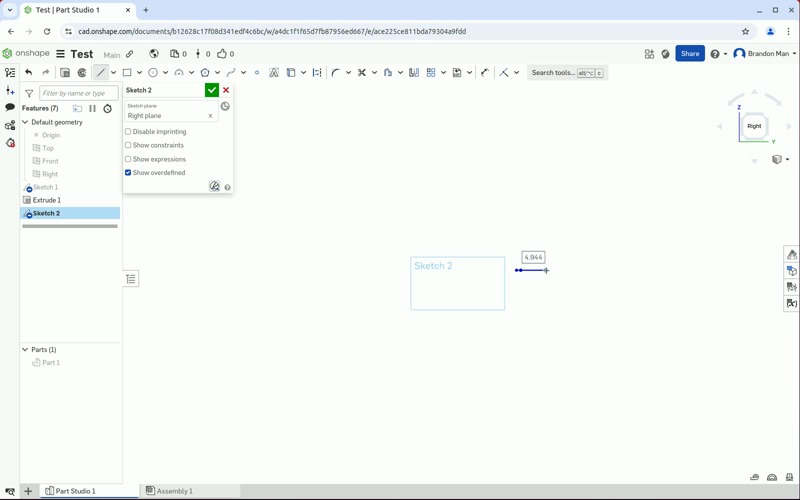
mouse_move(576, 270)
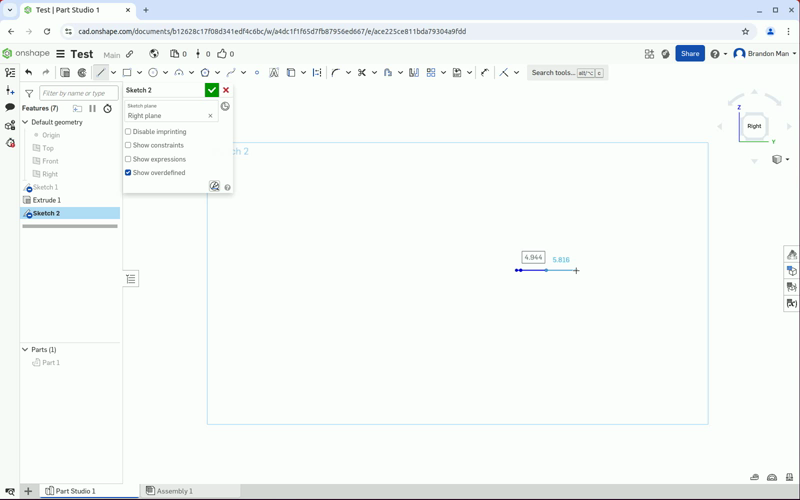
mouse_move(546, 247)
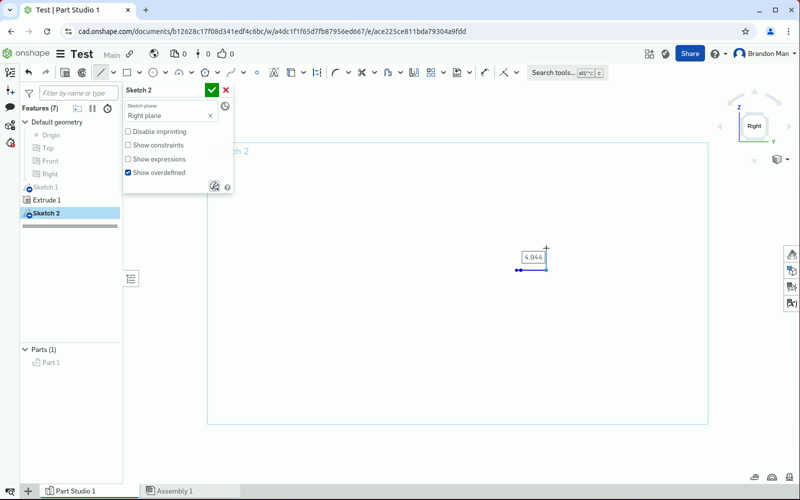
click(546, 247)
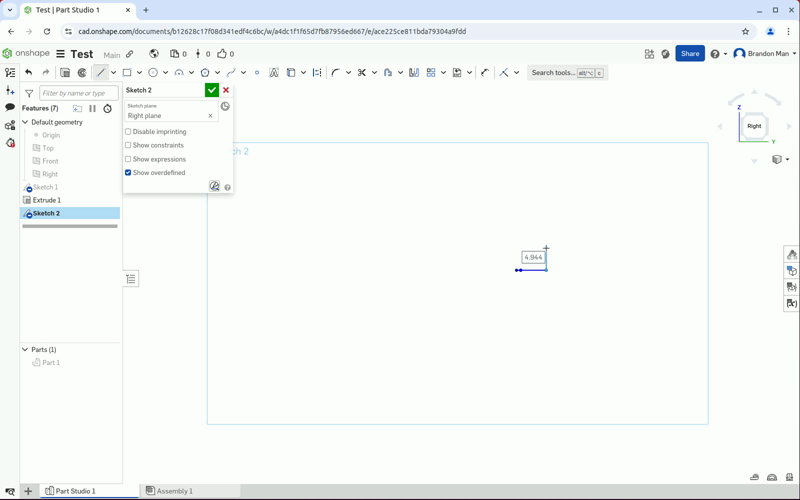
key_up(shift)
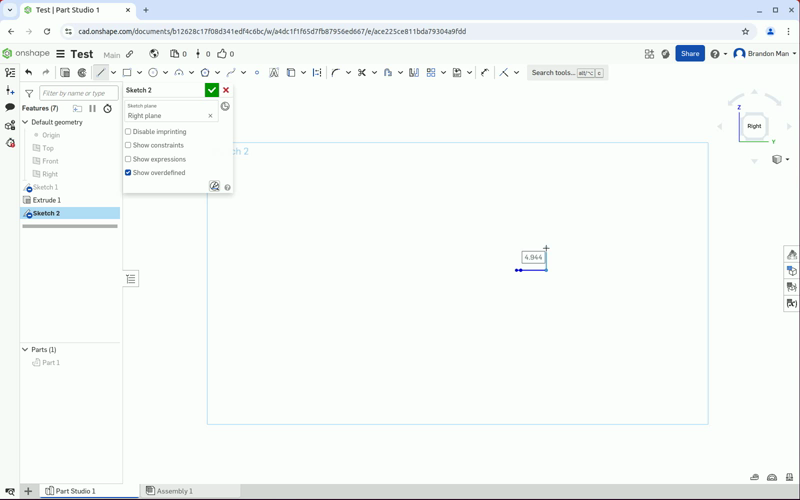
key_down(shift)
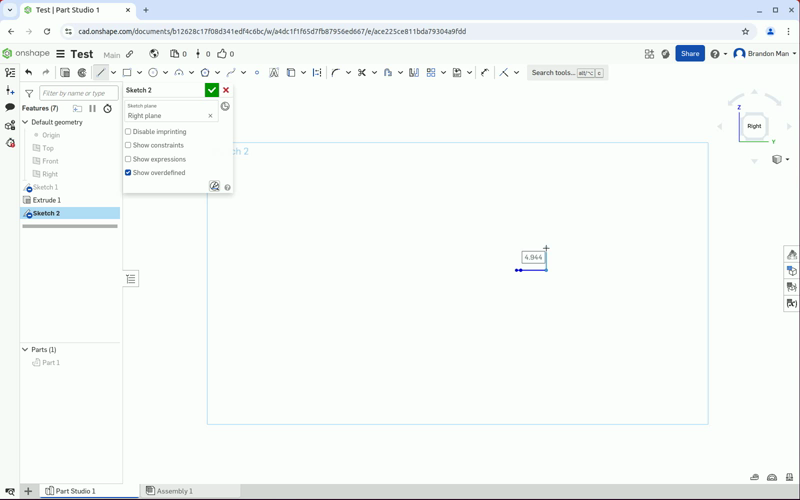
mouse_move(576, 247)
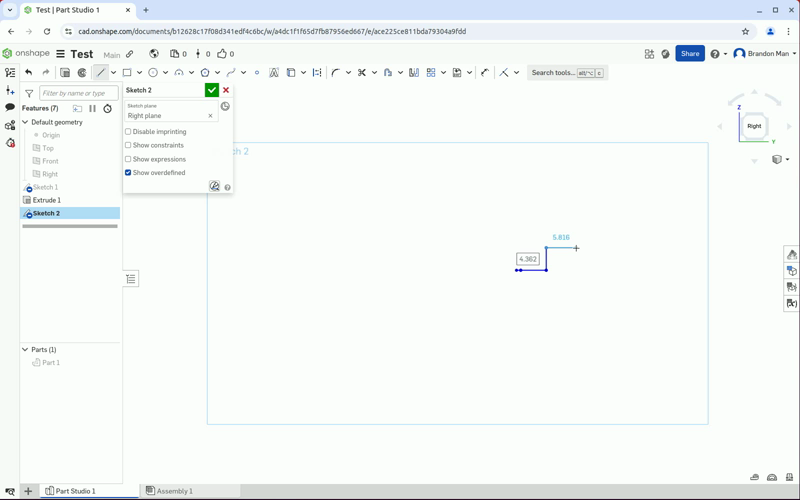
mouse_move(520, 247)
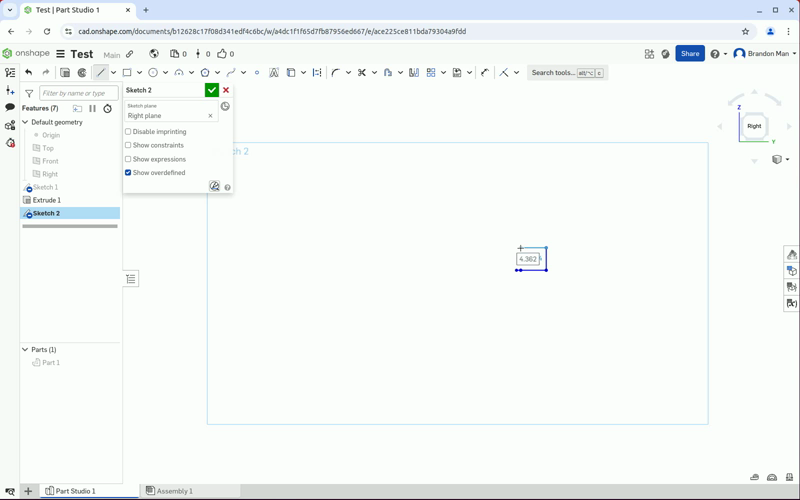
click(520, 247)
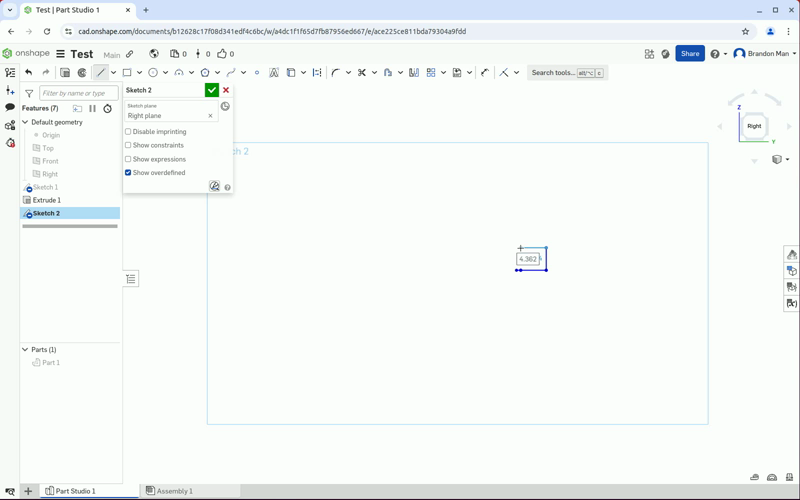
key_up(shift)
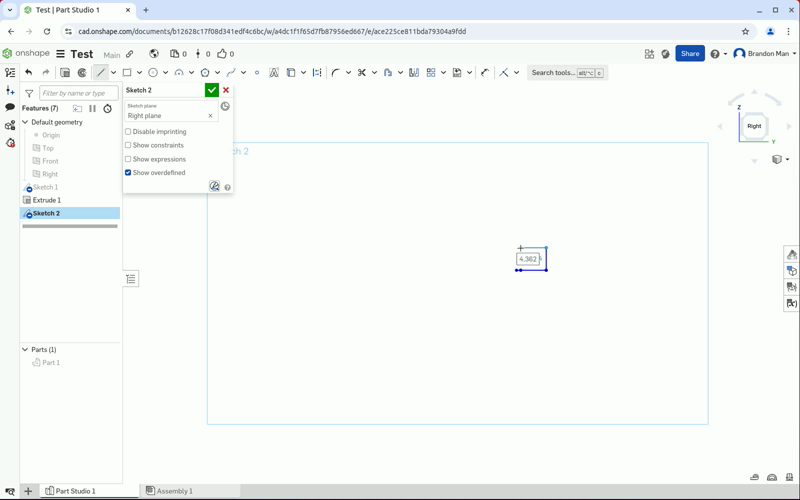
key_down(shift)
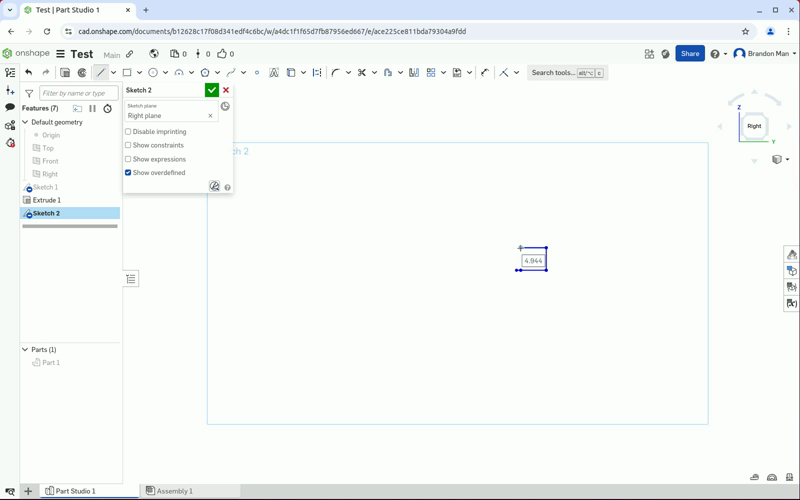
mouse_move(550, 247)
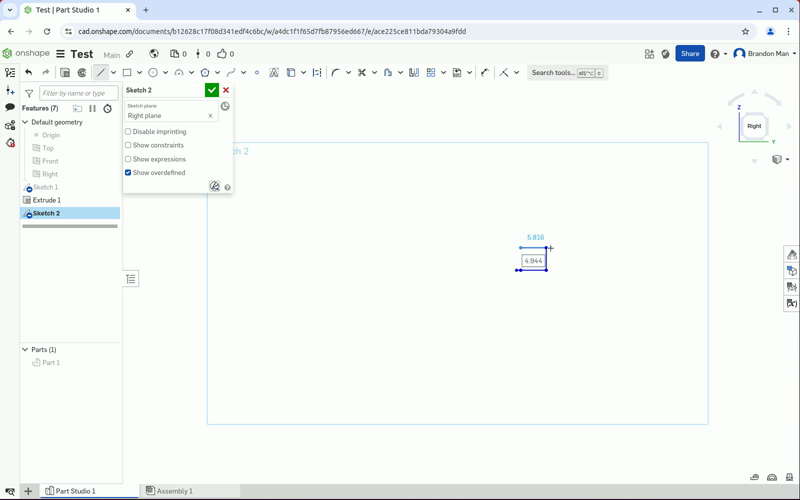
mouse_move(516, 247)
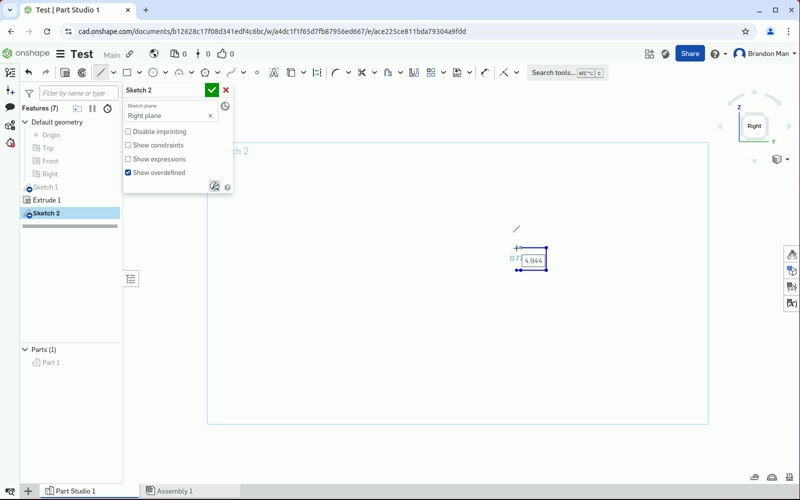
scroll(6)
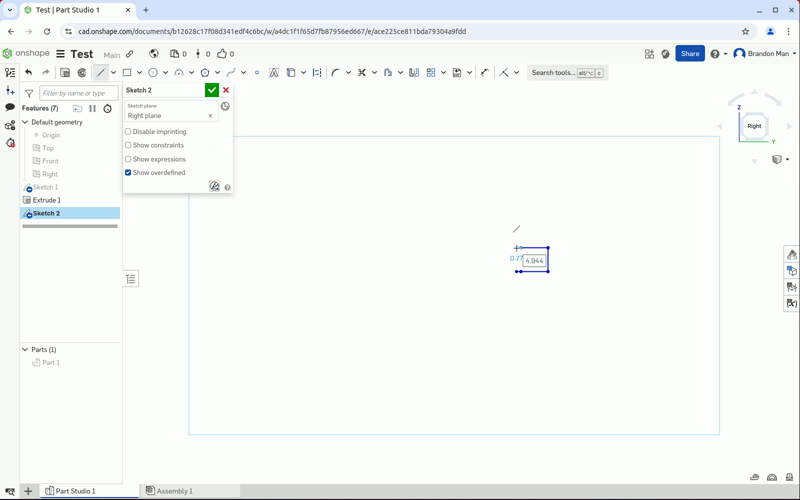
scroll(6)
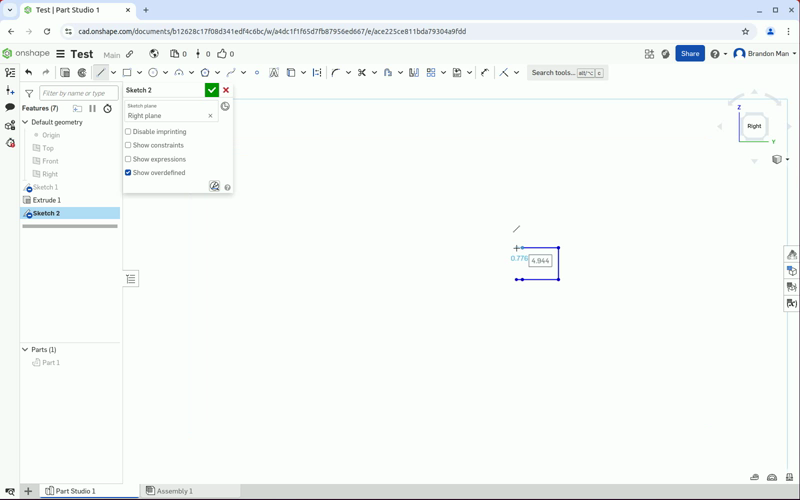
scroll(6)
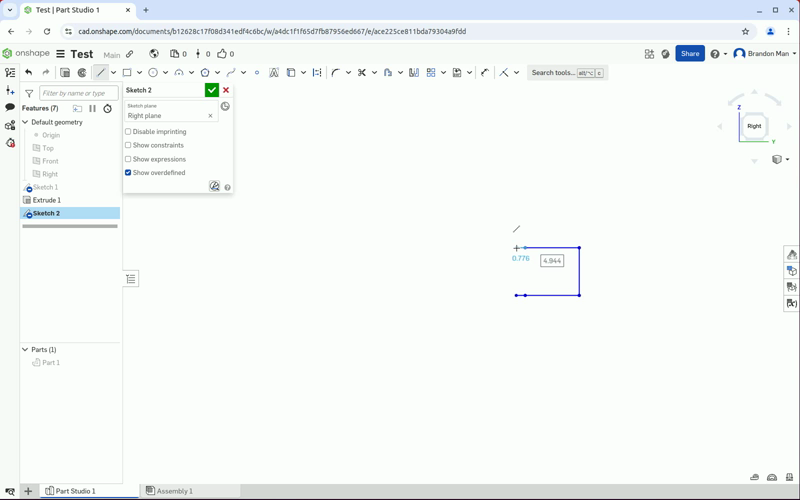
scroll(6)
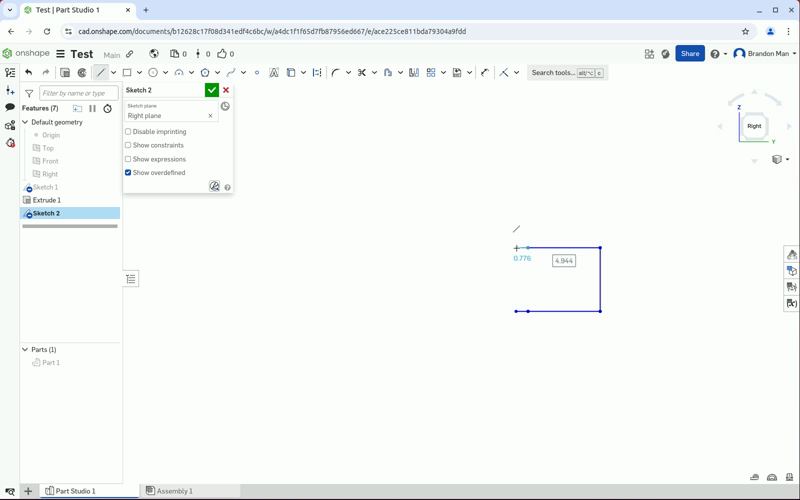
scroll(6)
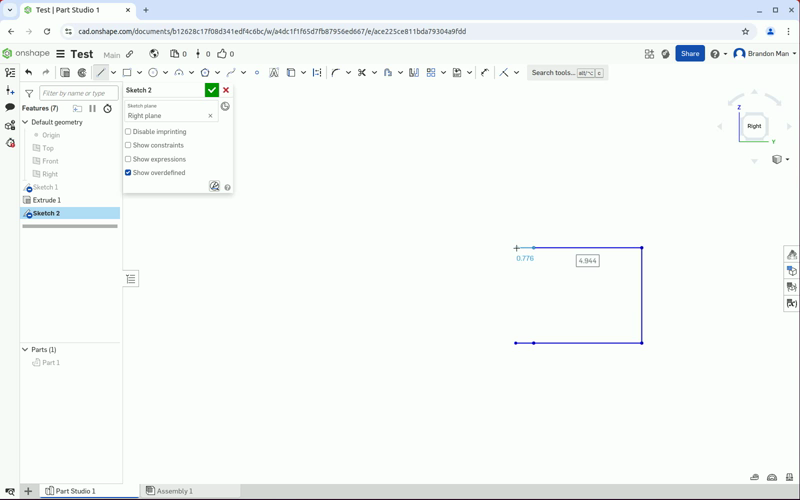
scroll(6)
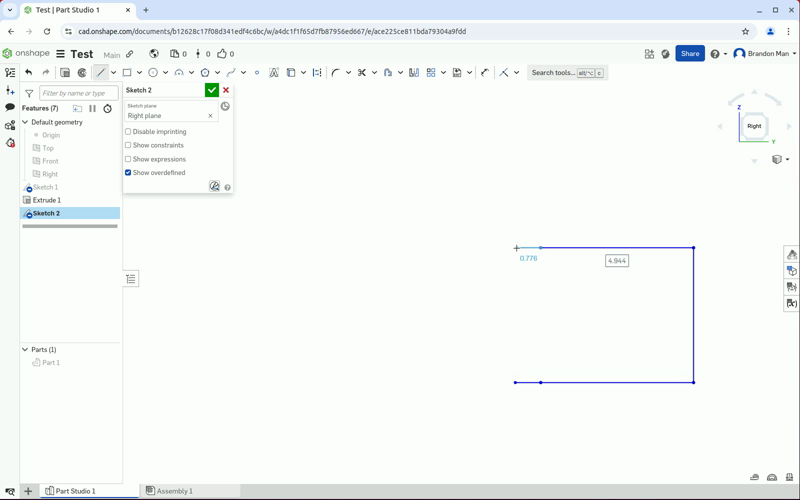
scroll(6)
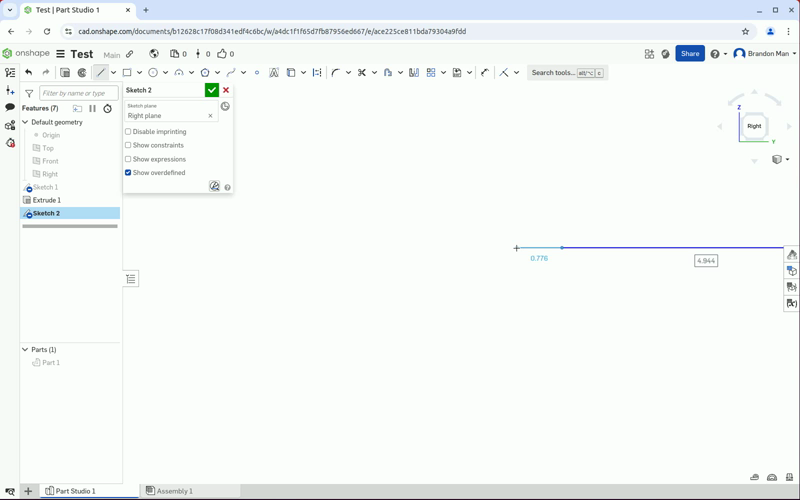
click(516, 247)
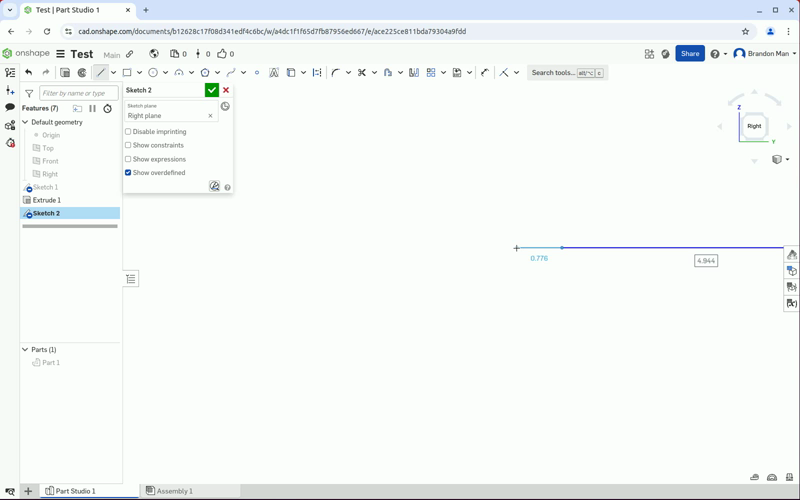
scroll(-6)
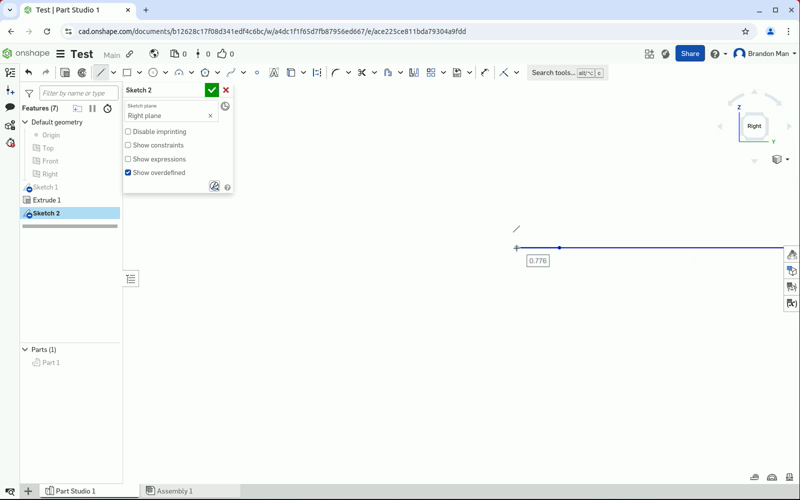
scroll(-6)
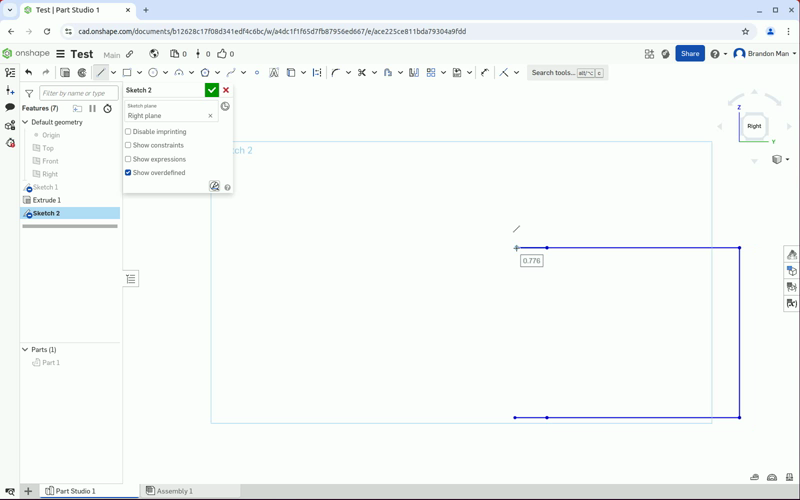
scroll(-6)
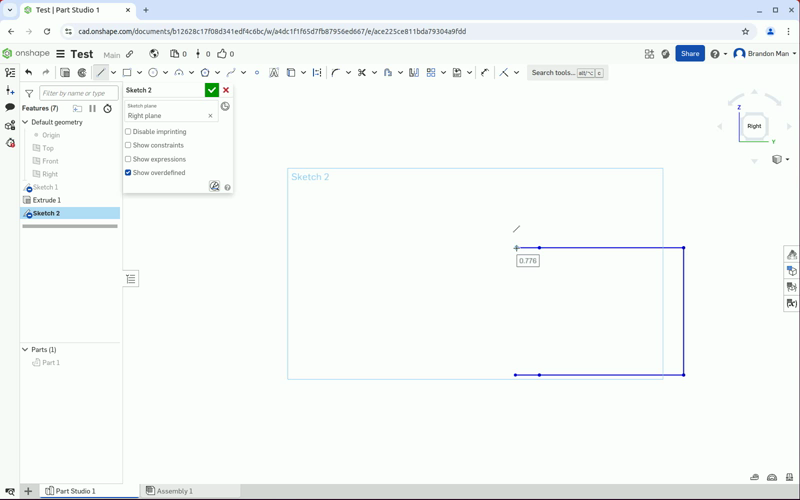
scroll(-6)
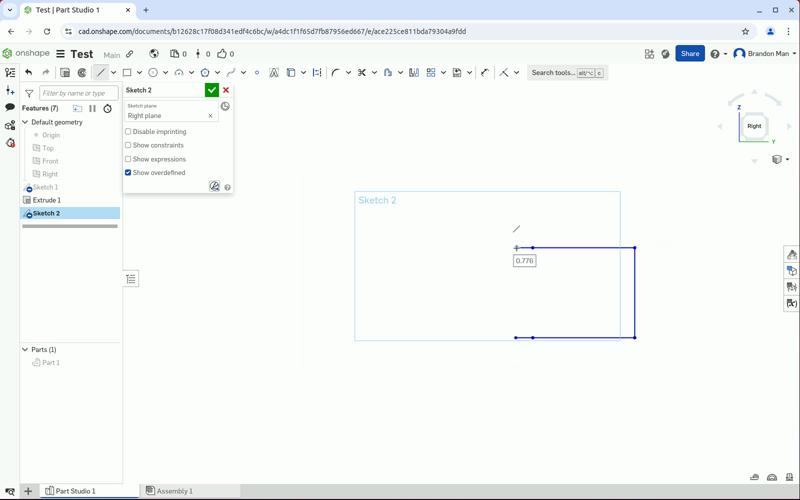
scroll(-6)
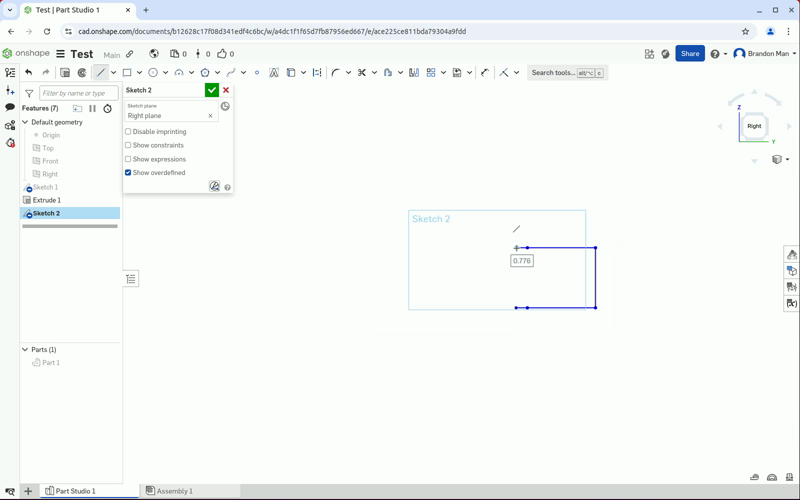
scroll(-6)
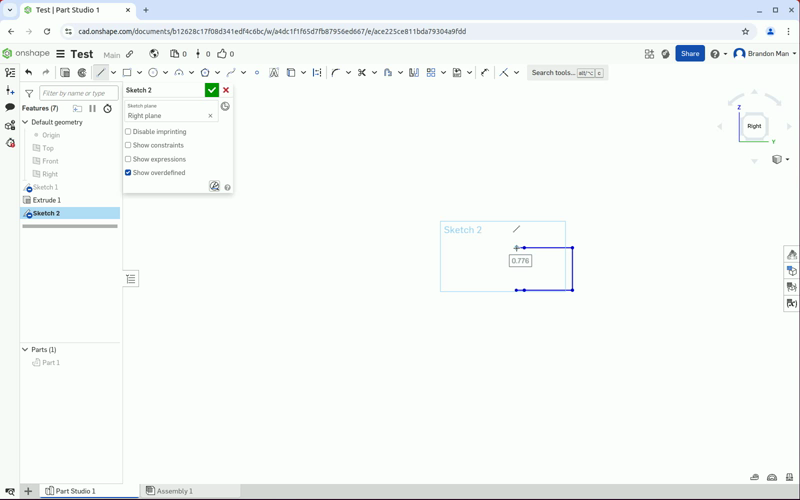
scroll(-6)
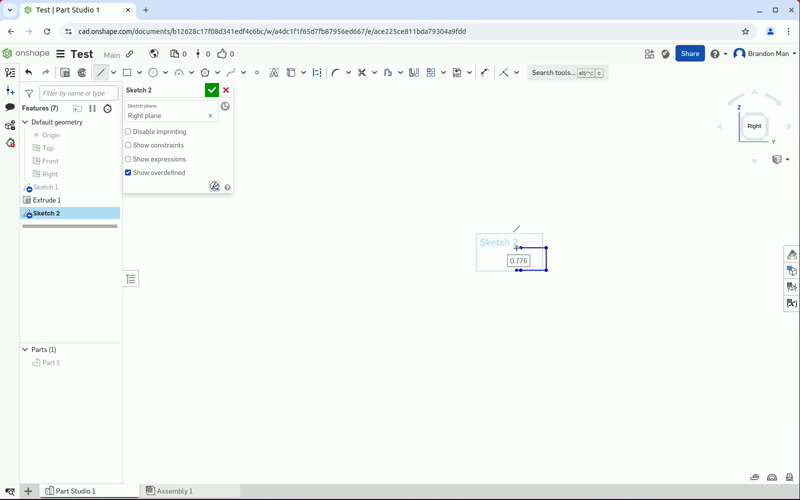
key_up(shift)
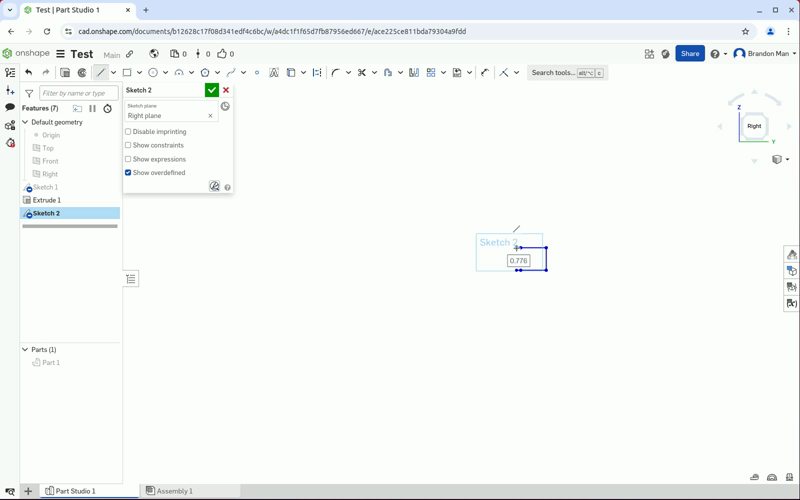
mouse_move(546, 247)
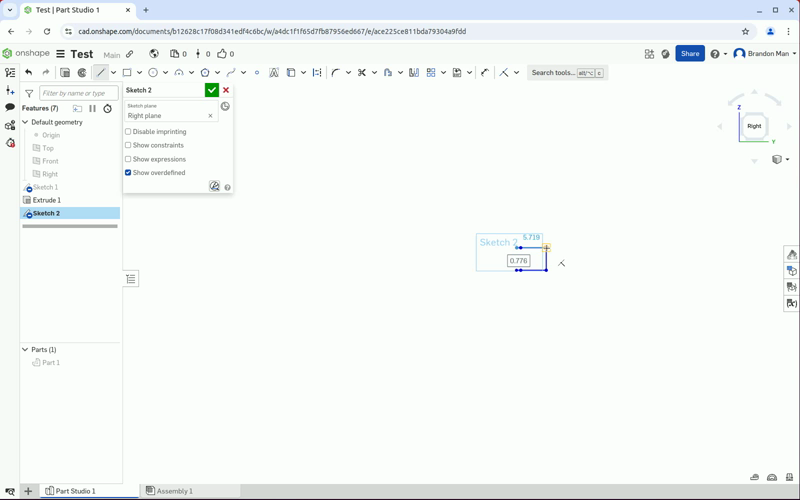
key_down(shift)
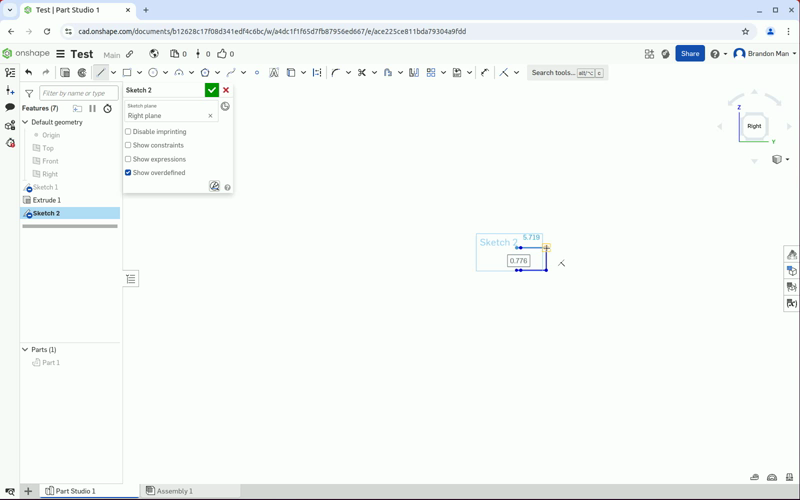
mouse_move(516, 270)
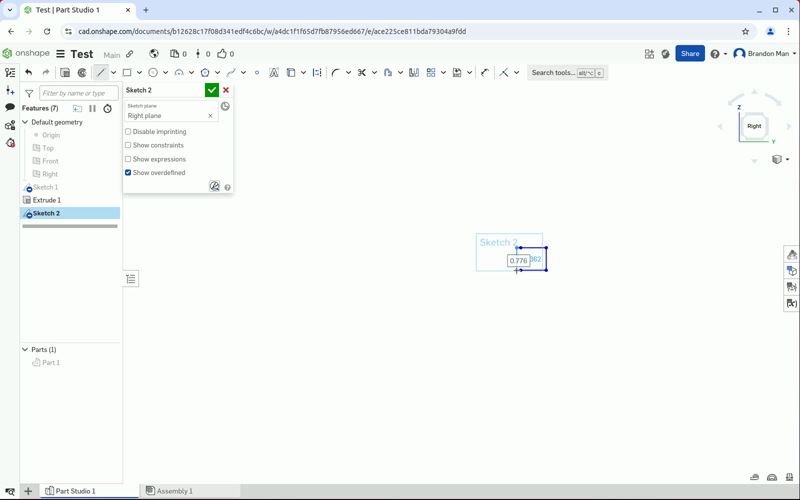
scroll(6)
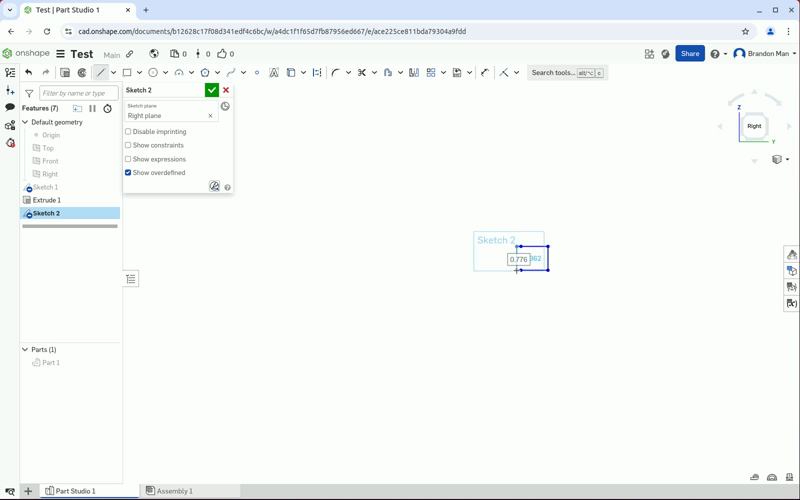
scroll(6)
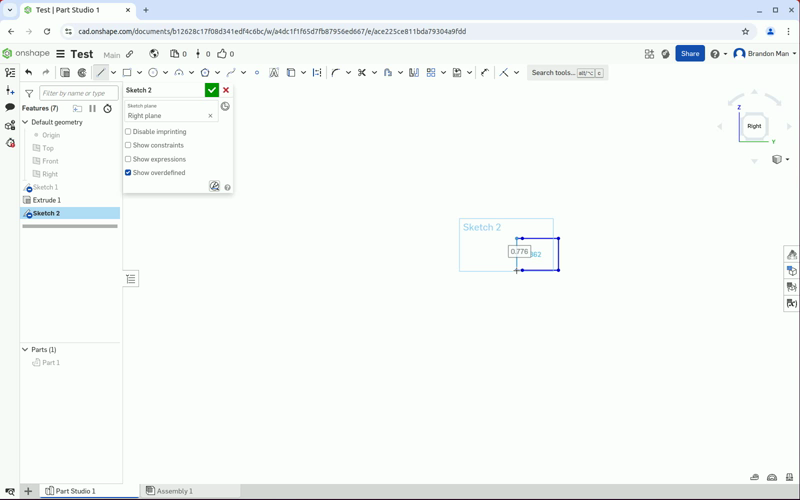
scroll(6)
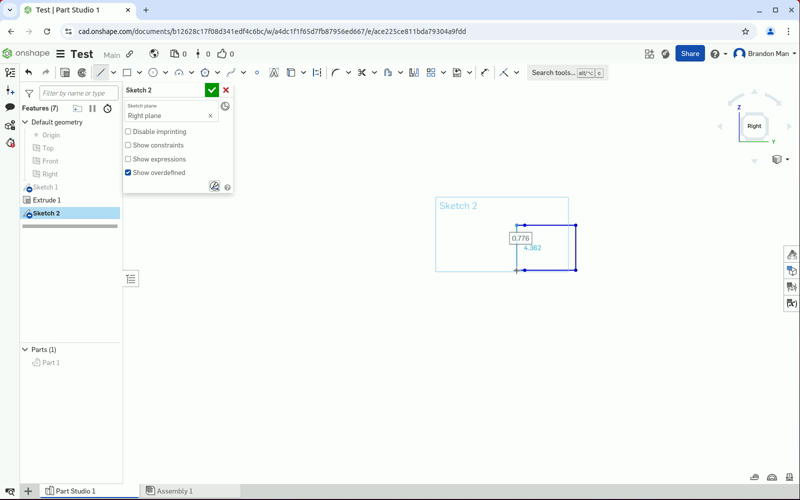
scroll(6)
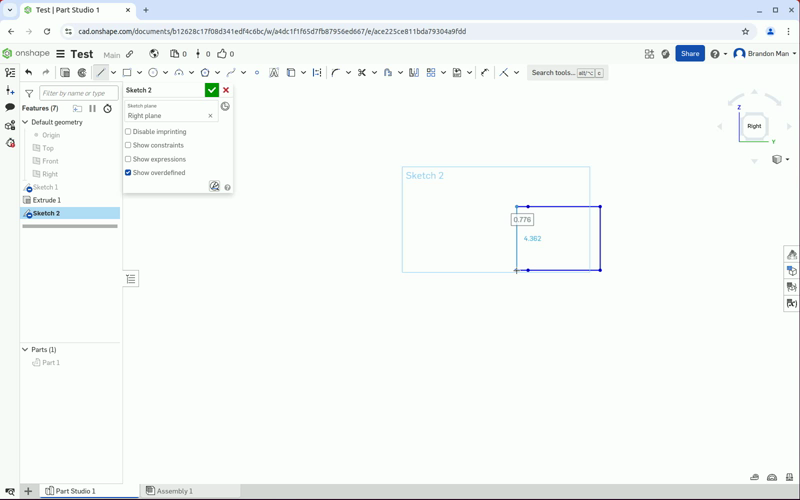
scroll(6)
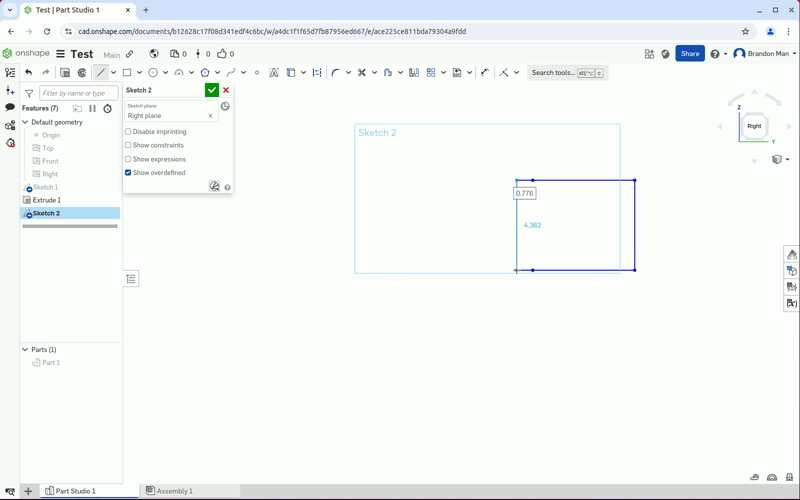
scroll(6)
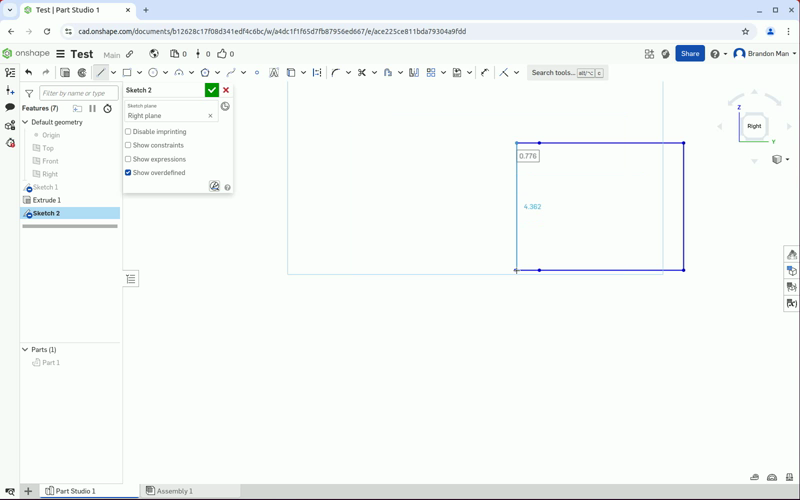
scroll(6)
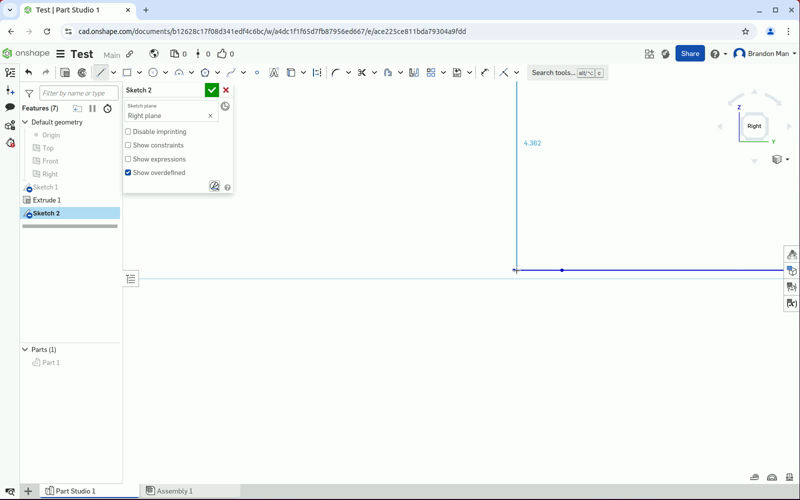
key_up(shift)
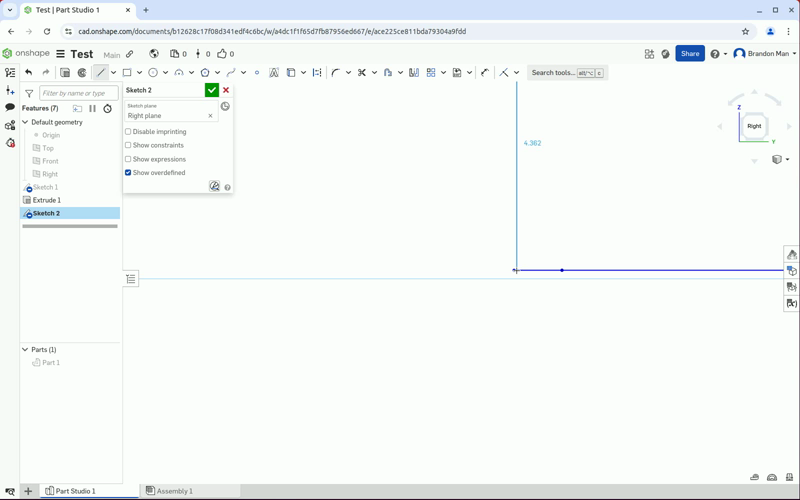
click(516, 270)
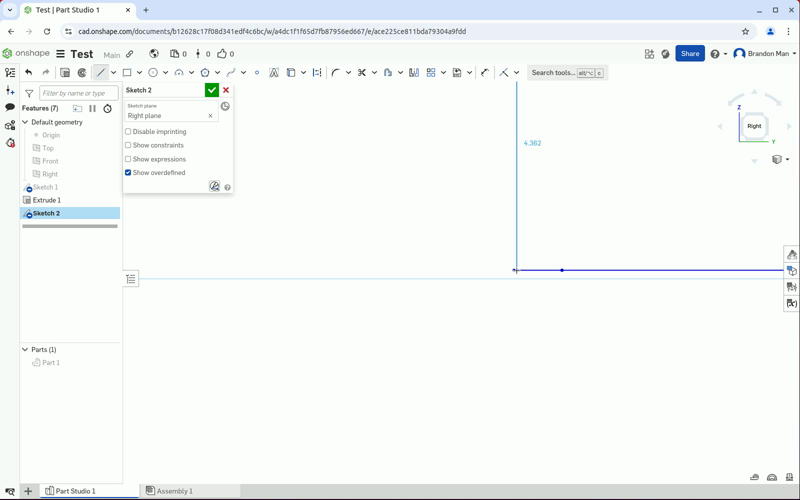
scroll(-6)
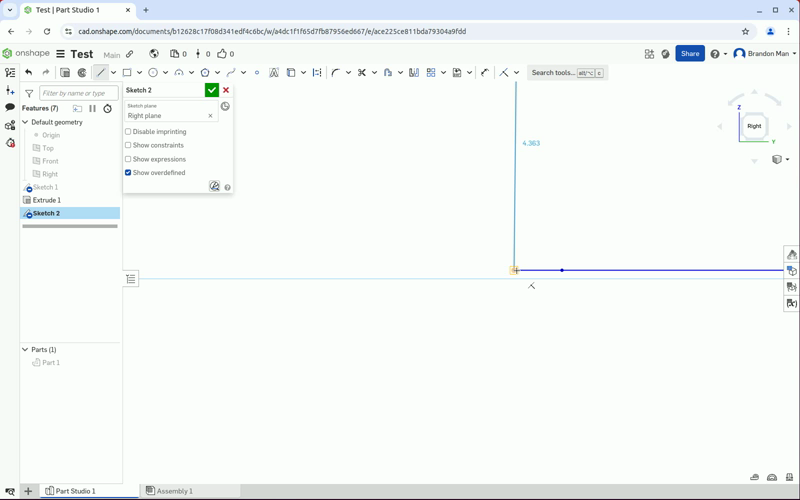
scroll(-6)
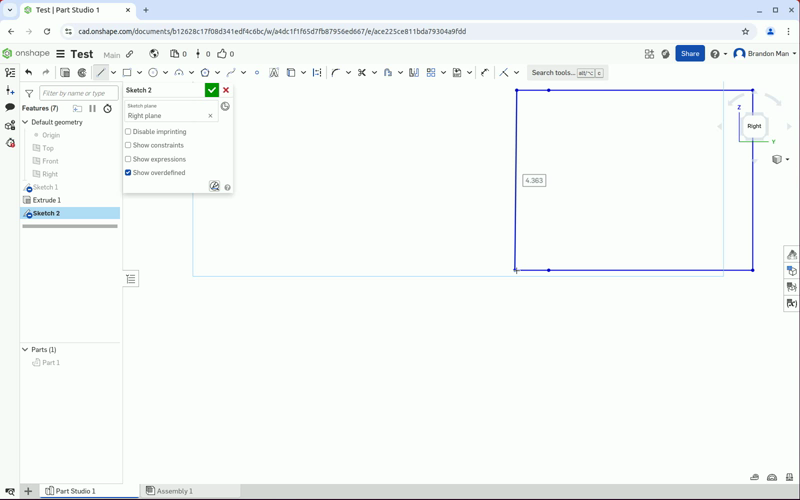
scroll(-6)
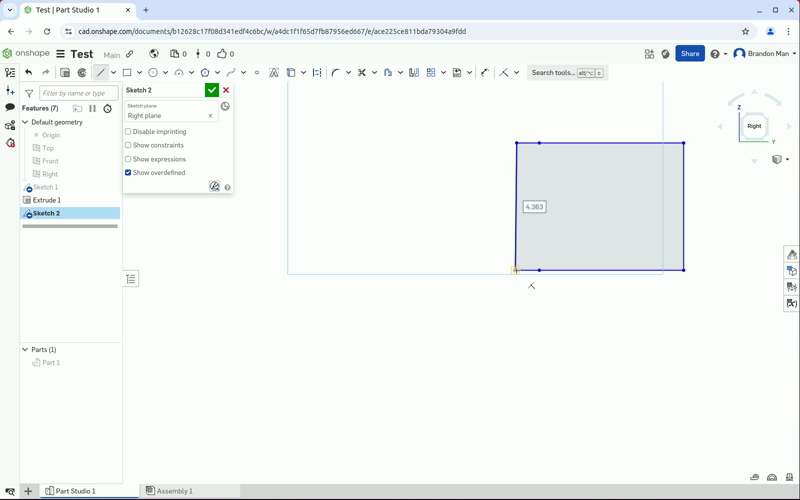
scroll(-6)
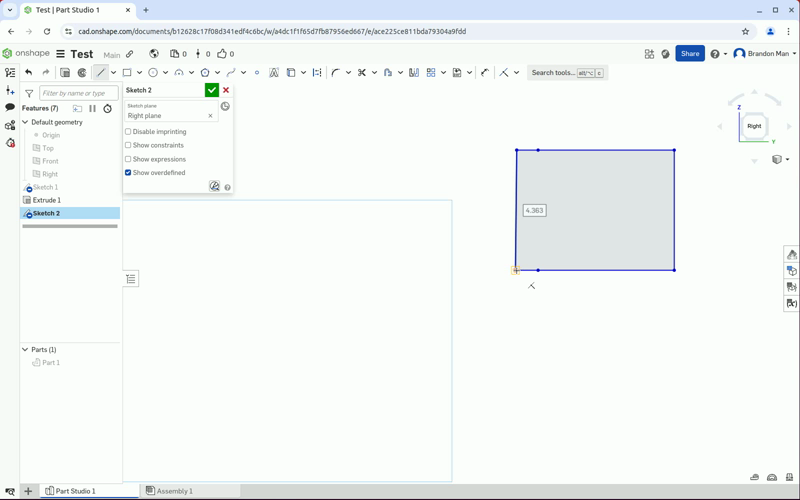
scroll(-6)
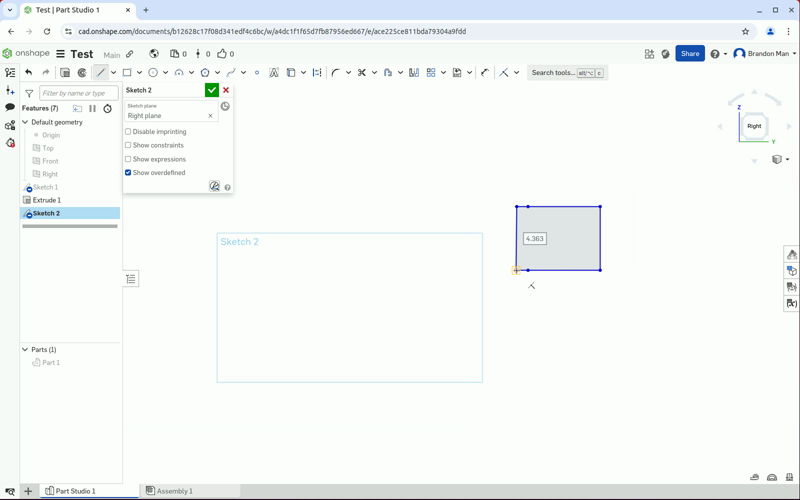
scroll(-6)
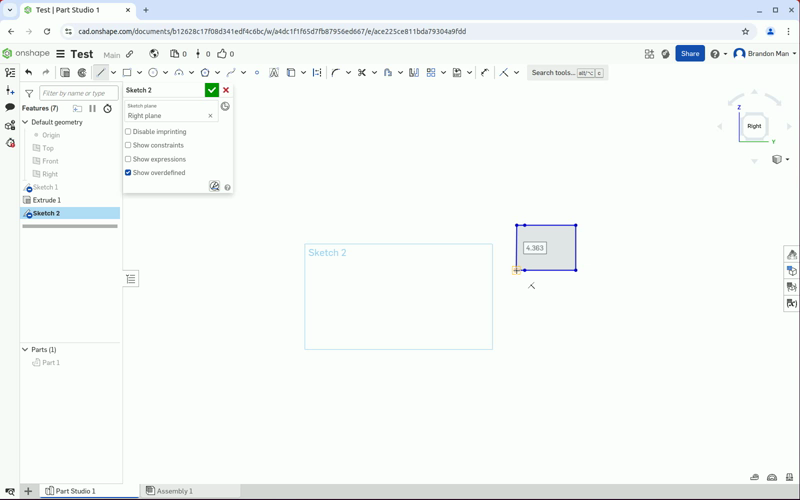
scroll(-6)
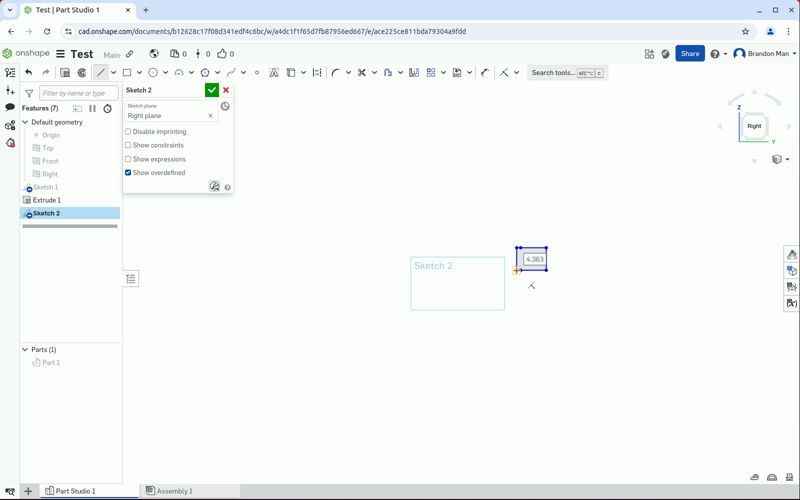
key(esc)
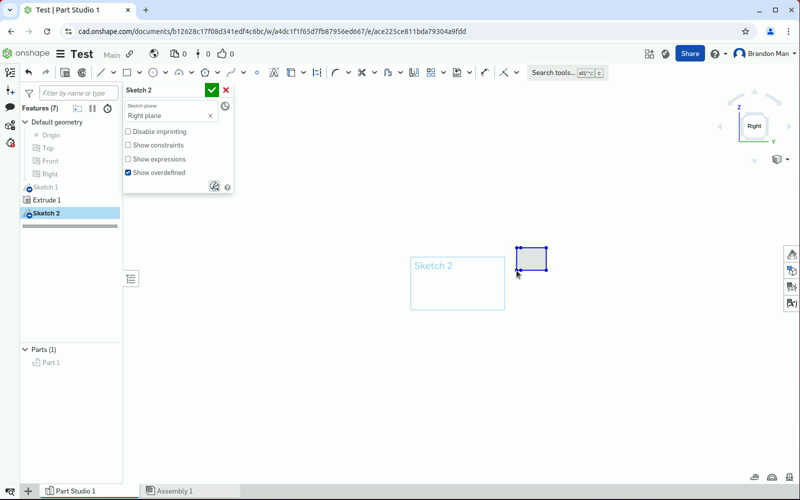
mouse_move(531, 263)
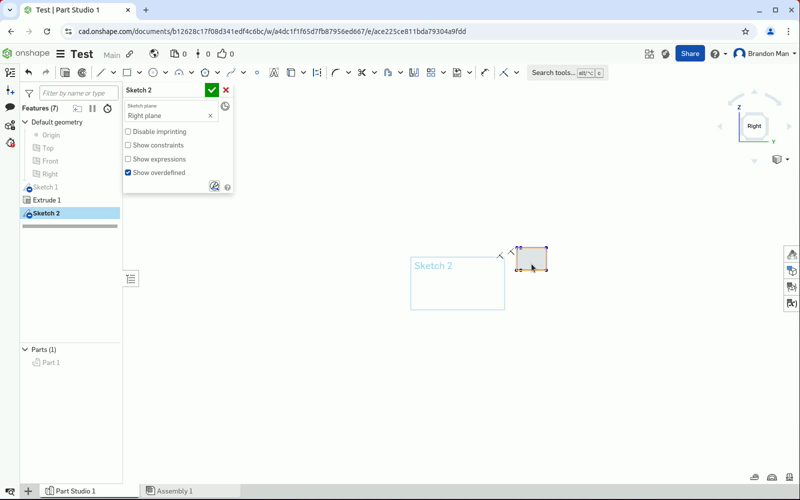
scroll(6)
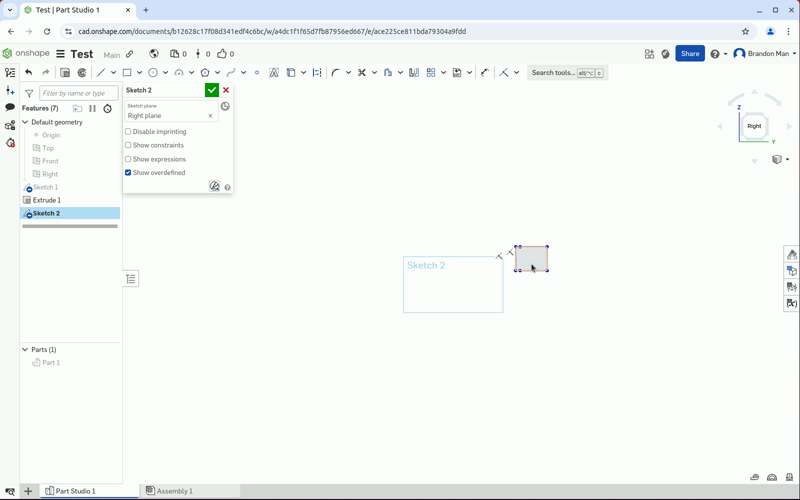
scroll(6)
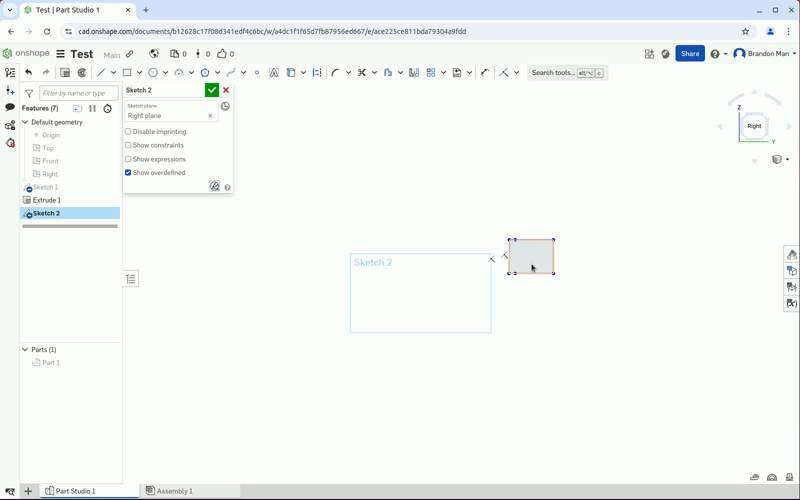
scroll(6)
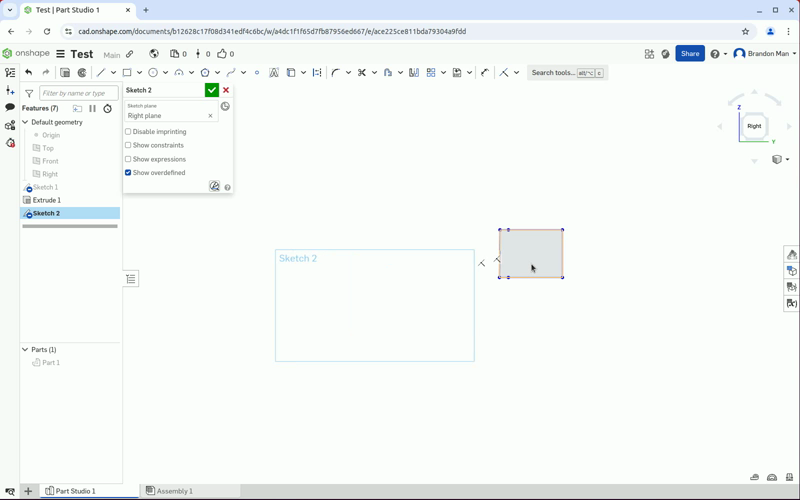
scroll(6)
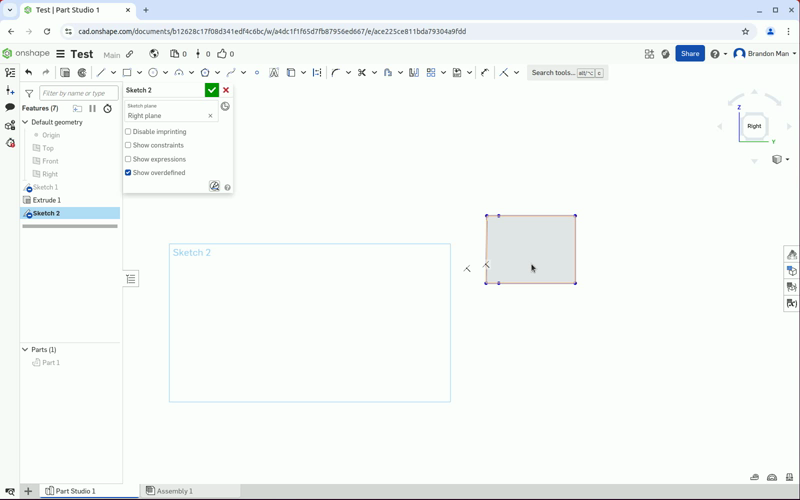
scroll(6)
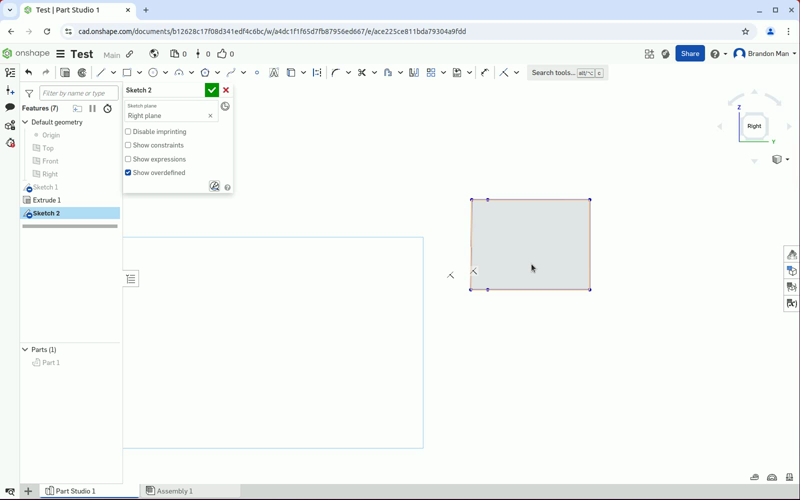
scroll(6)
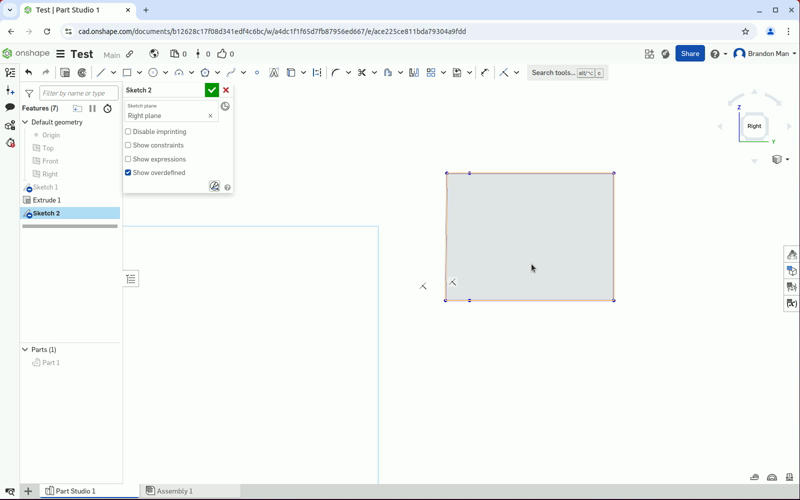
scroll(6)
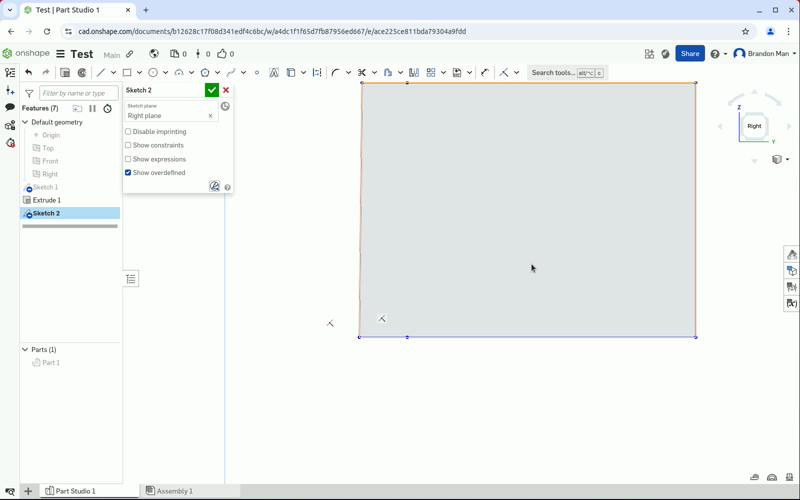
click(531, 263)
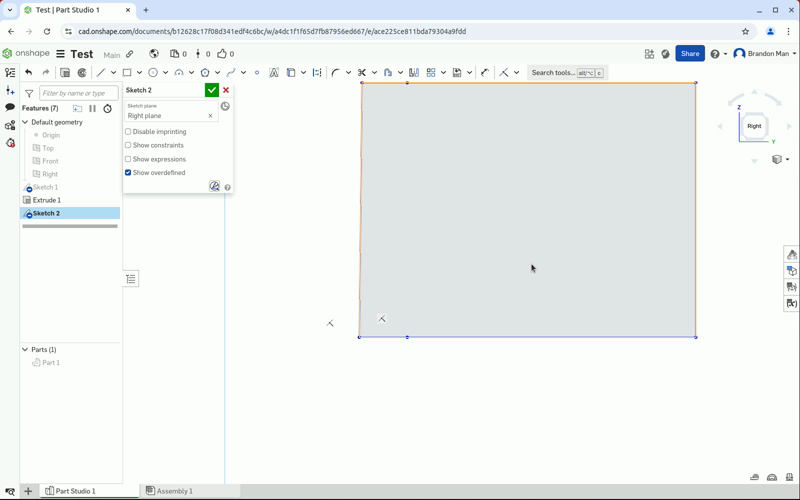
scroll(-6)
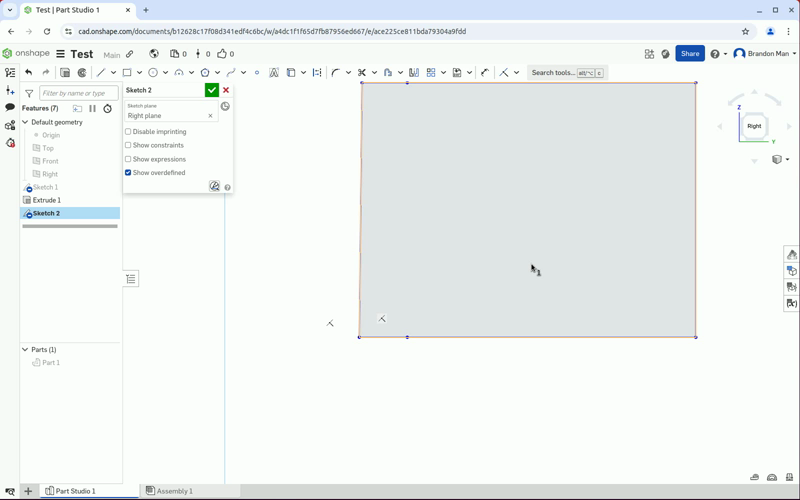
scroll(-6)
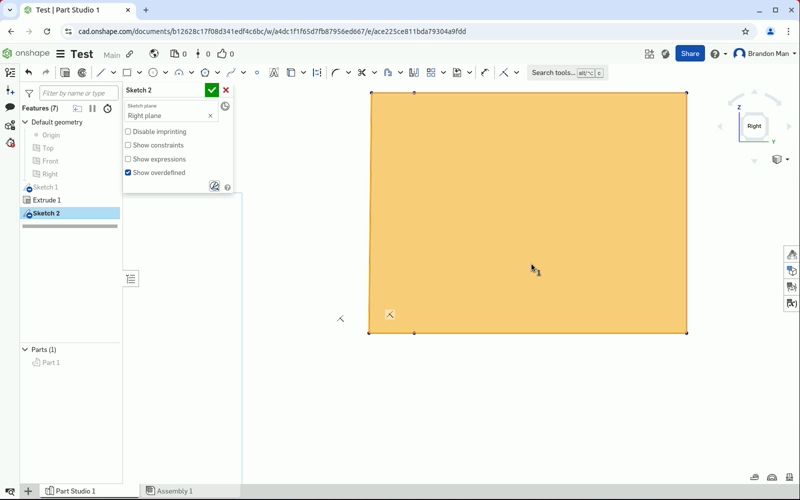
scroll(-6)
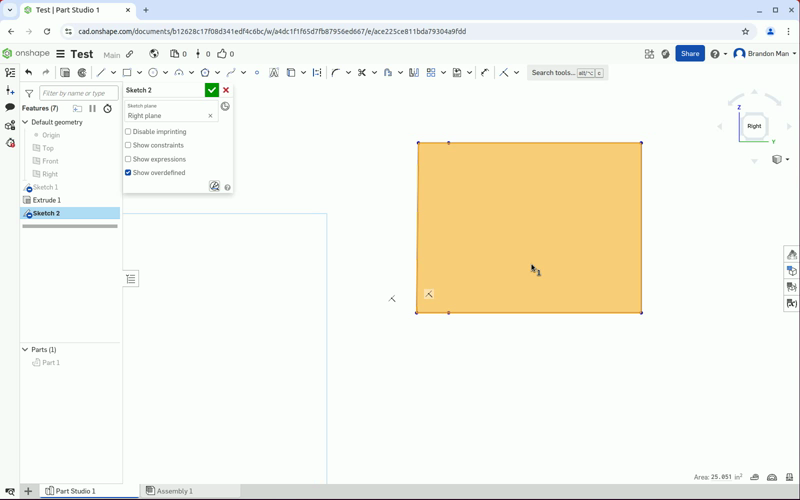
scroll(-6)
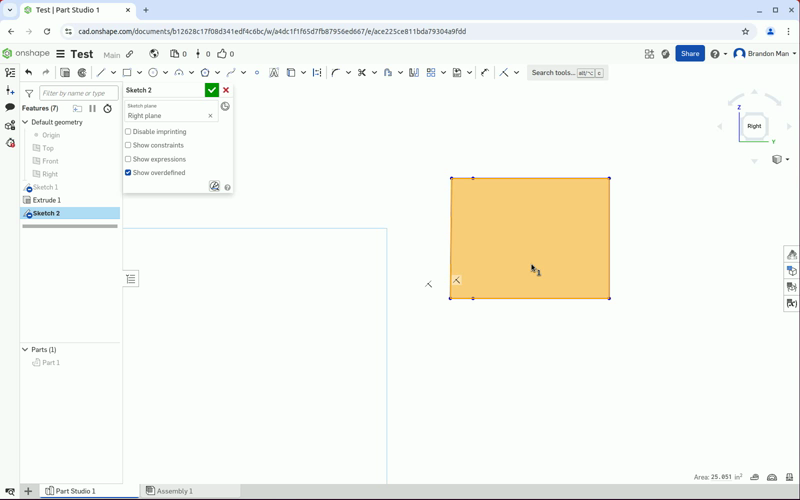
scroll(-6)
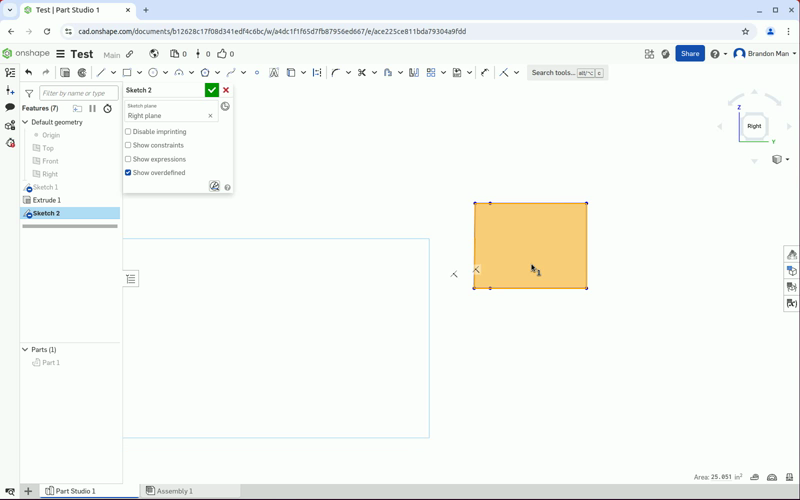
scroll(-6)
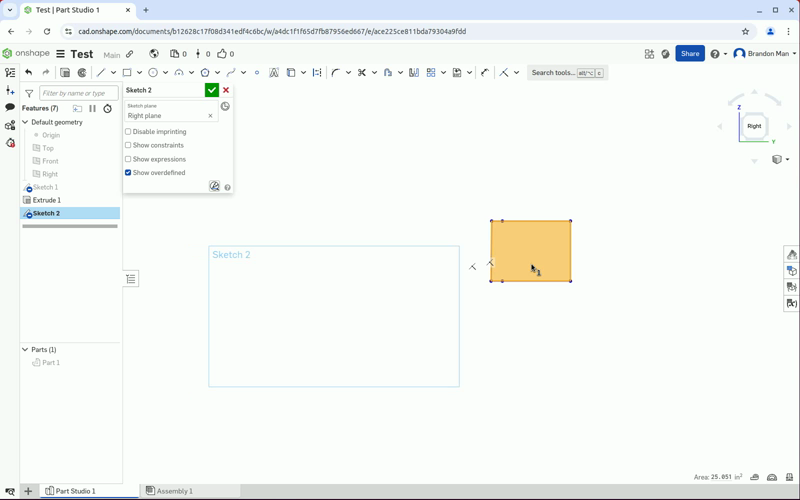
scroll(-6)
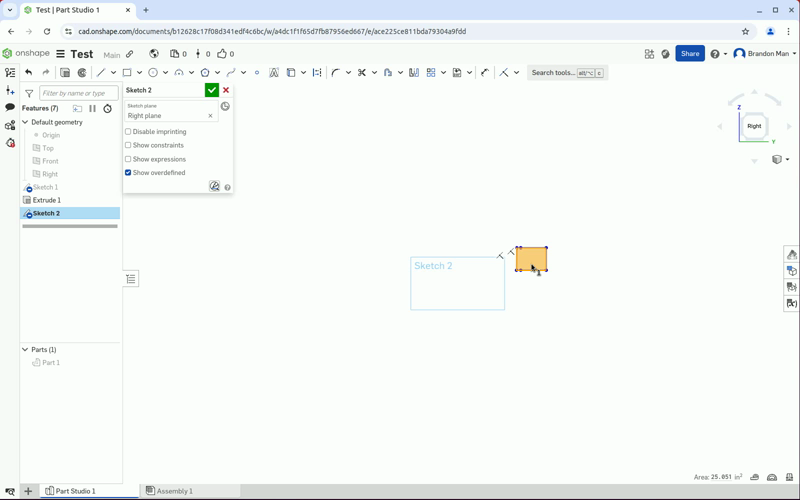
mouse_move(73, 352)
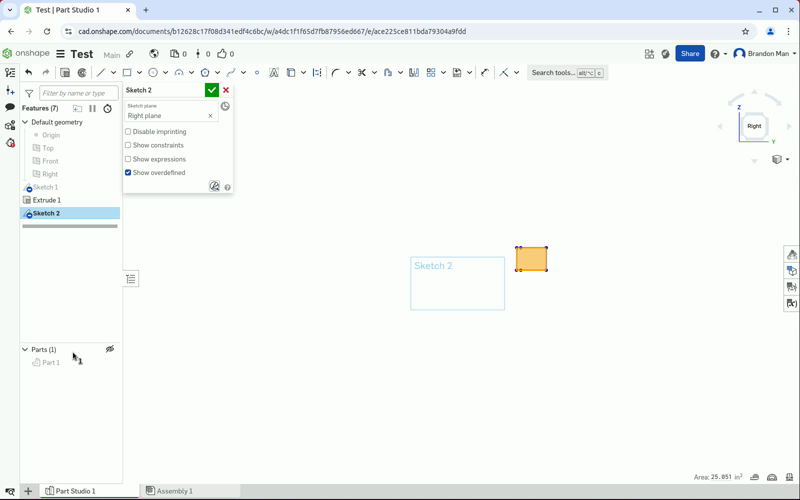
key(shift+y)
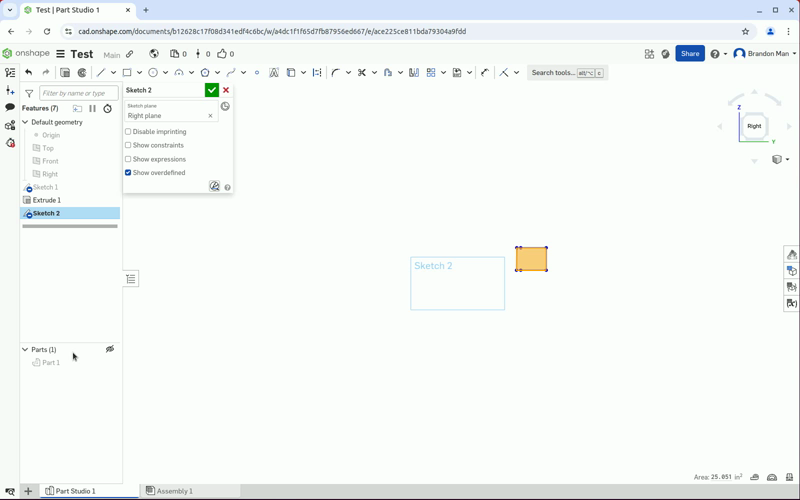
key(shift+e)
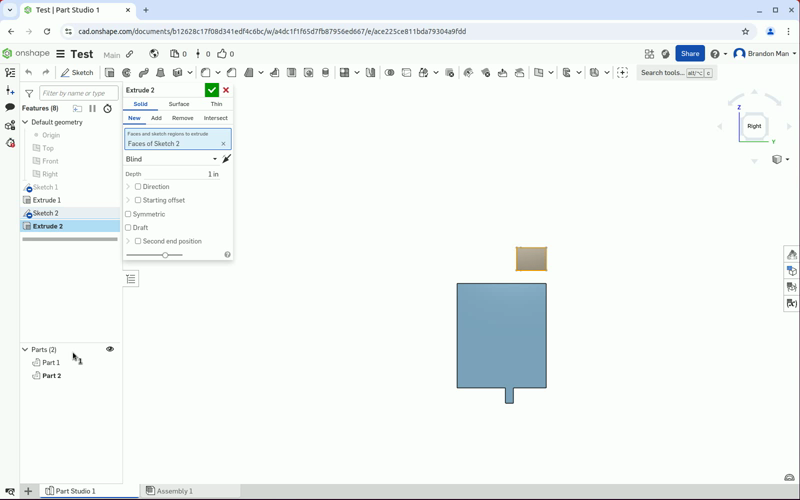
mouse_move(143, 106)
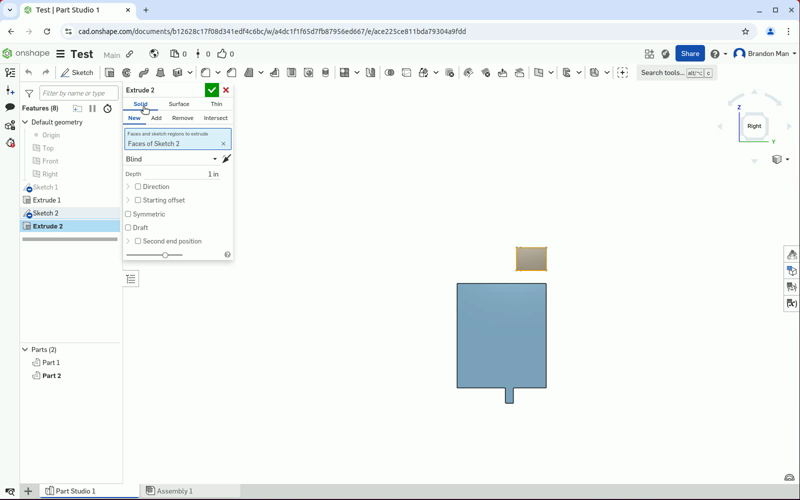
click(143, 106)
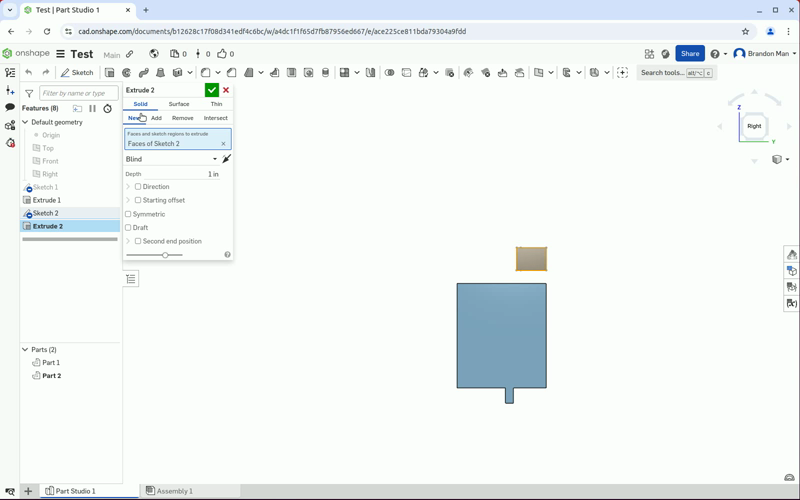
mouse_move(137, 120)
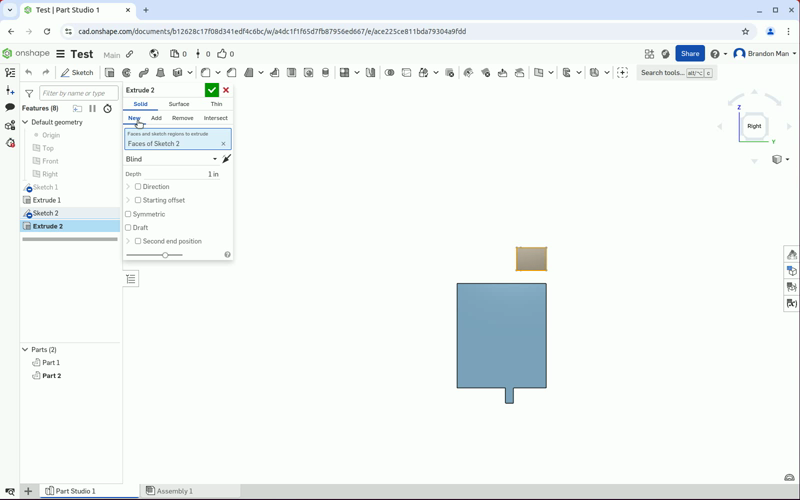
click(137, 120)
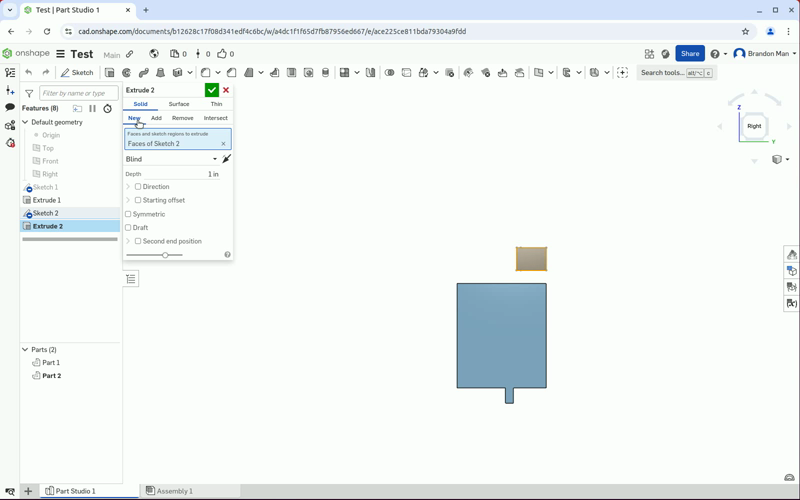
key(tab, 4)
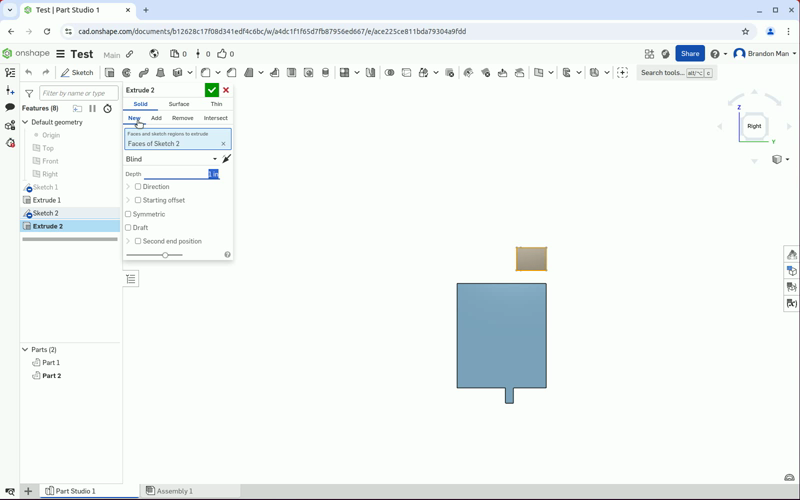
text(1.444)
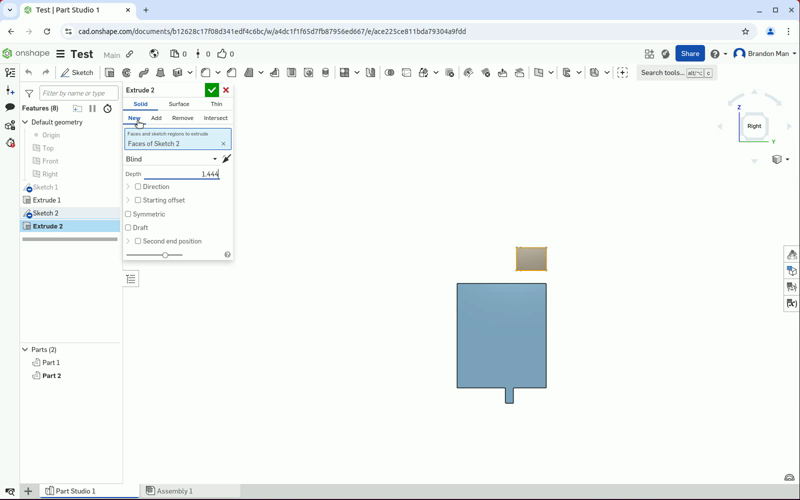
key(enter)
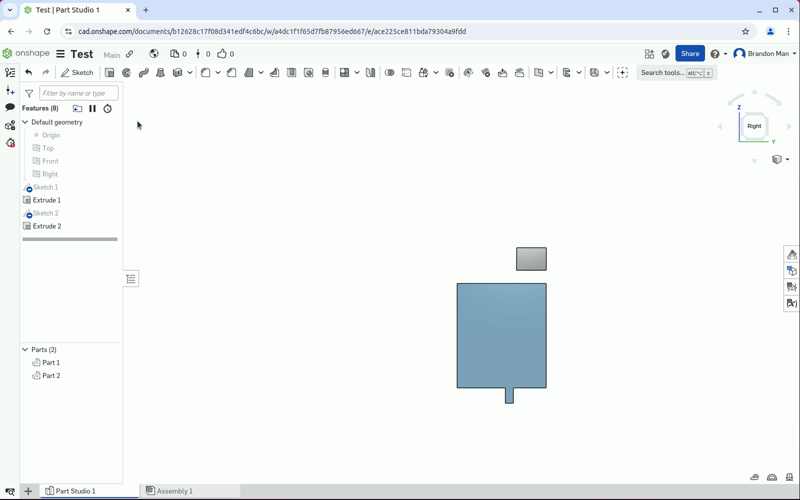
key(shift+h)
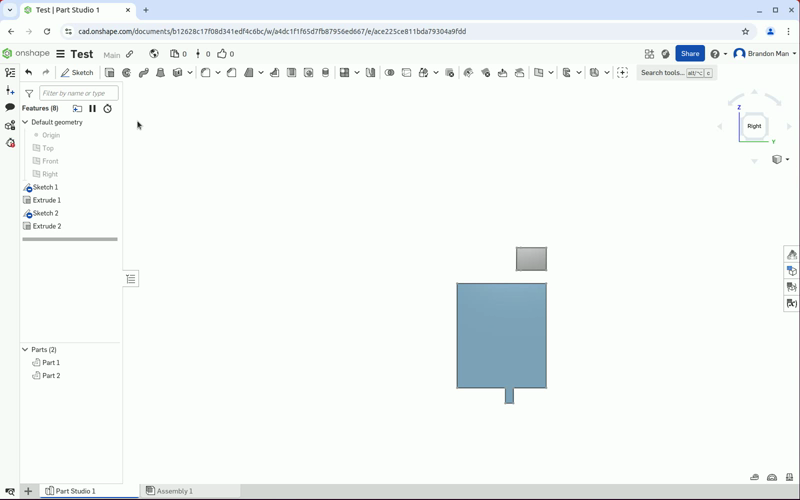
key(shift+h)
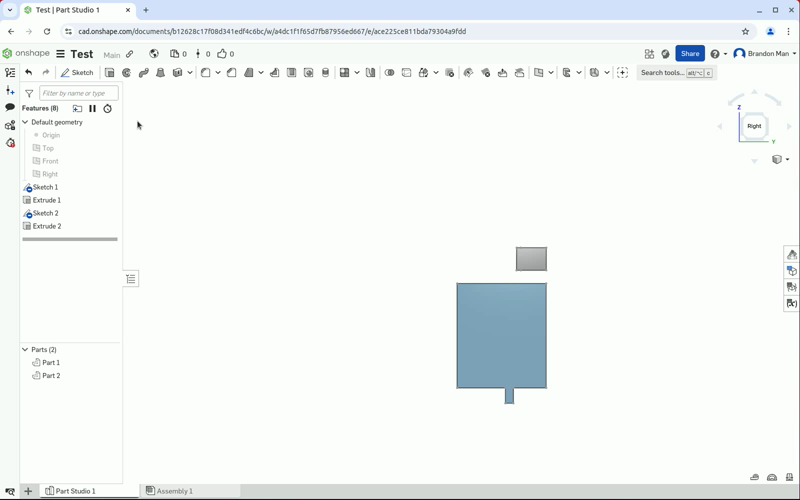
key(shift+7)
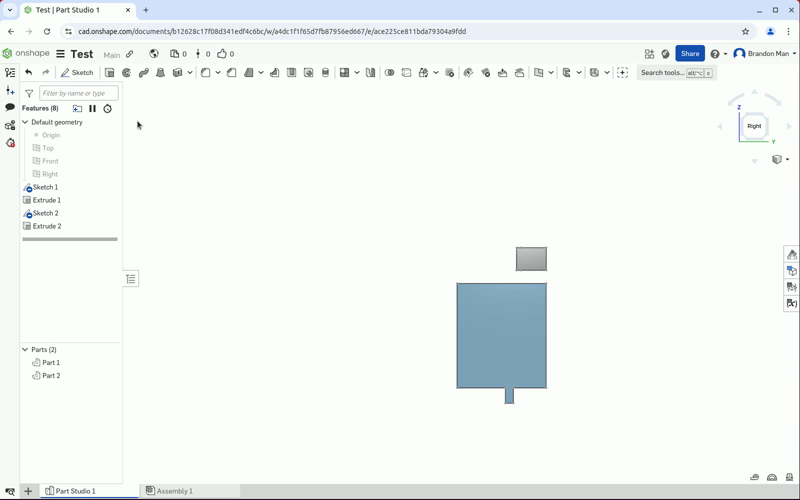
key(right, 2)
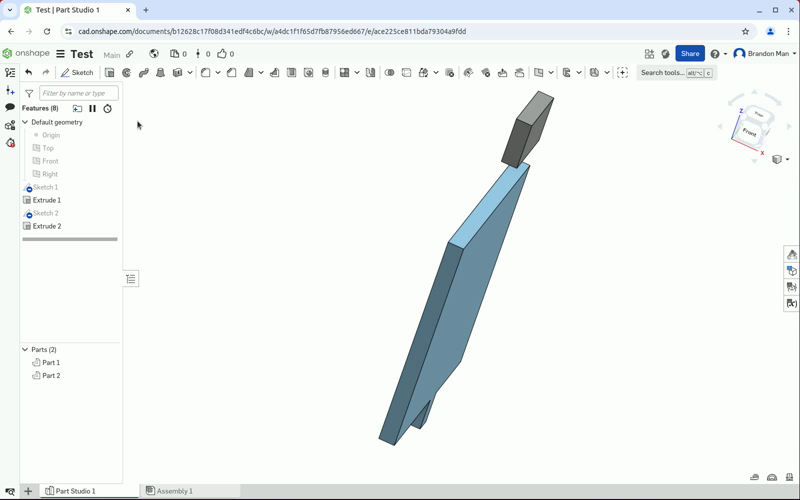
key(down, 2)
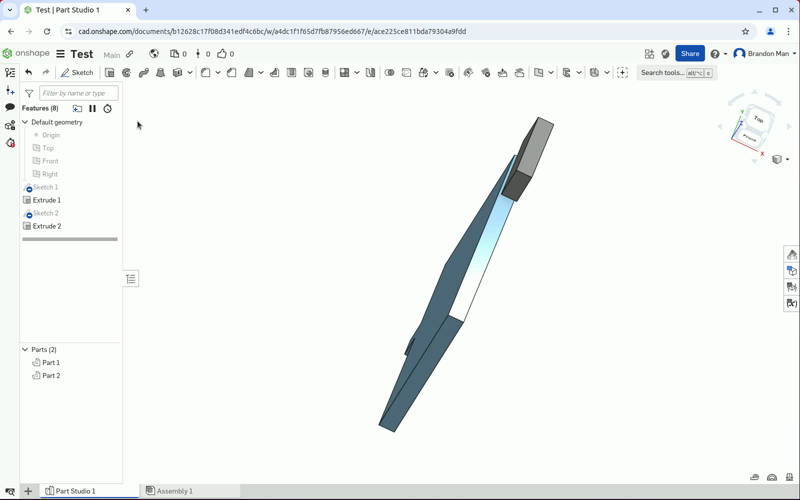
key(up, 2)
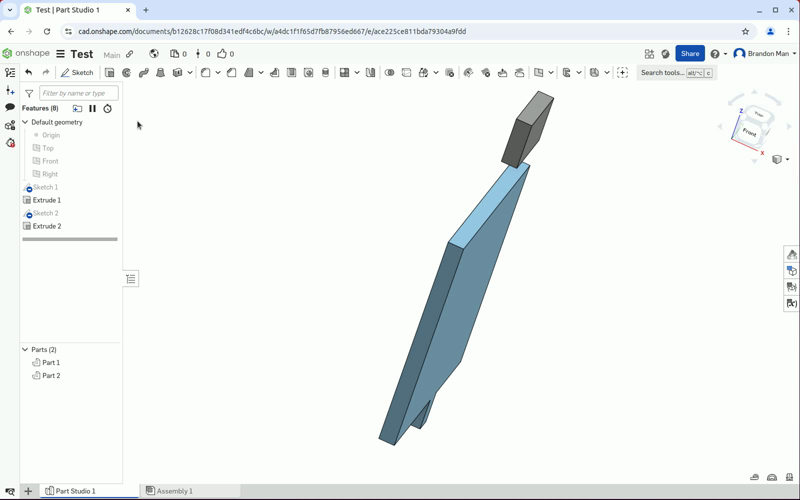
key(left, 2)
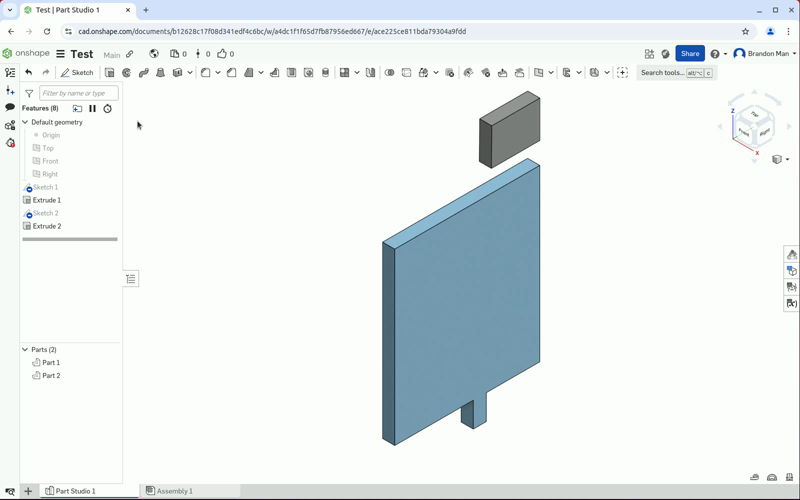
mouse_move(73, 189)
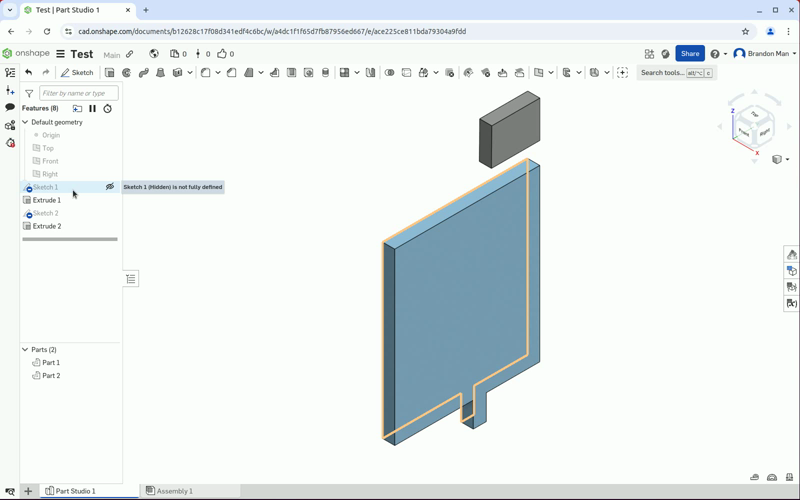
click(73, 189)